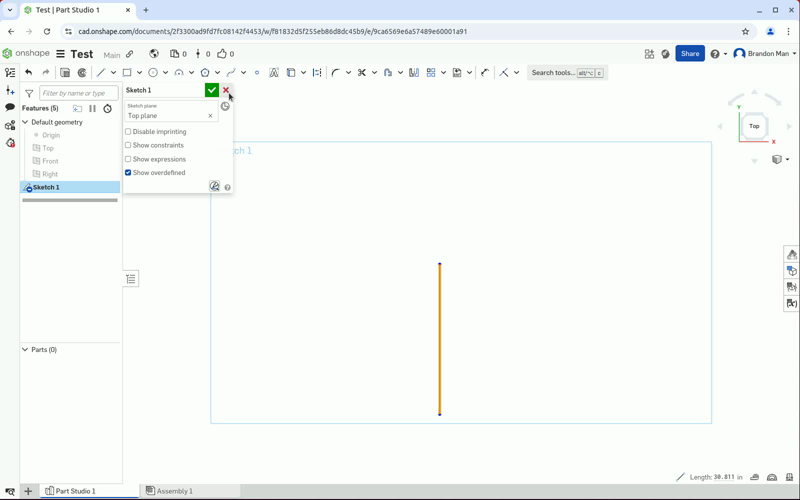
key(shift+h)
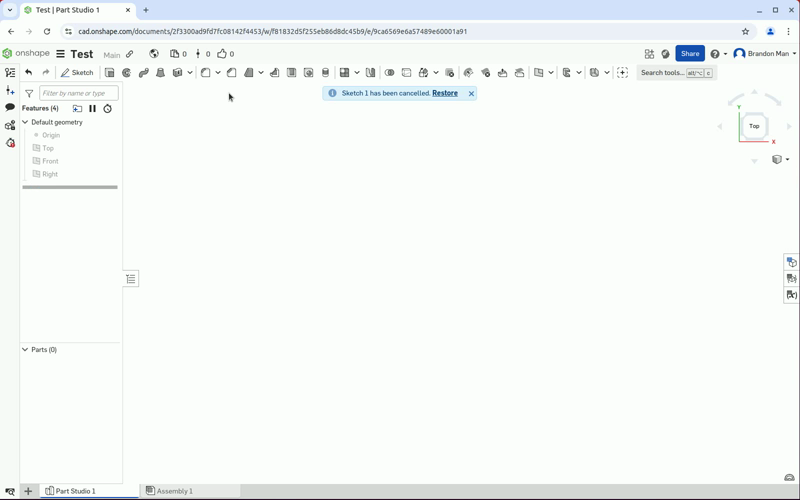
mouse_move(73, 352)
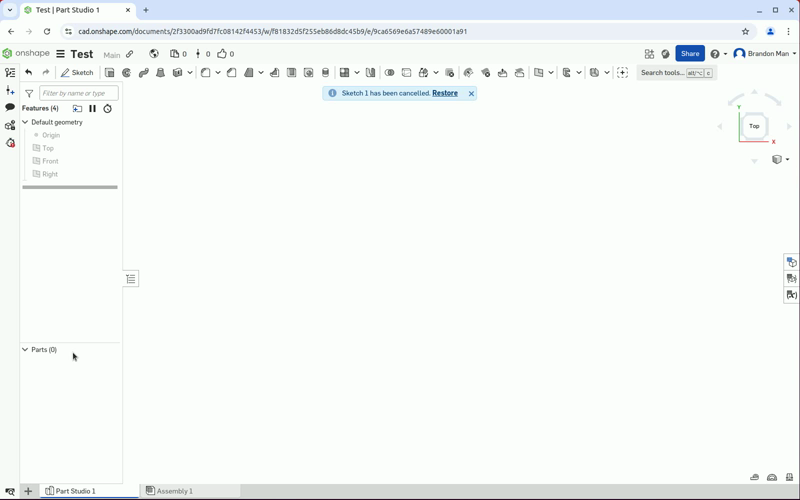
key(y)
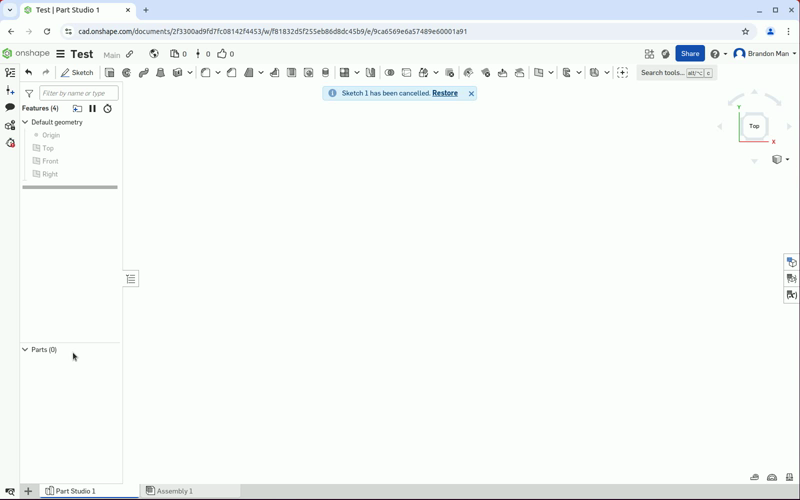
key(shift+p)
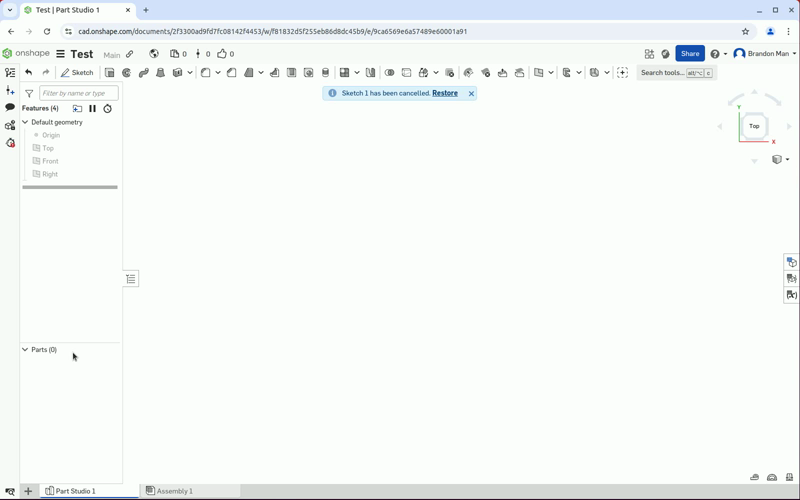
key(space)
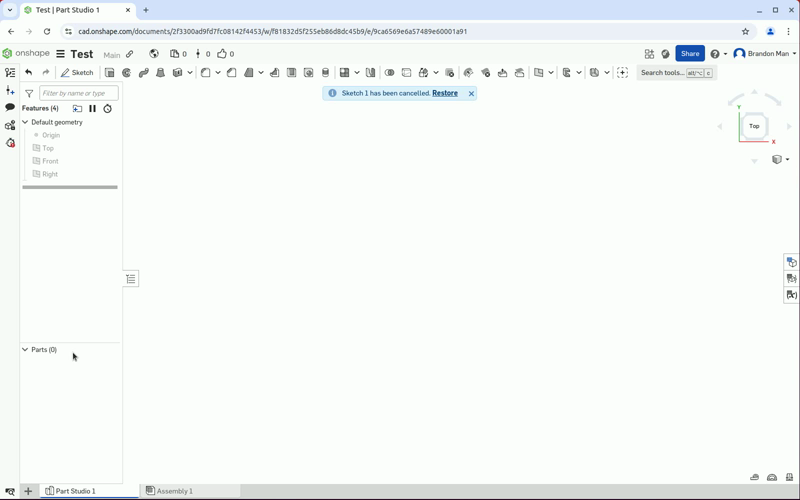
key_down(shift)
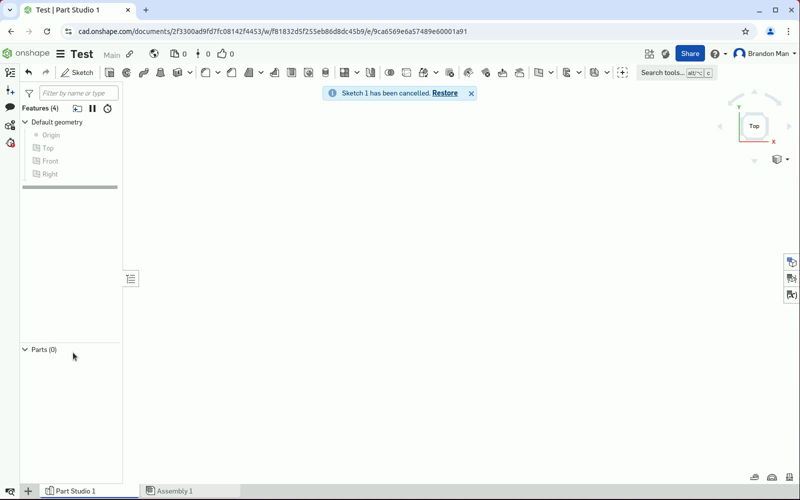
key(up)
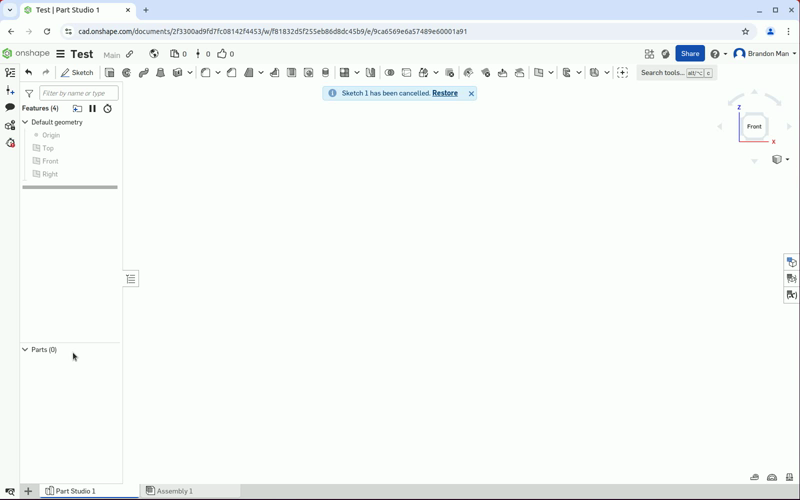
key_up(shift)
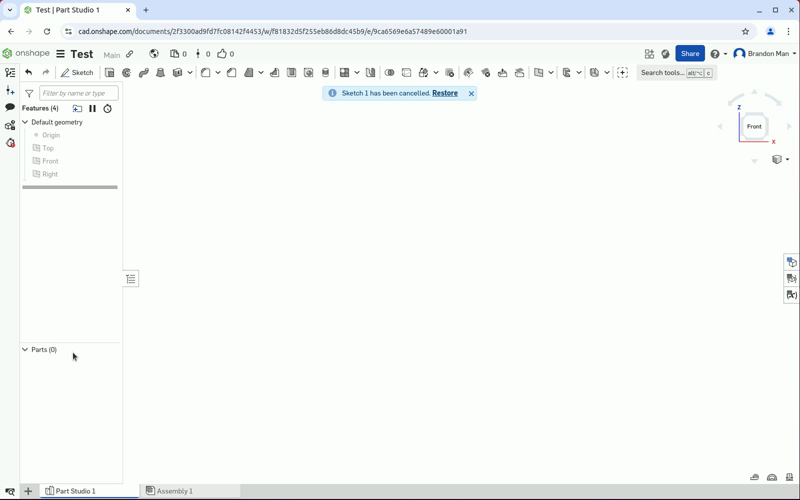
key(space)
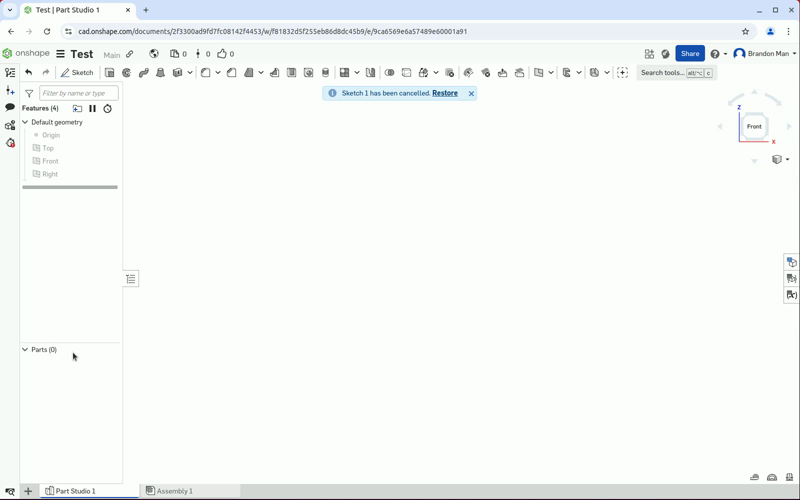
key_down(shift)
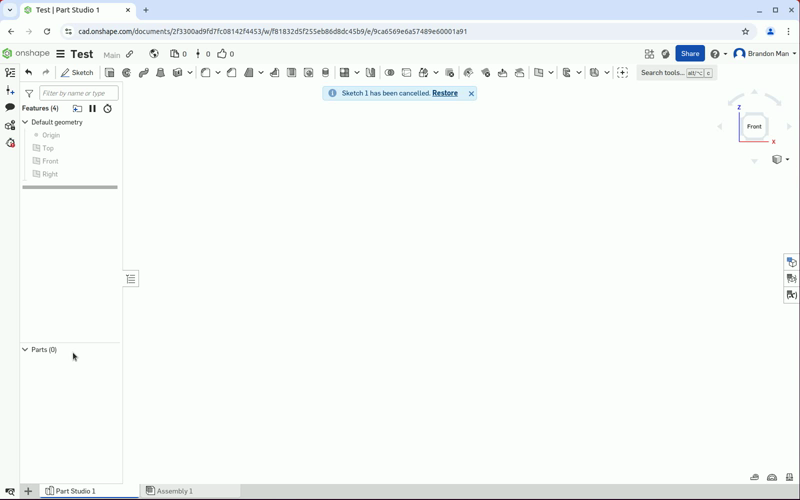
key(left)
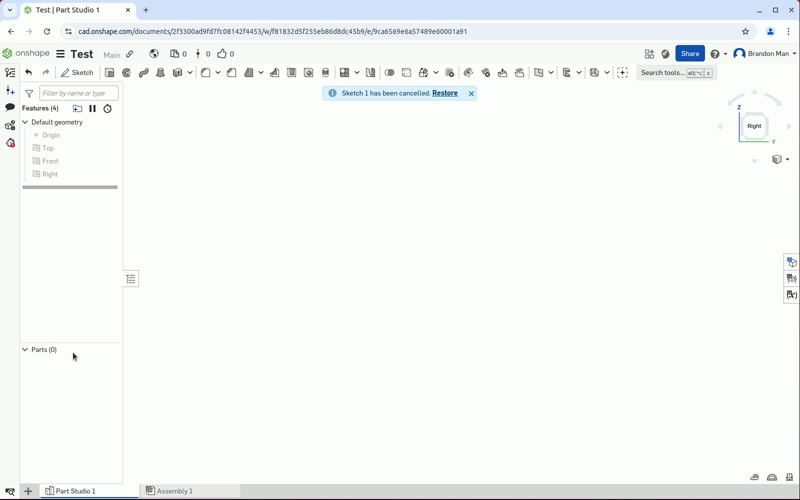
key_up(shift)
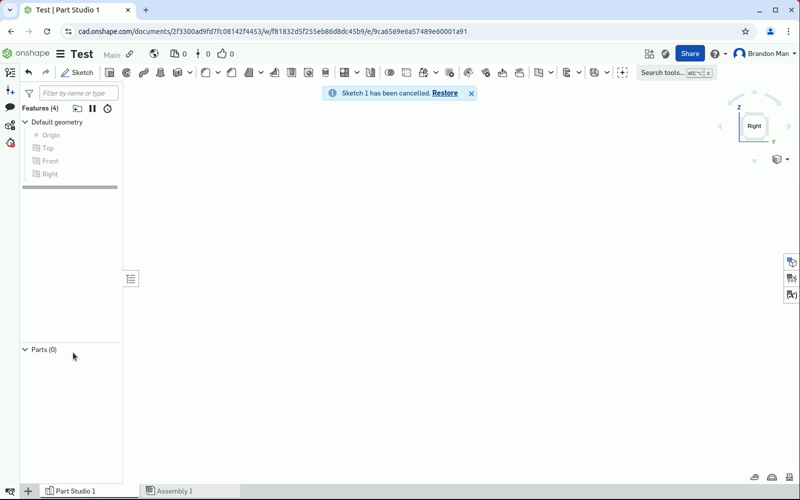
mouse_move(73, 352)
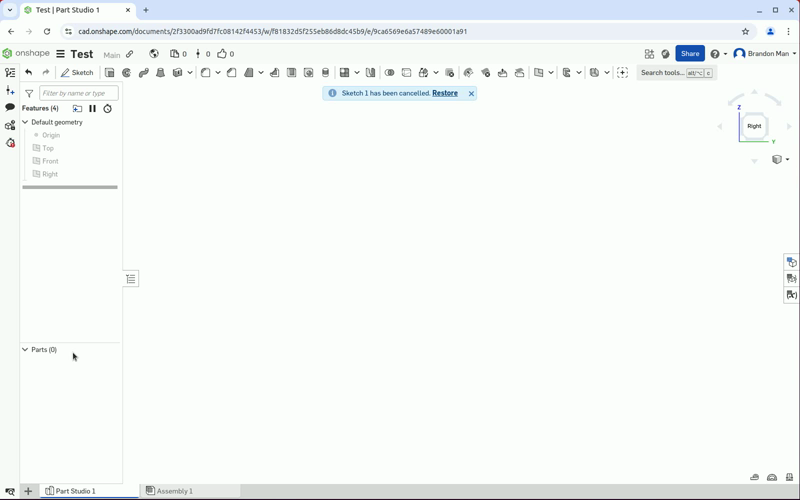
key(shift+y)
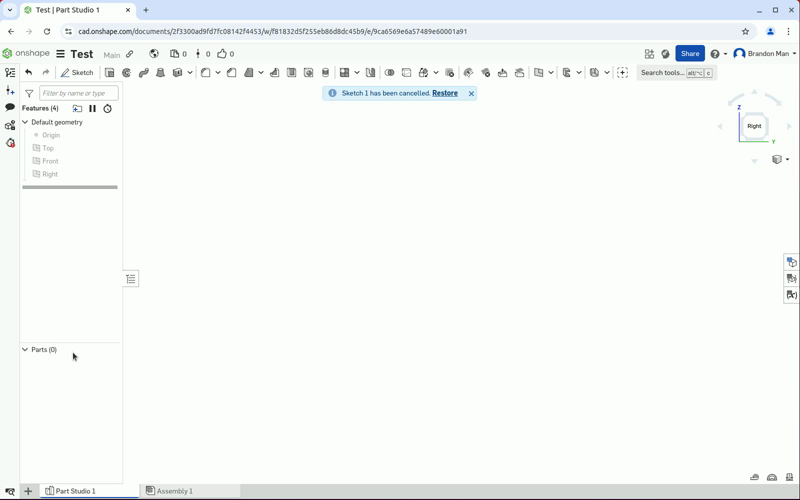
key(shift+s)
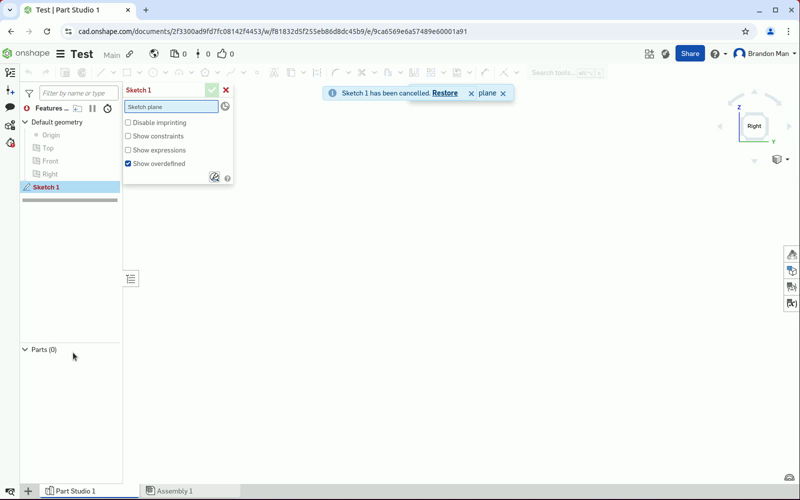
mouse_move(73, 176)
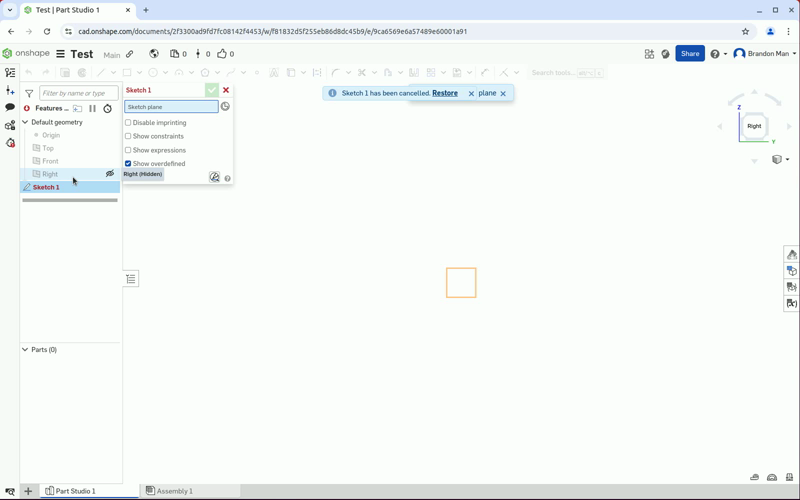
click(73, 176)
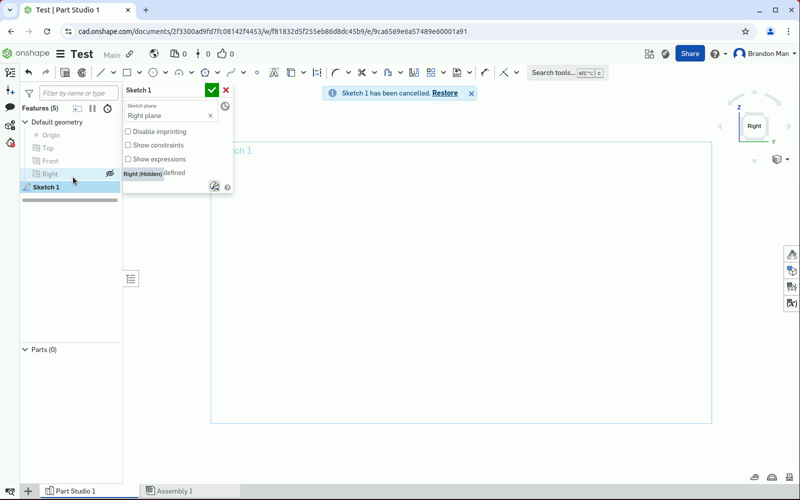
mouse_move(73, 352)
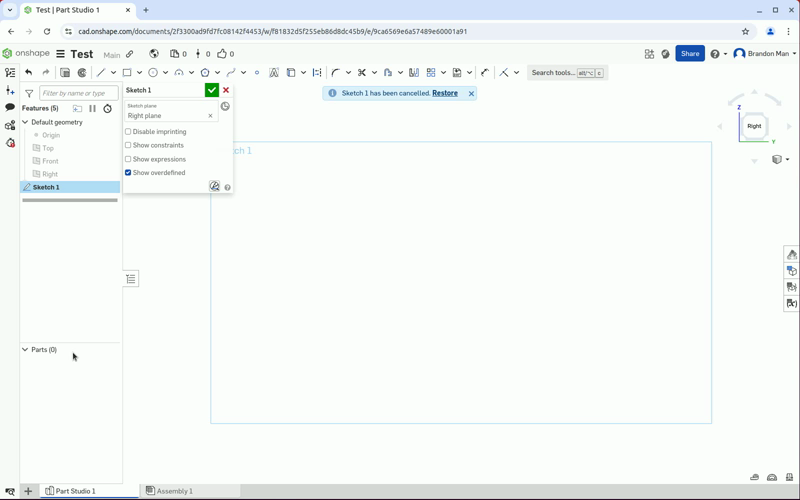
key(y)
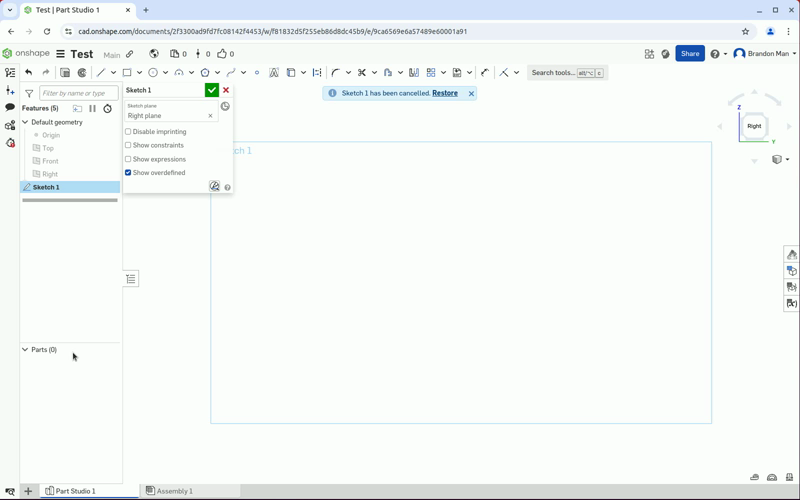
key(l)
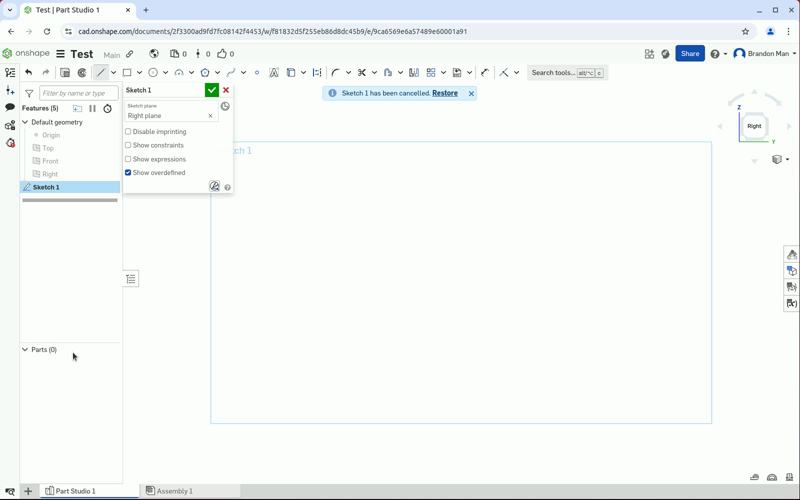
key_down(shift)
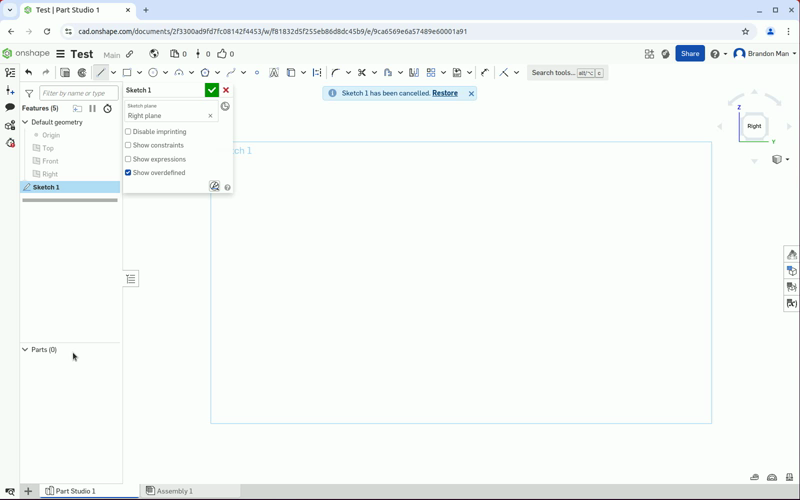
mouse_move(460, 282)
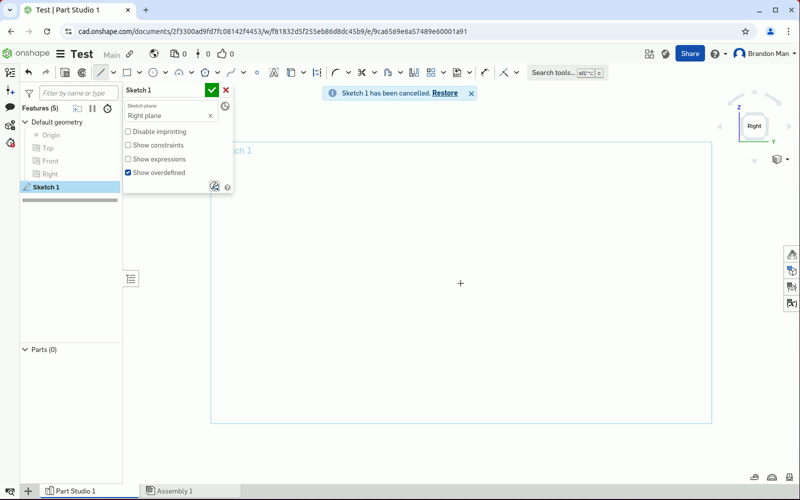
click(460, 282)
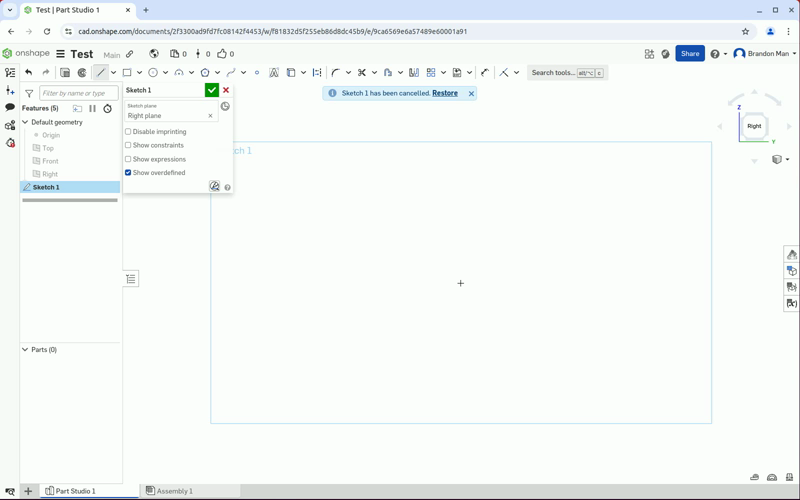
key_up(shift)
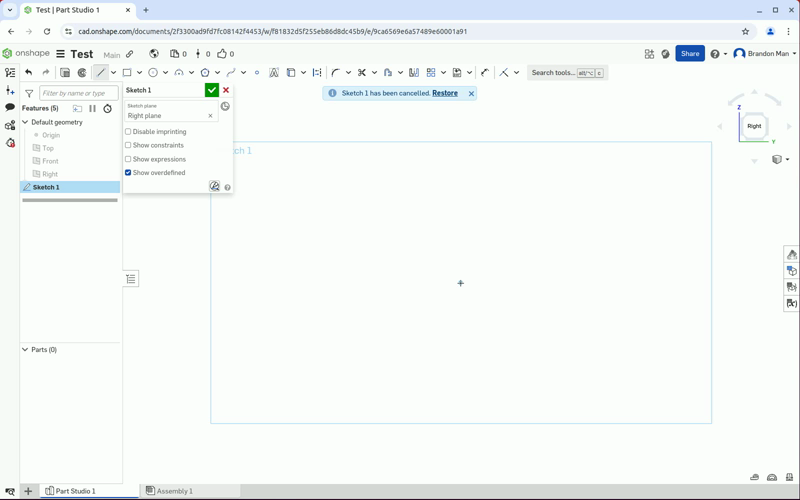
key_down(shift)
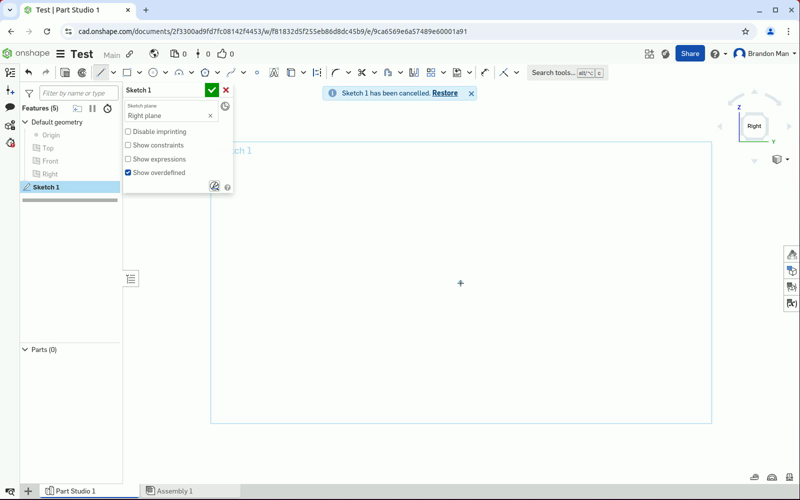
mouse_move(490, 282)
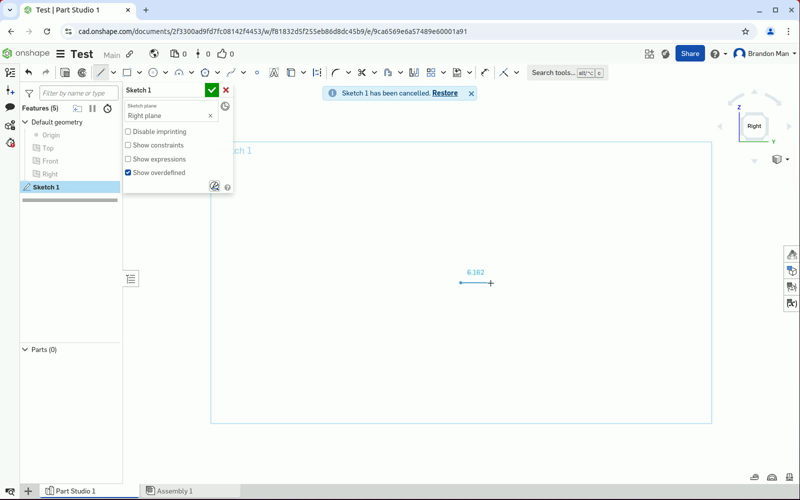
mouse_move(502, 282)
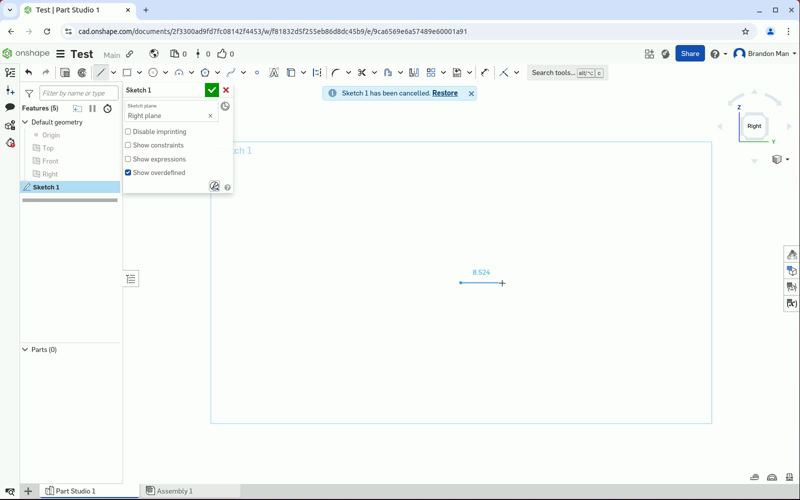
click(502, 282)
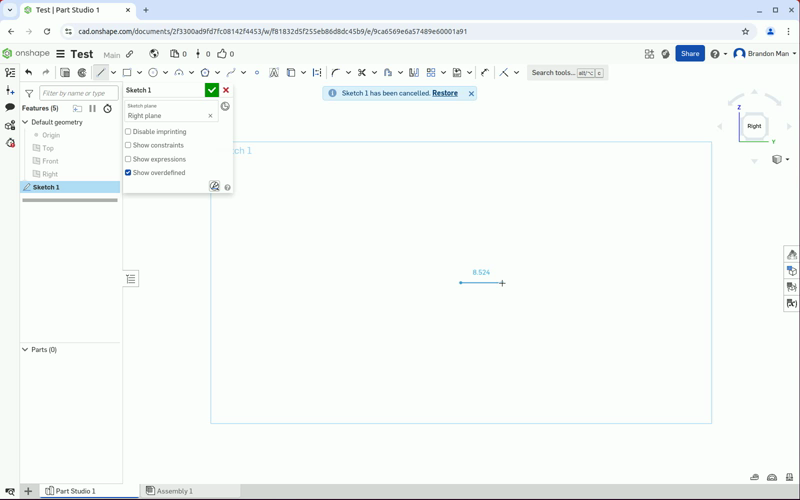
key_up(shift)
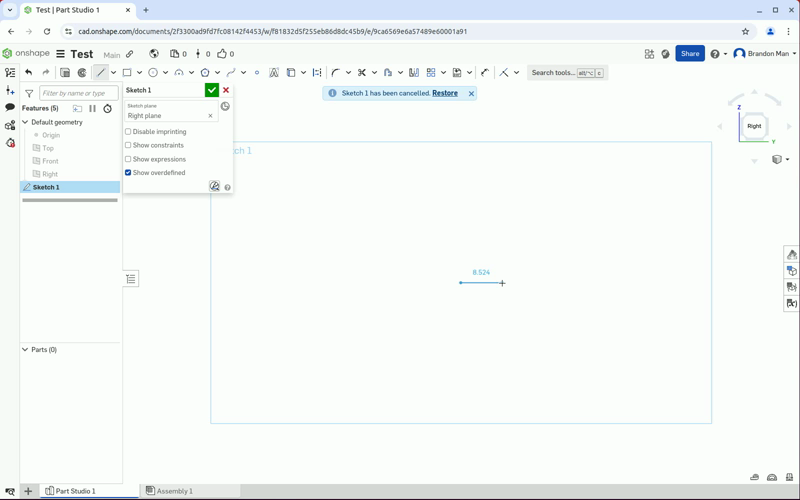
key_down(shift)
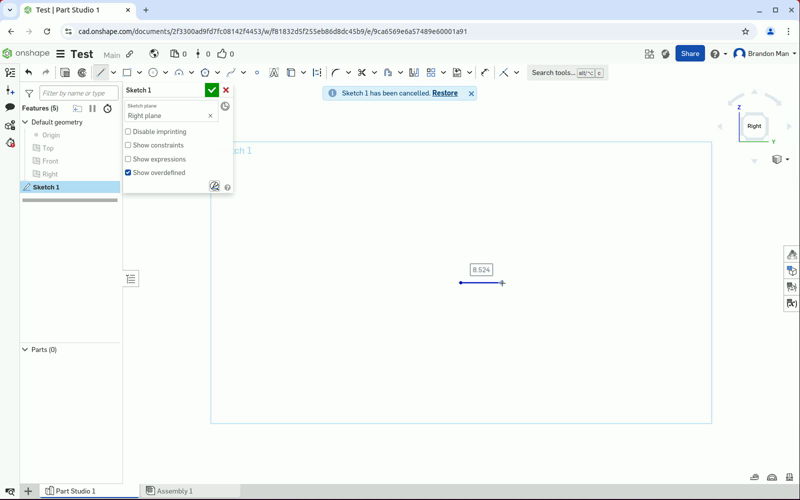
mouse_move(502, 170)
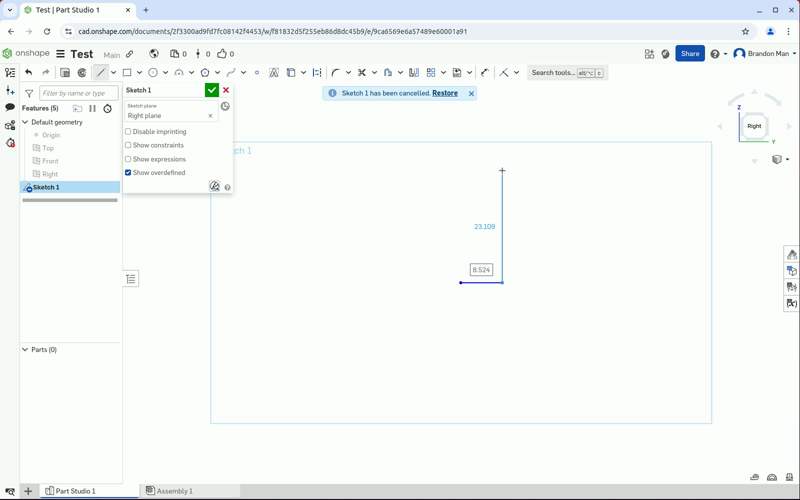
click(502, 170)
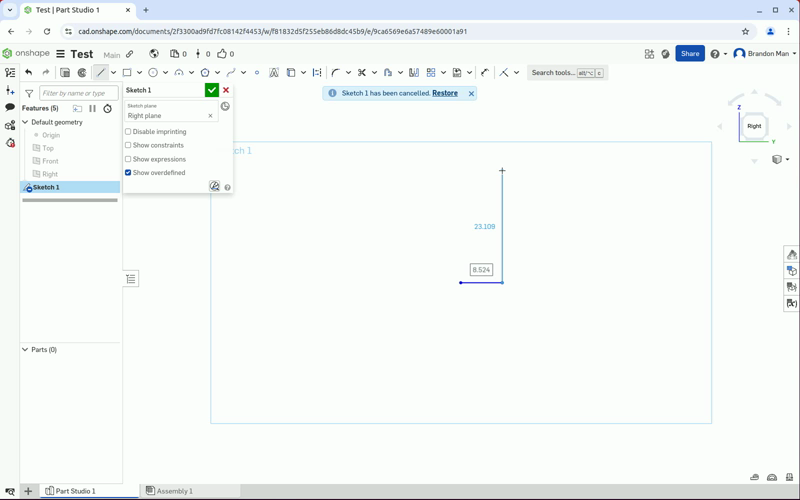
key_up(shift)
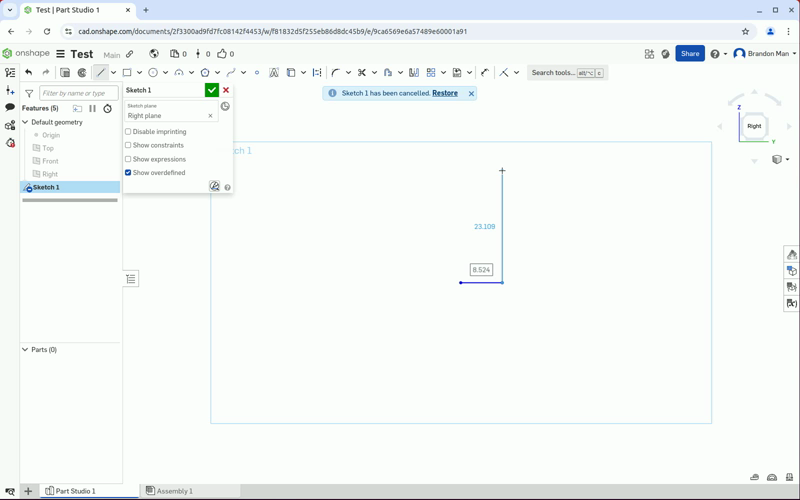
key_down(shift)
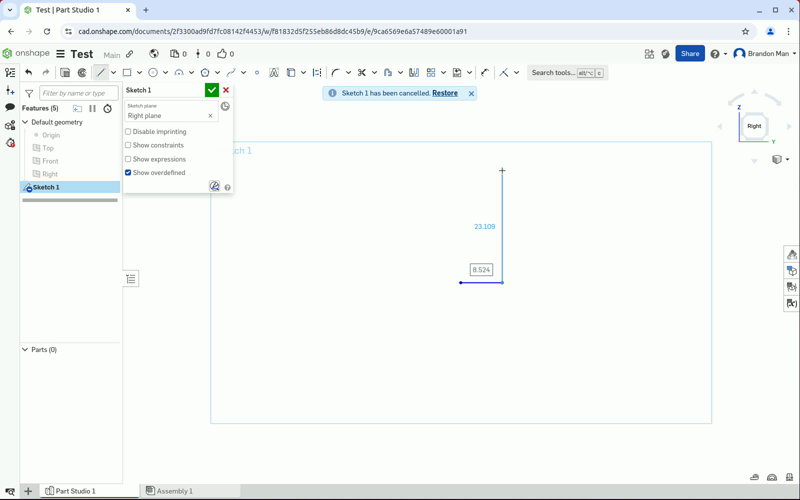
mouse_move(532, 170)
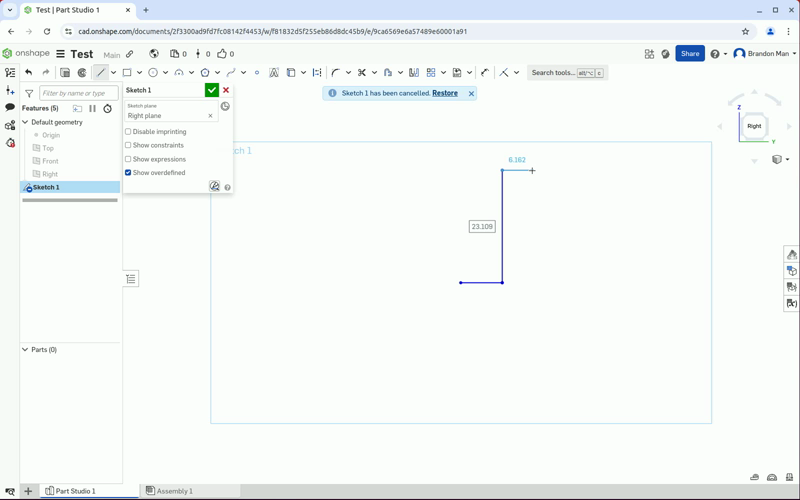
mouse_move(460, 170)
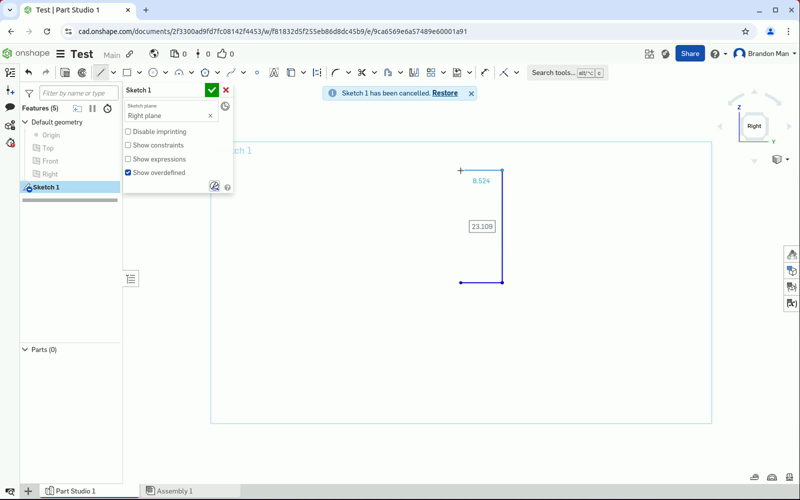
click(460, 170)
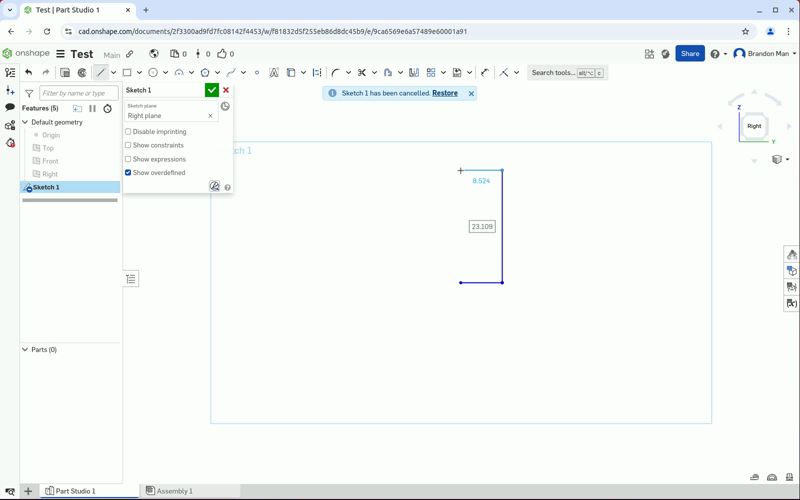
key_up(shift)
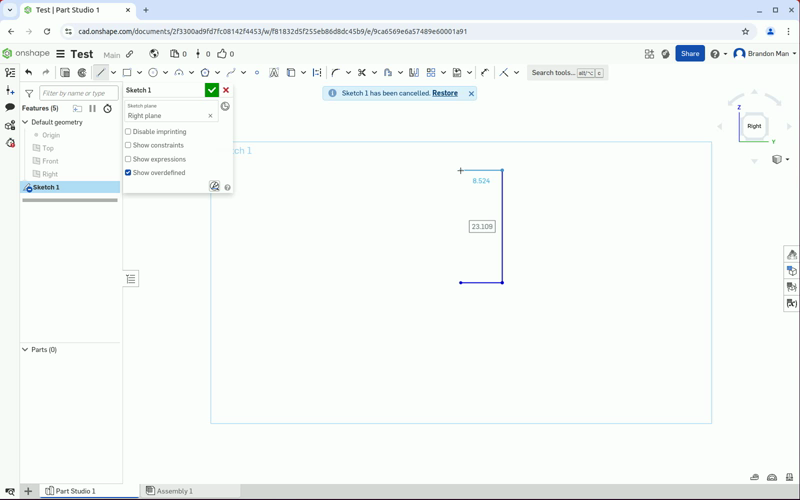
key_down(shift)
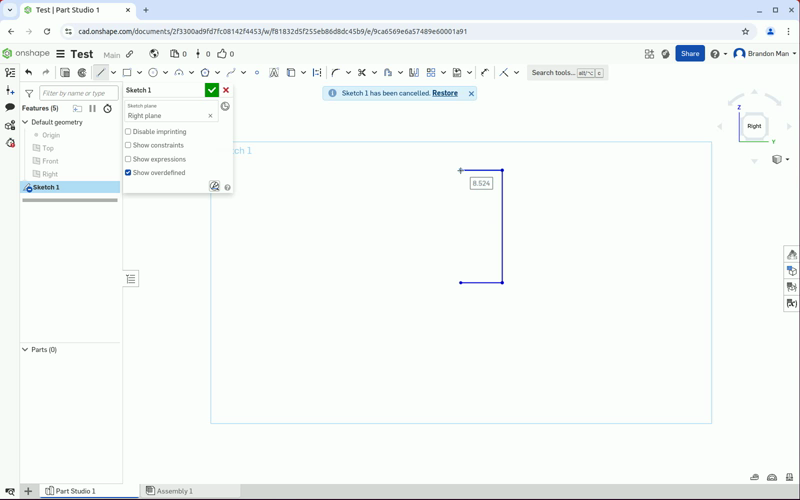
mouse_move(460, 282)
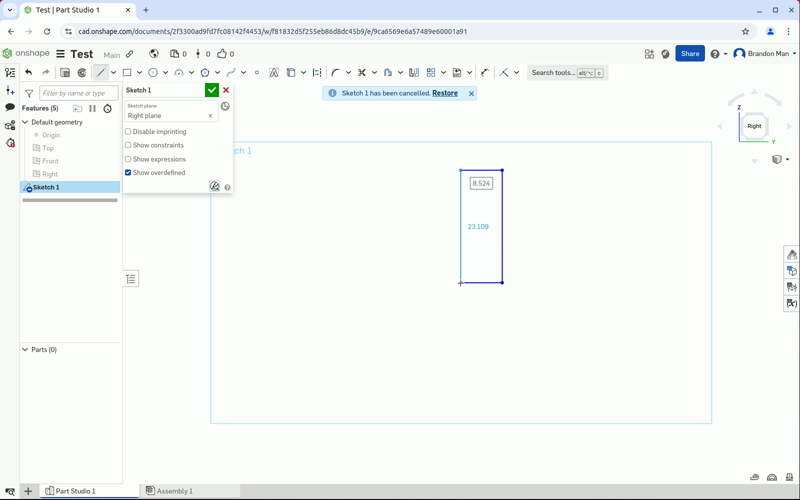
key_up(shift)
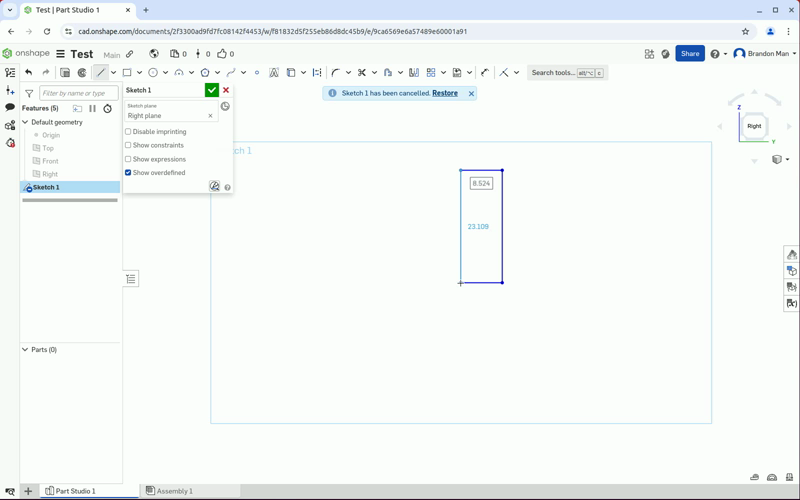
click(460, 282)
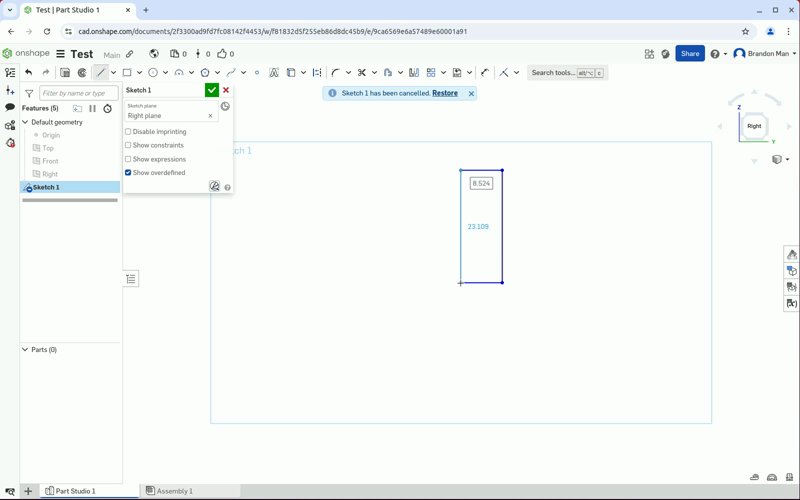
key(esc)
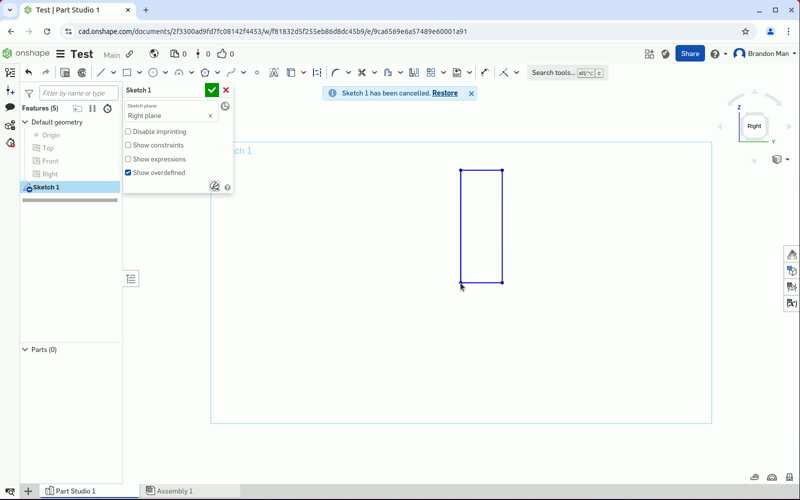
mouse_move(483, 234)
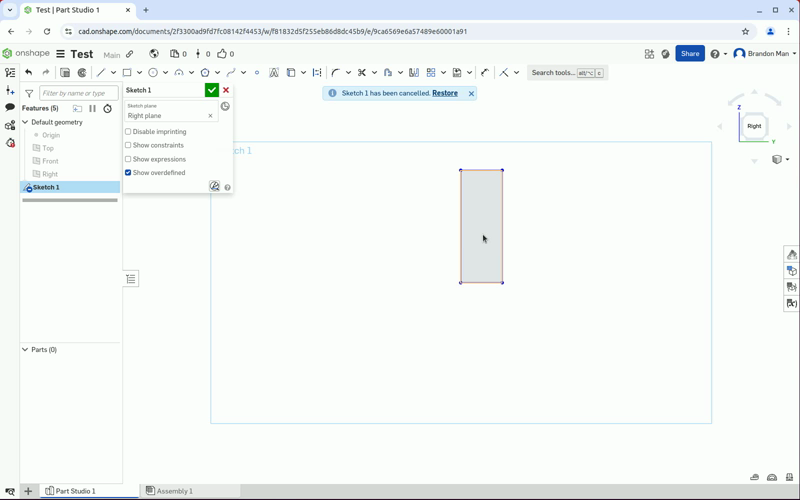
click(483, 234)
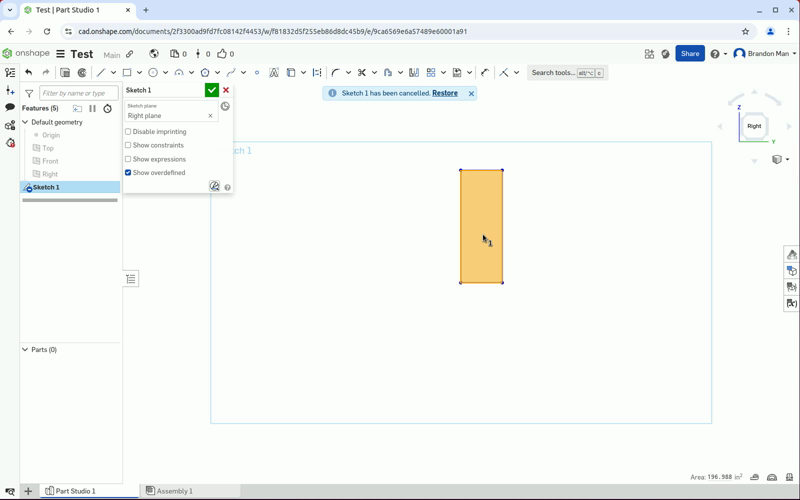
mouse_move(73, 352)
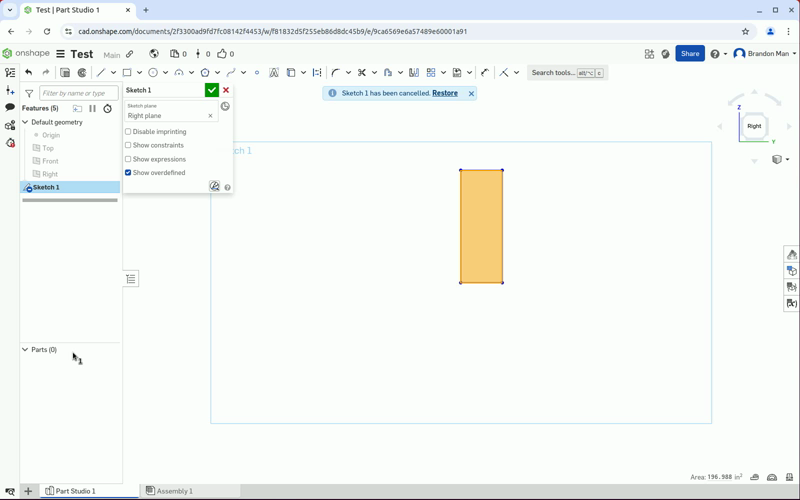
key(shift+y)
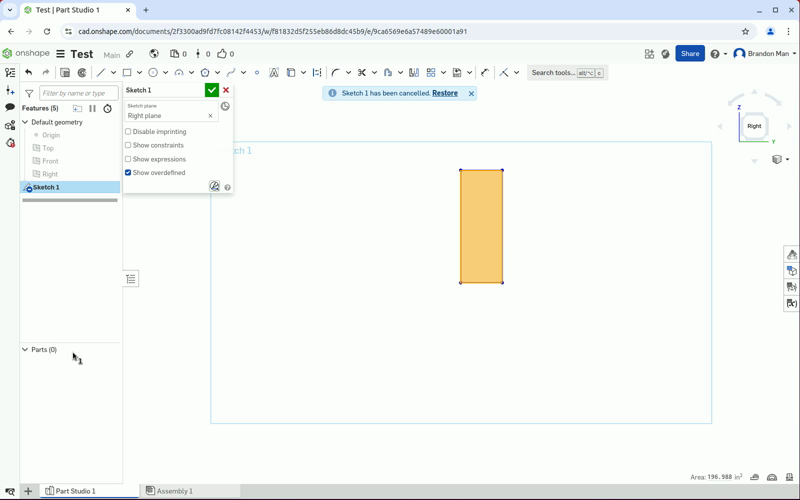
key(shift+e)
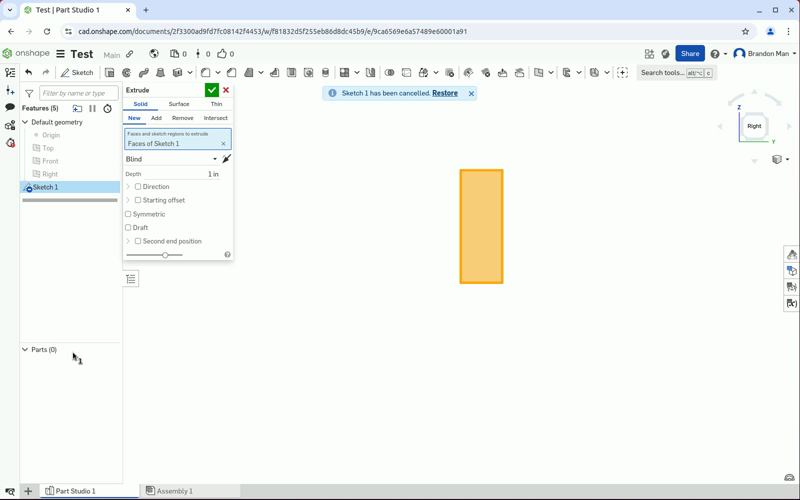
mouse_move(143, 106)
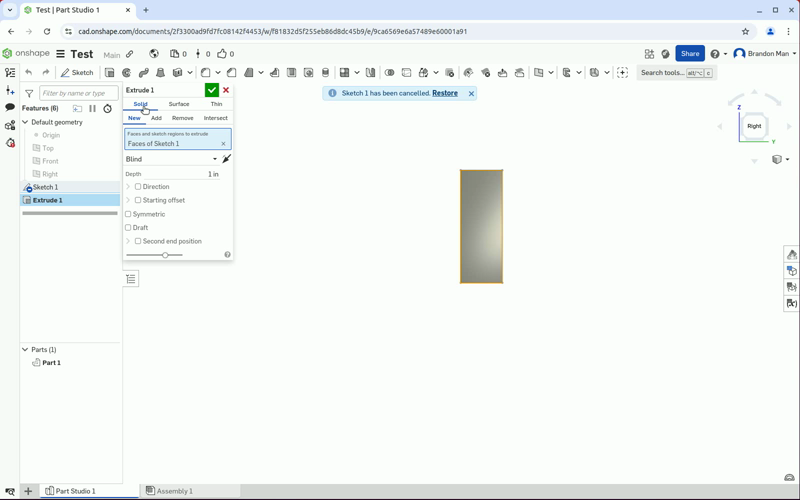
click(143, 106)
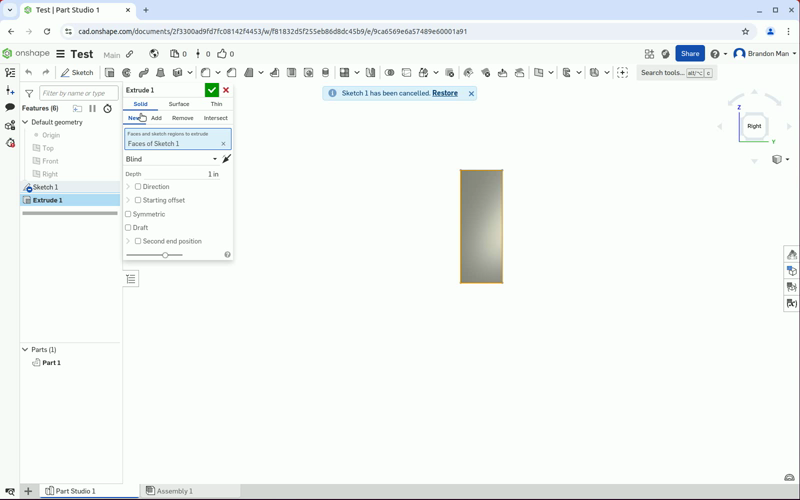
mouse_move(137, 120)
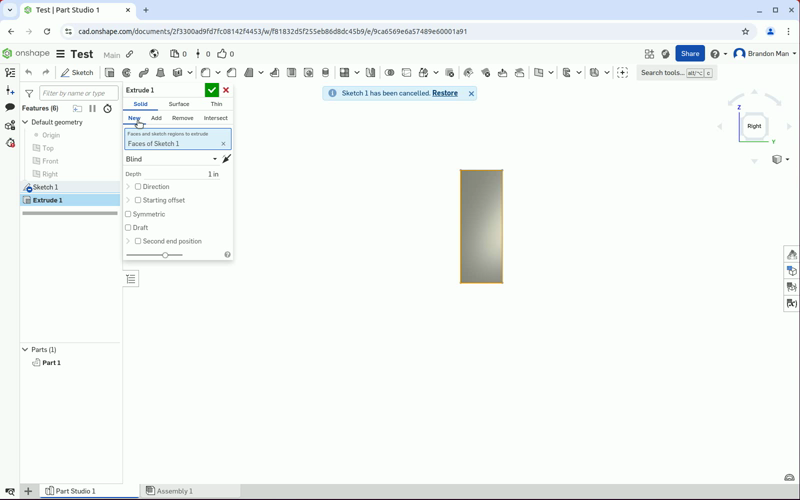
click(137, 120)
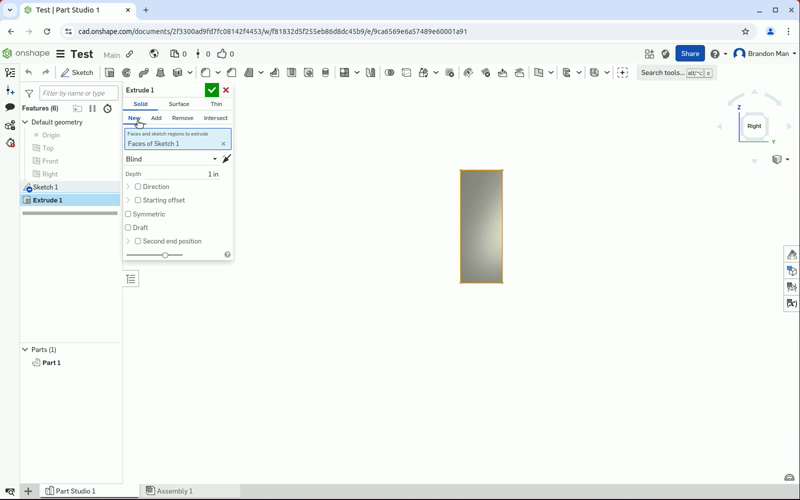
key(tab, 4)
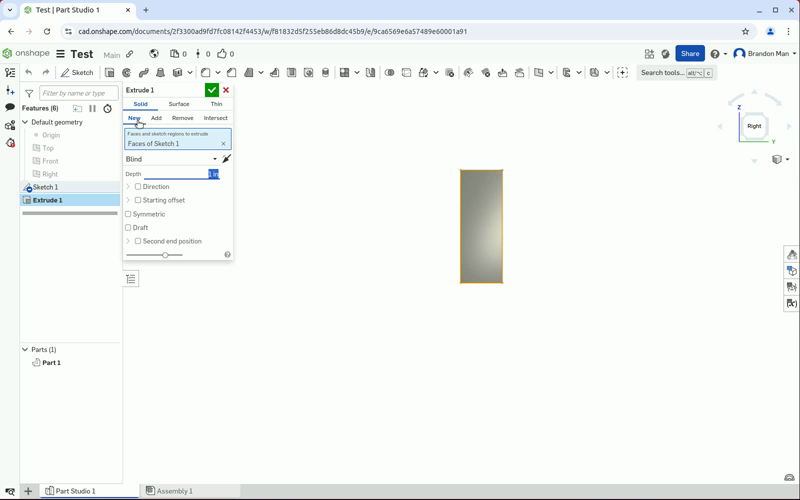
text(0.481)
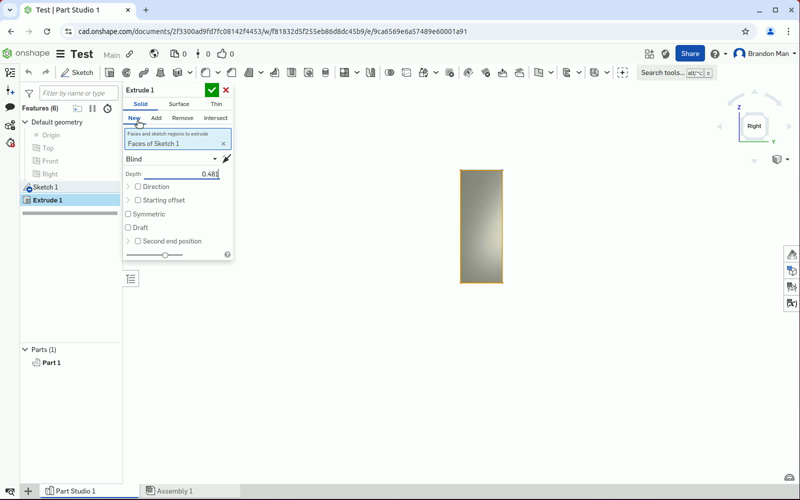
key(enter)
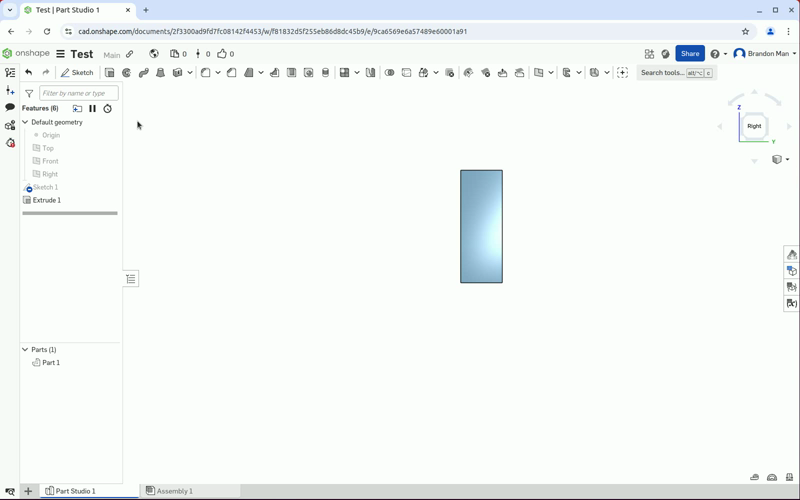
key(shift+h)
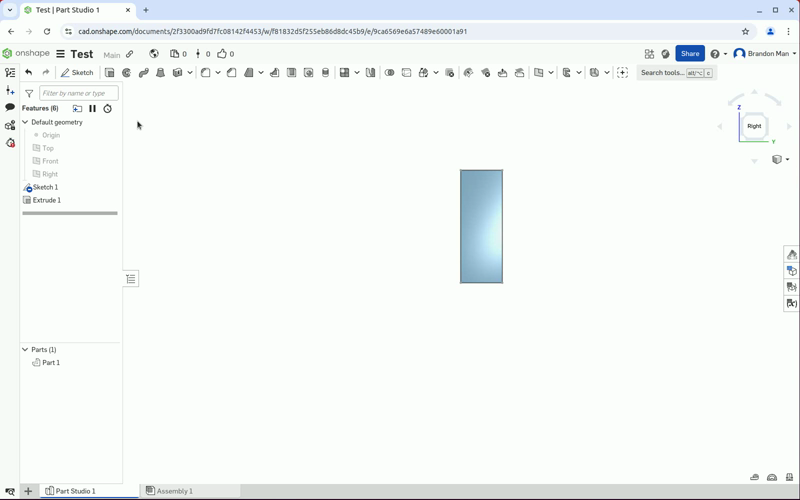
key(shift+h)
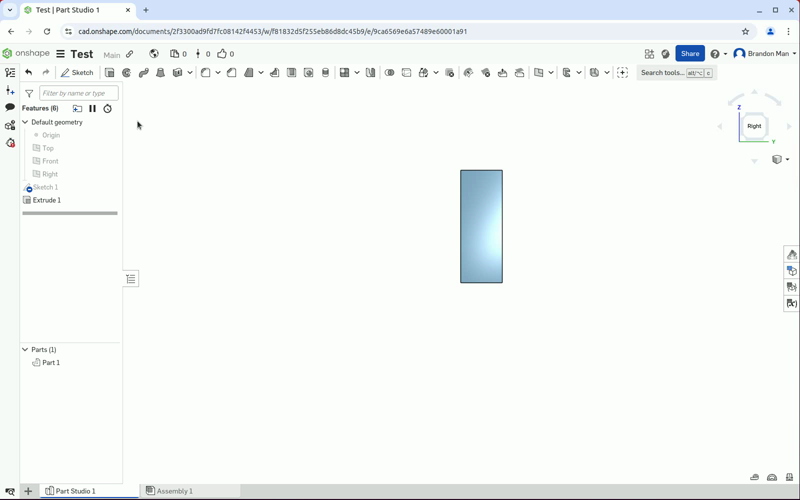
mouse_move(73, 189)
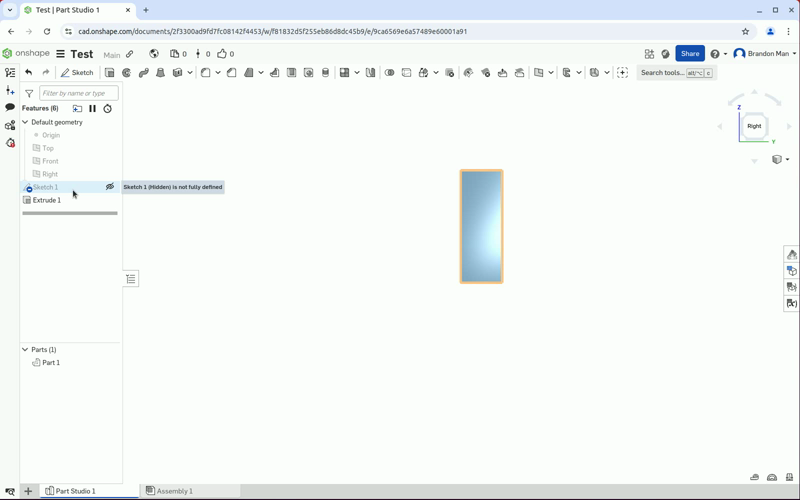
click(73, 189)
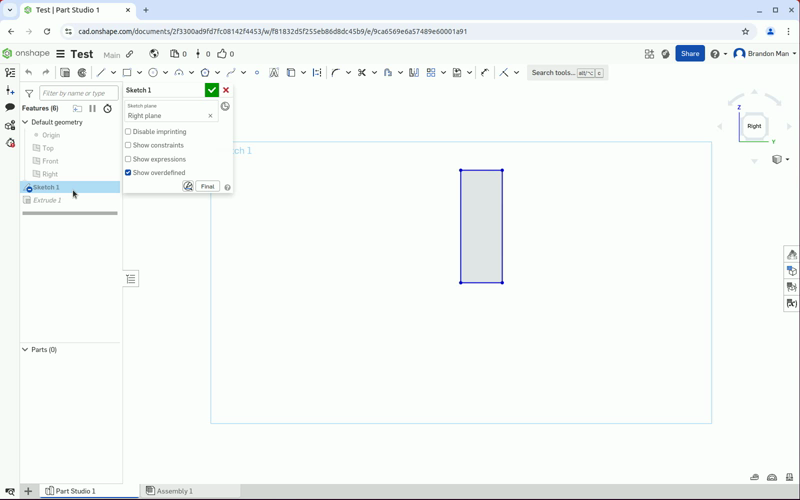
mouse_move(229, 92)
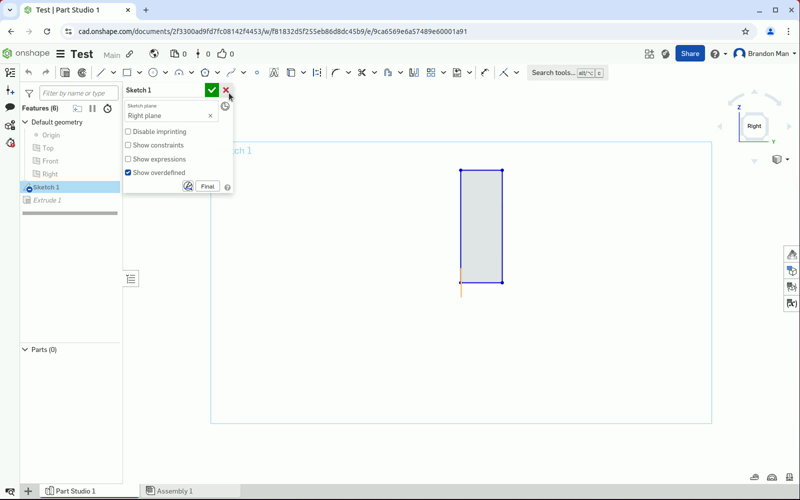
click(229, 92)
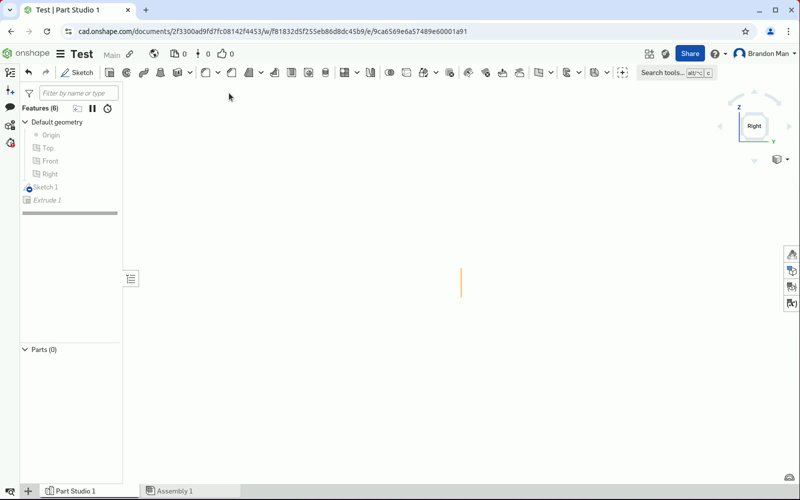
mouse_move(541, 75)
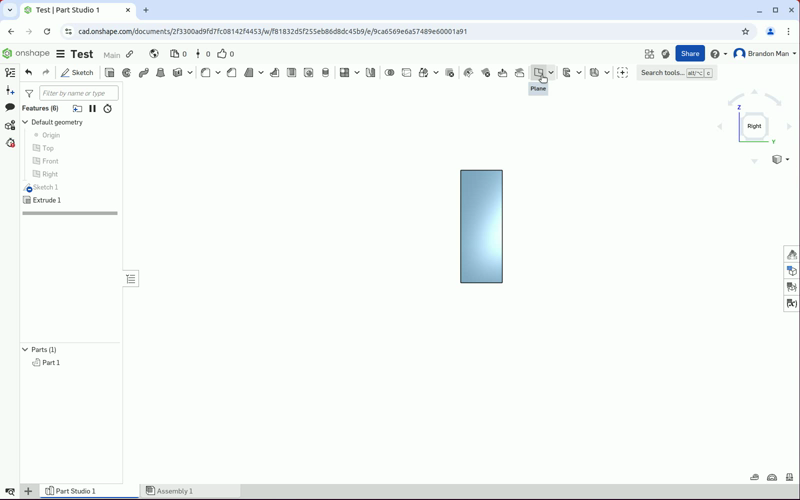
click(541, 75)
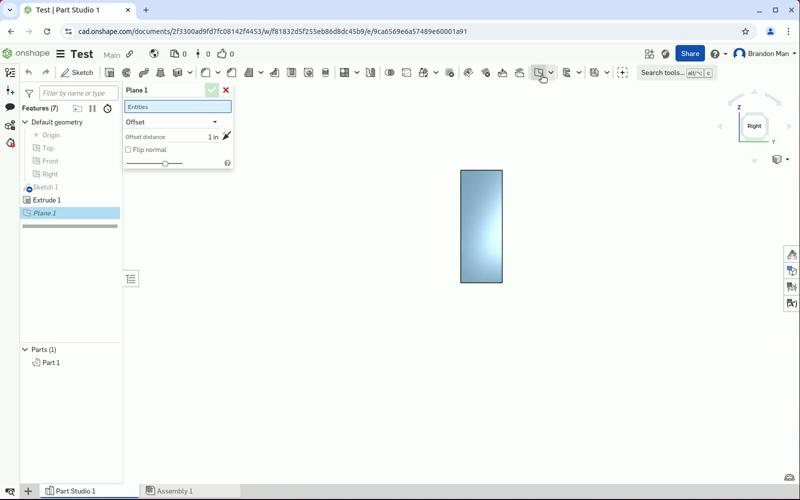
mouse_move(73, 176)
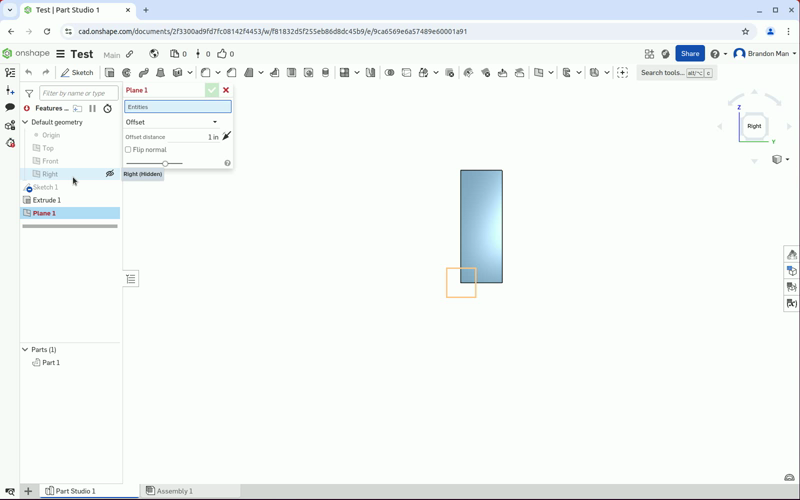
click(73, 176)
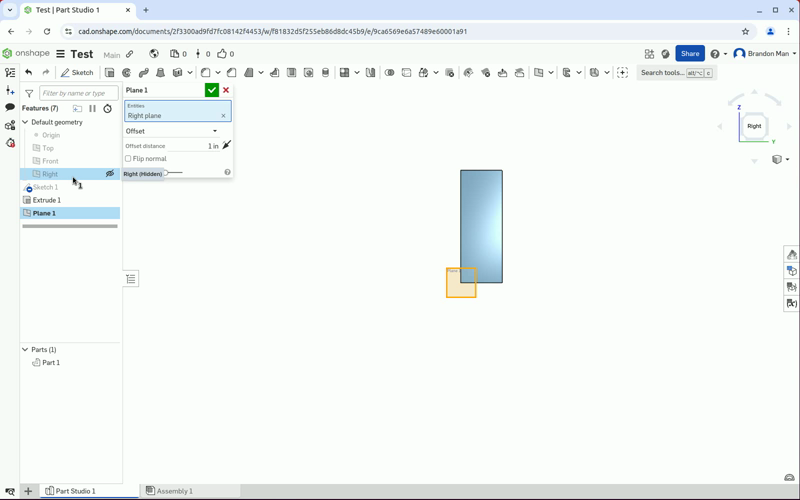
key(tab, 2)
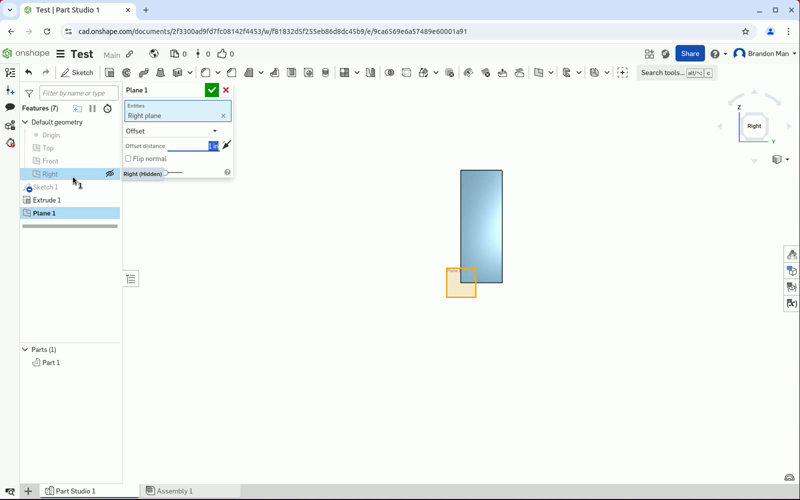
text(0.493)
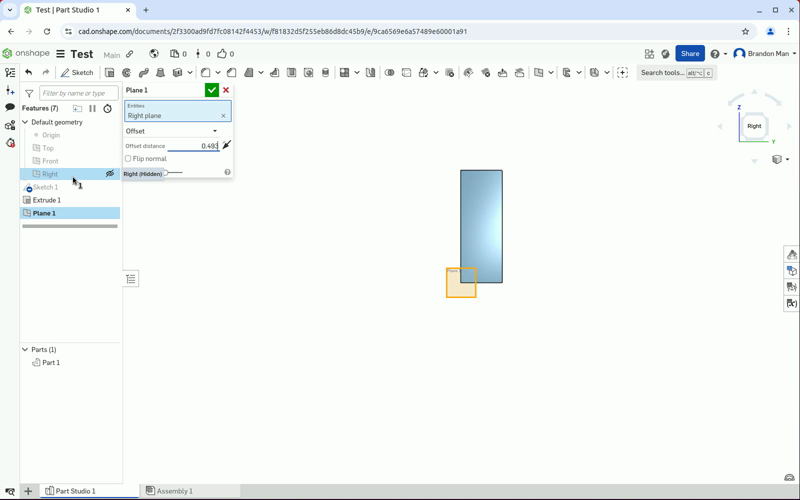
key(enter, 2)
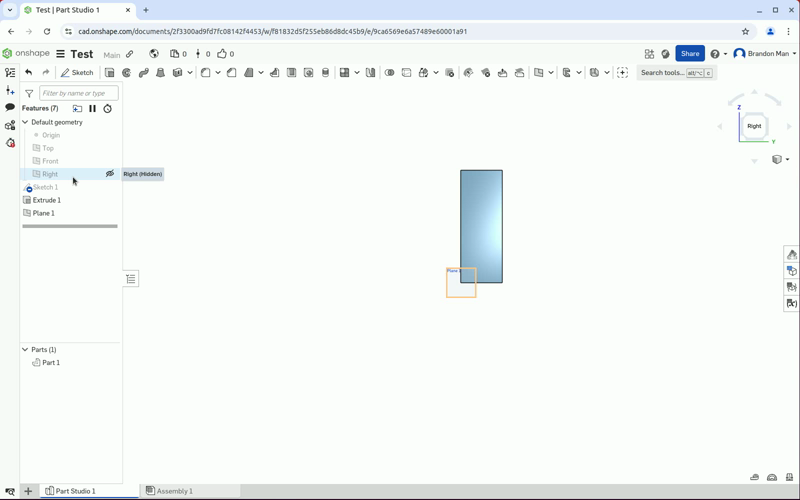
key(shift+s)
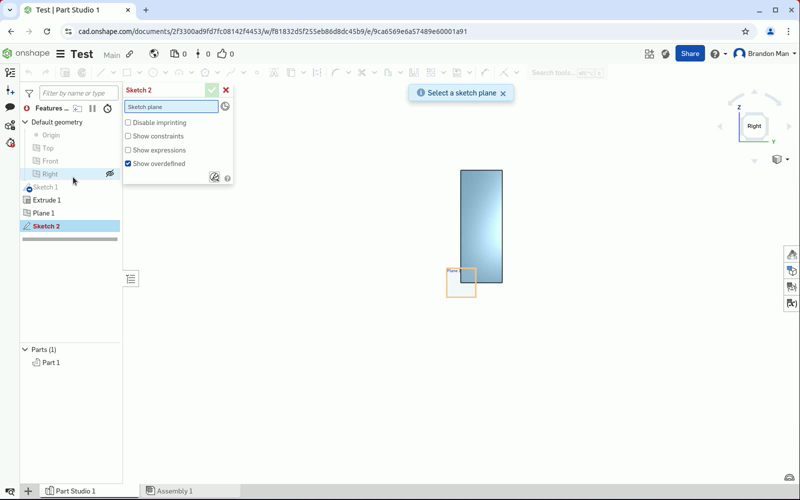
mouse_move(73, 215)
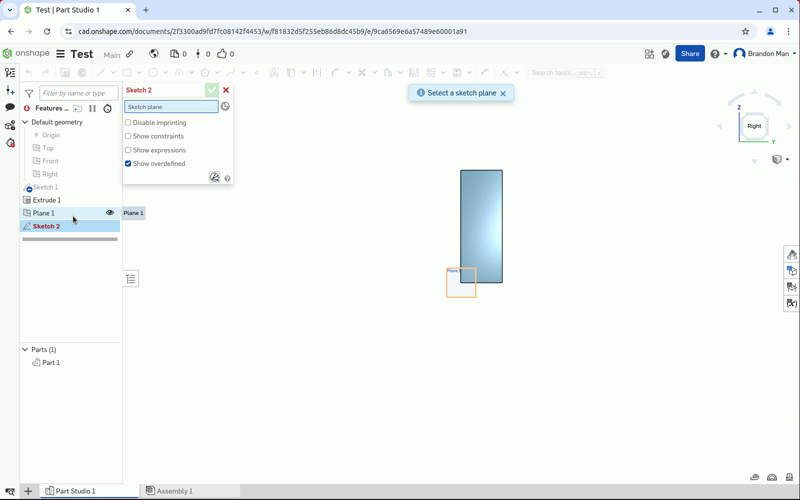
click(73, 215)
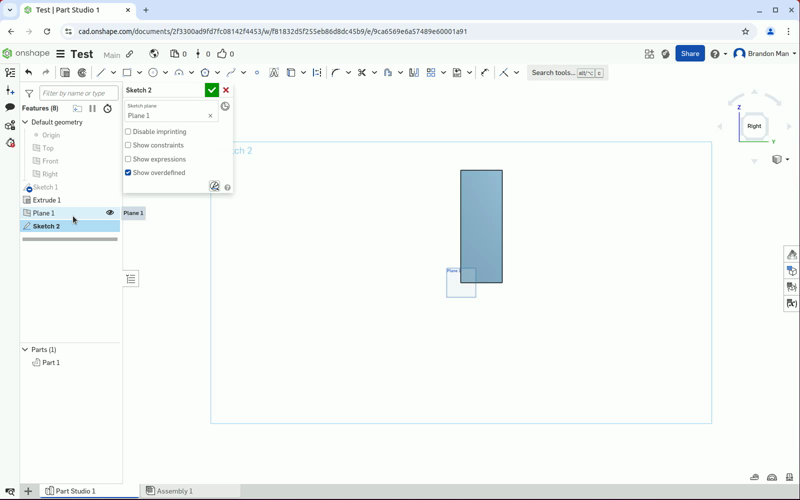
mouse_move(73, 352)
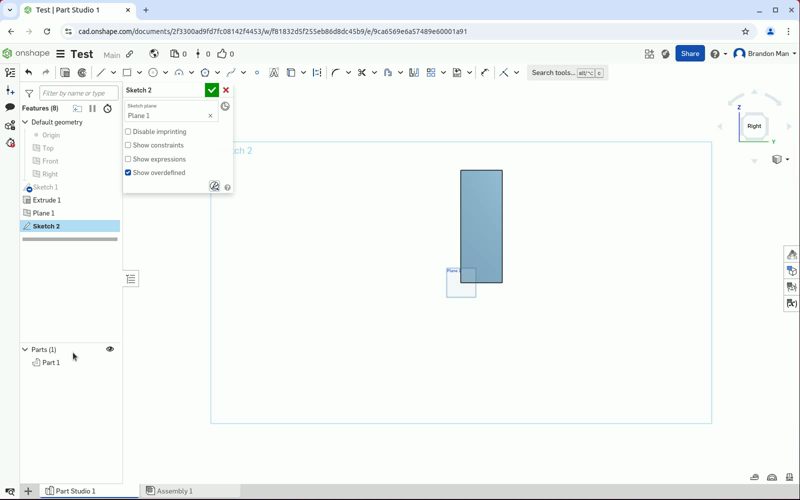
key(y)
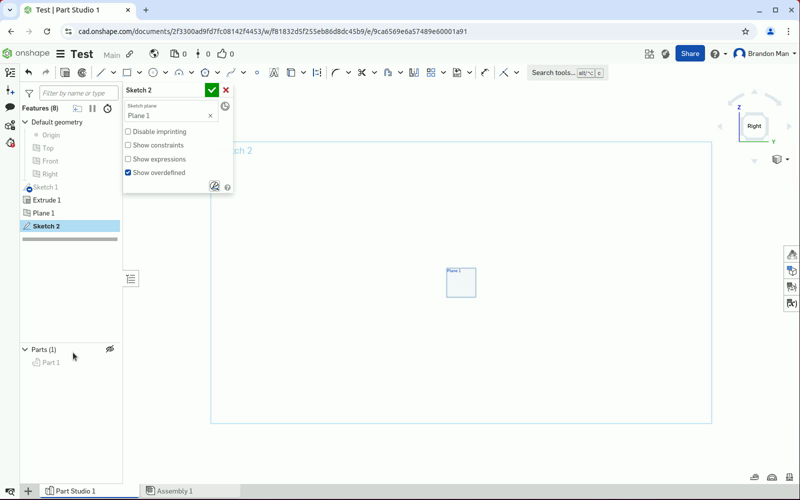
key(l)
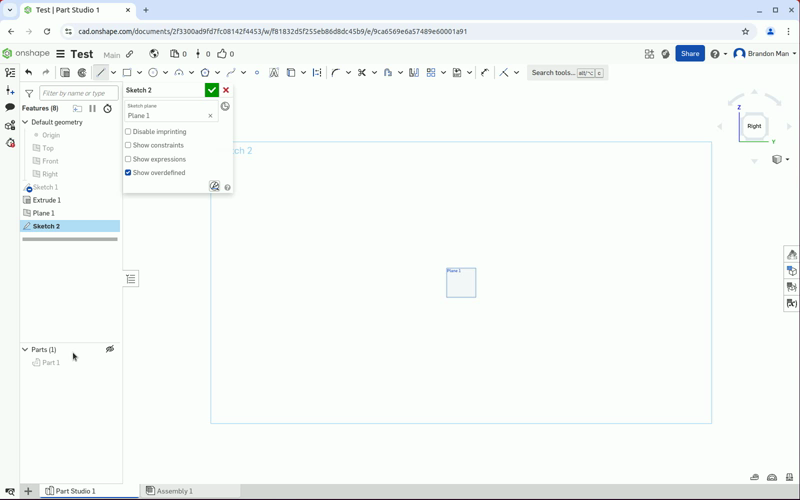
key_down(shift)
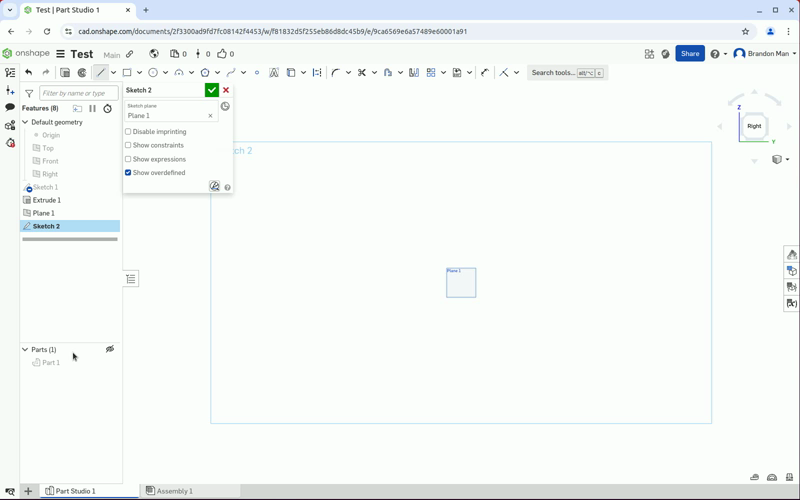
mouse_move(476, 196)
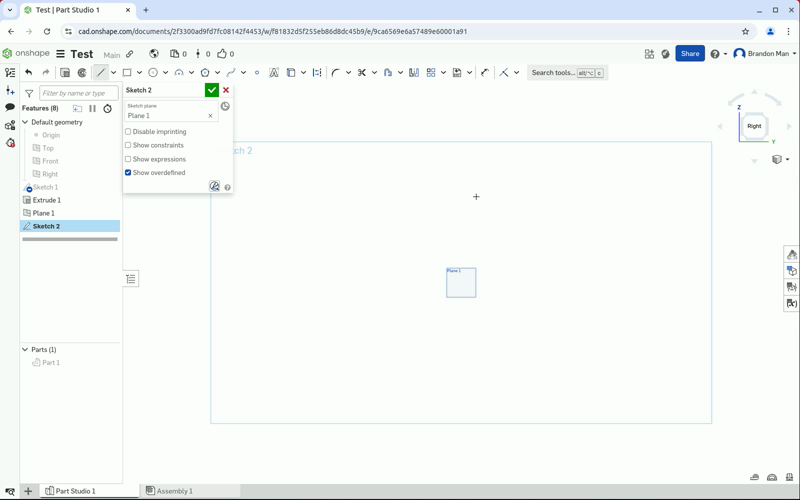
click(476, 196)
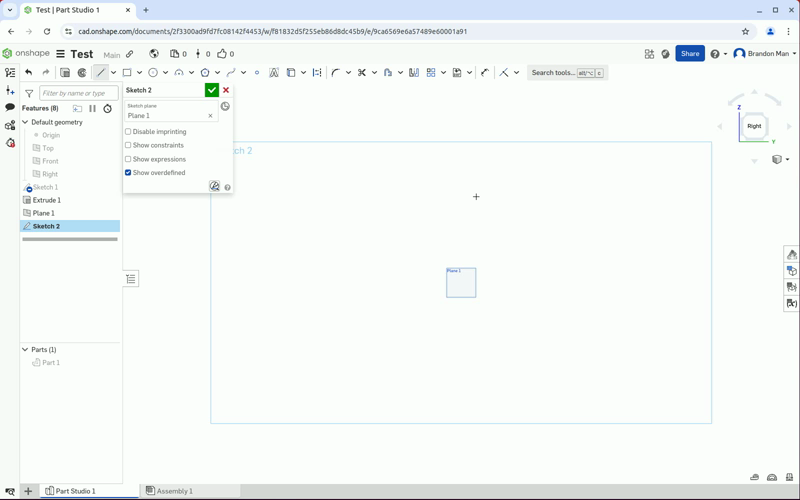
key_up(shift)
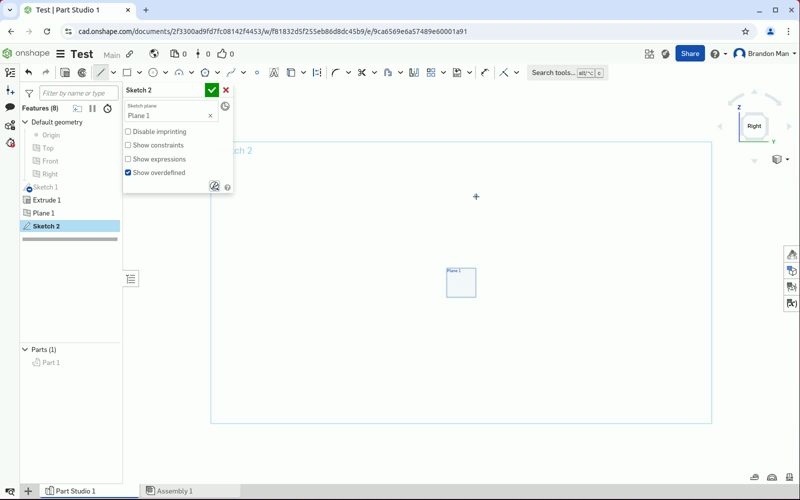
key_down(shift)
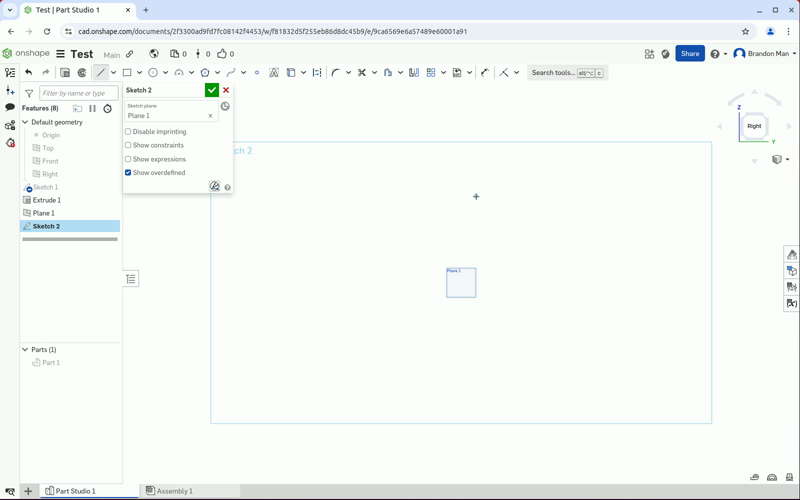
mouse_move(506, 196)
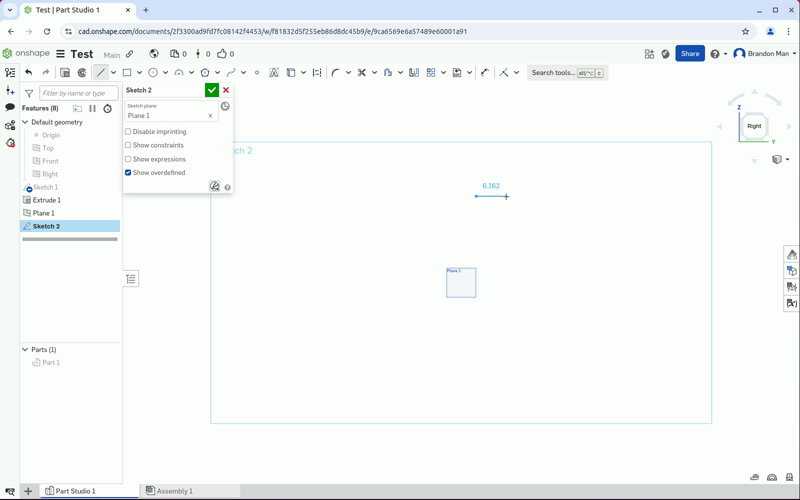
mouse_move(486, 196)
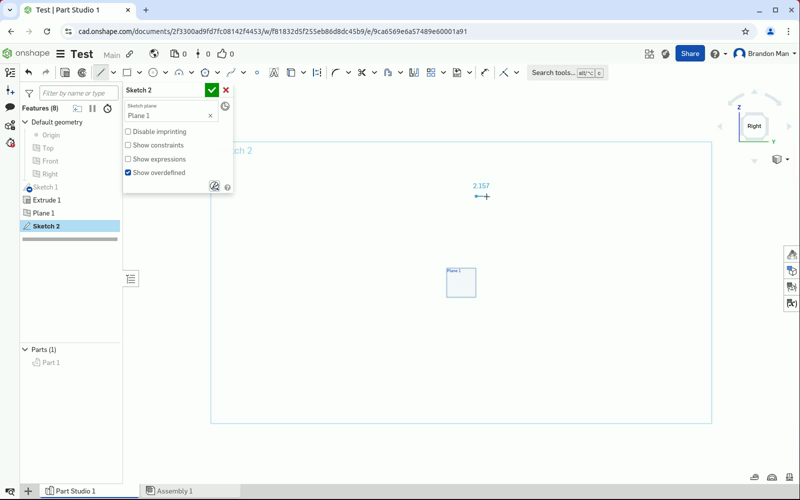
click(486, 196)
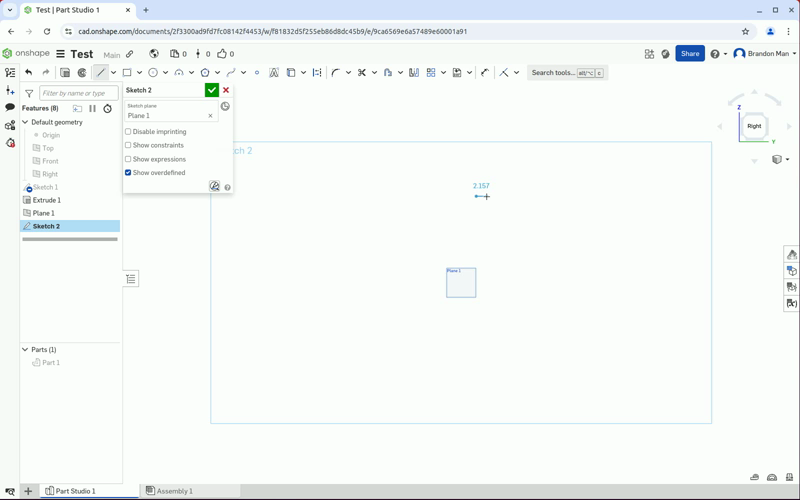
key_up(shift)
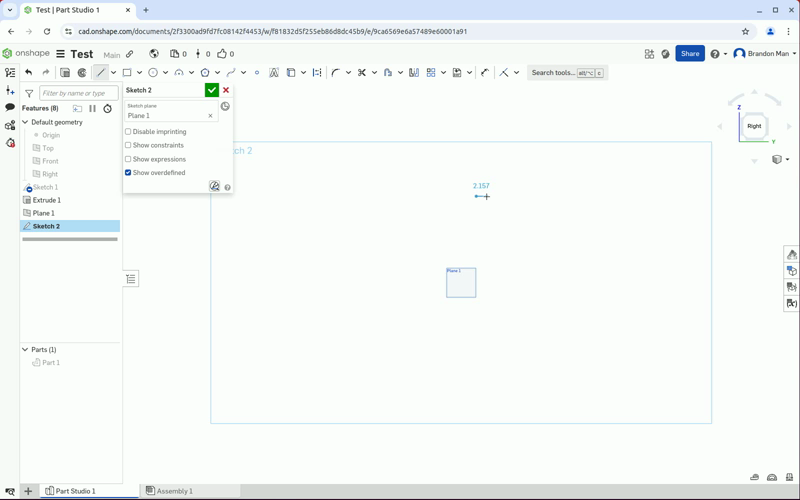
key_down(shift)
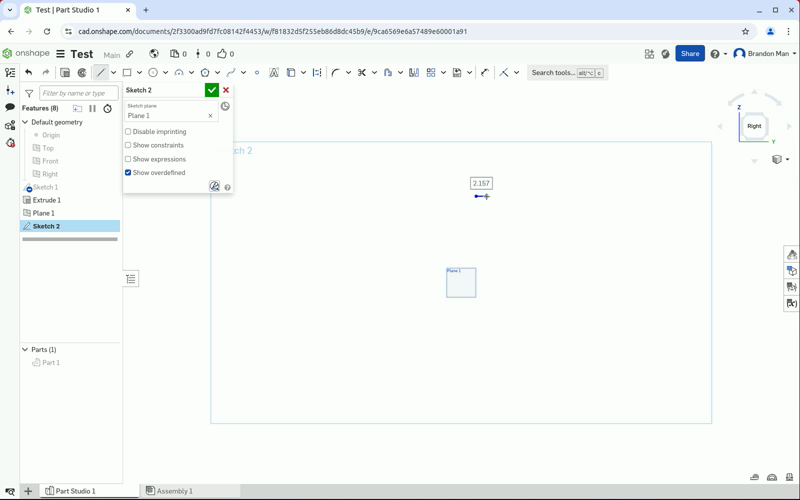
mouse_move(516, 196)
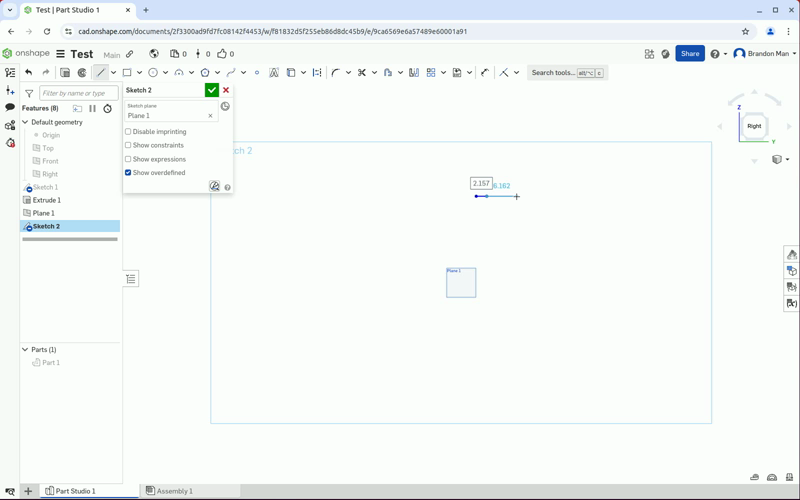
mouse_move(486, 180)
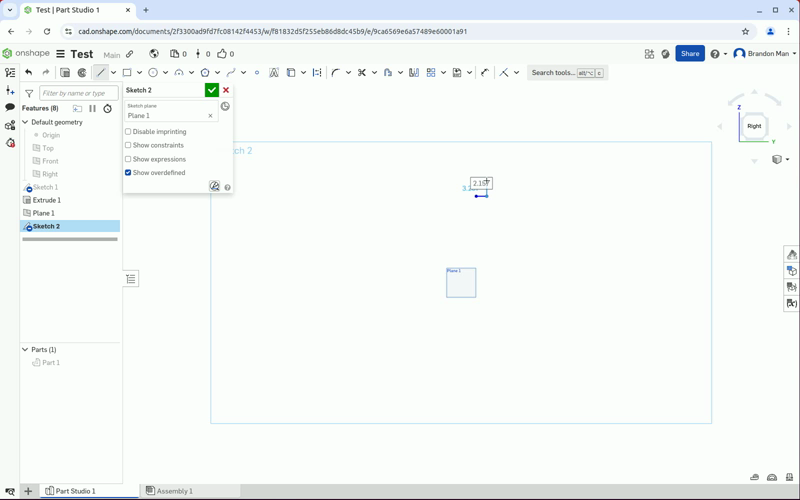
click(486, 180)
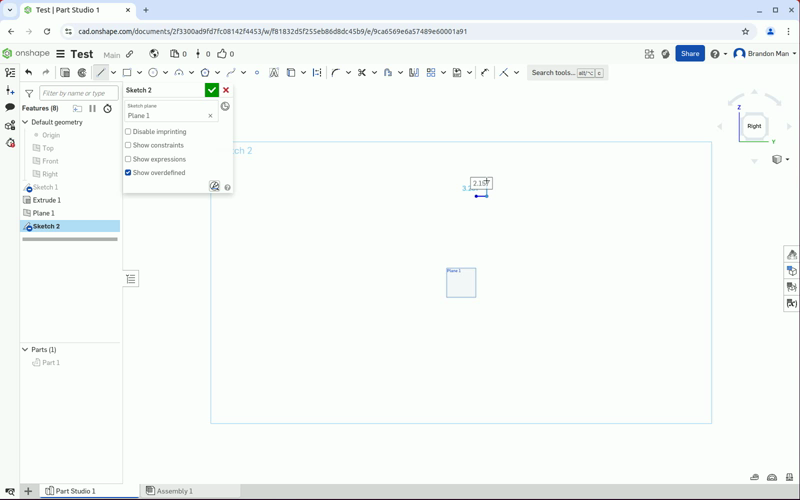
key_up(shift)
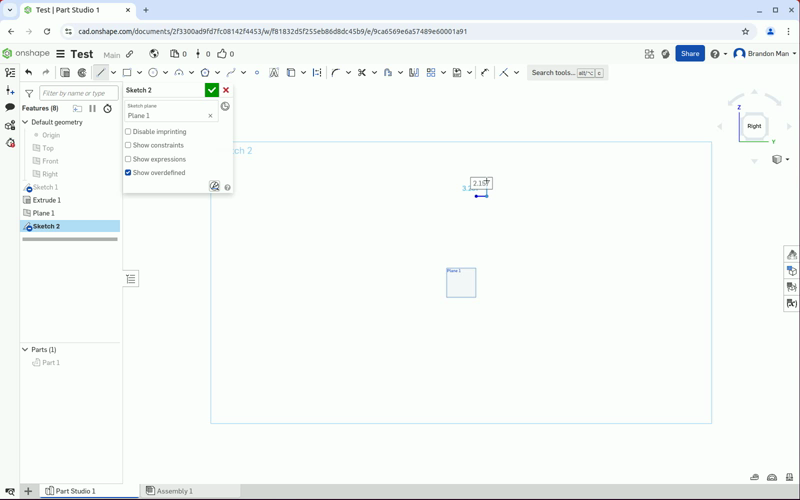
key_down(shift)
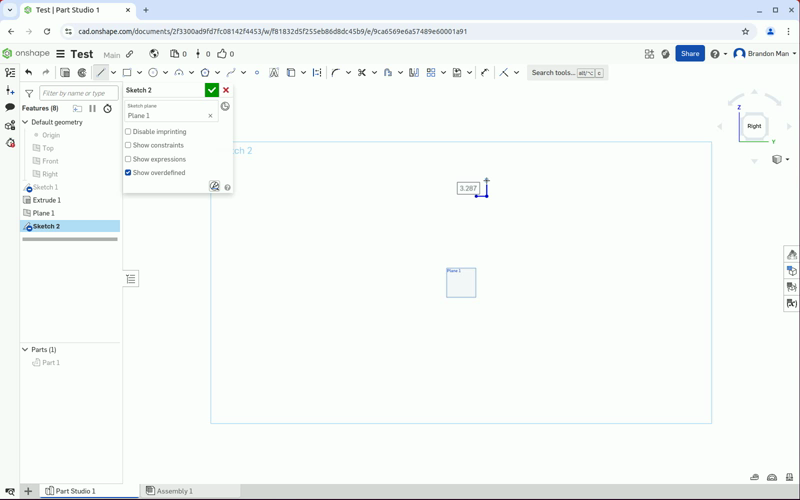
mouse_move(516, 180)
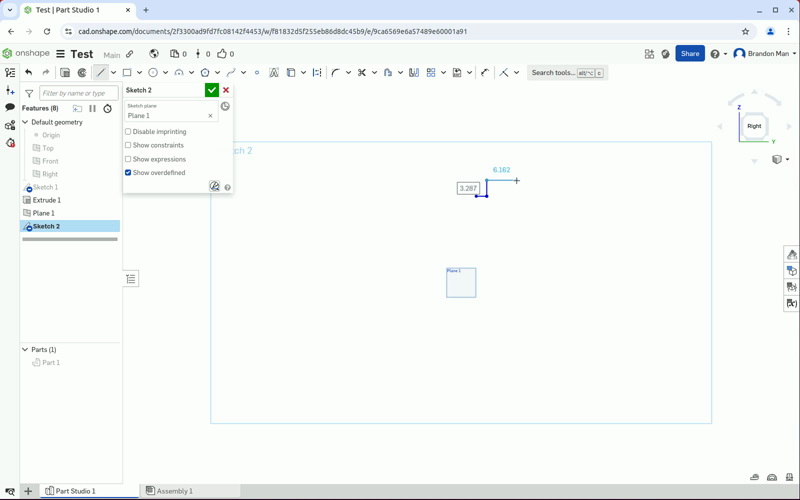
mouse_move(476, 180)
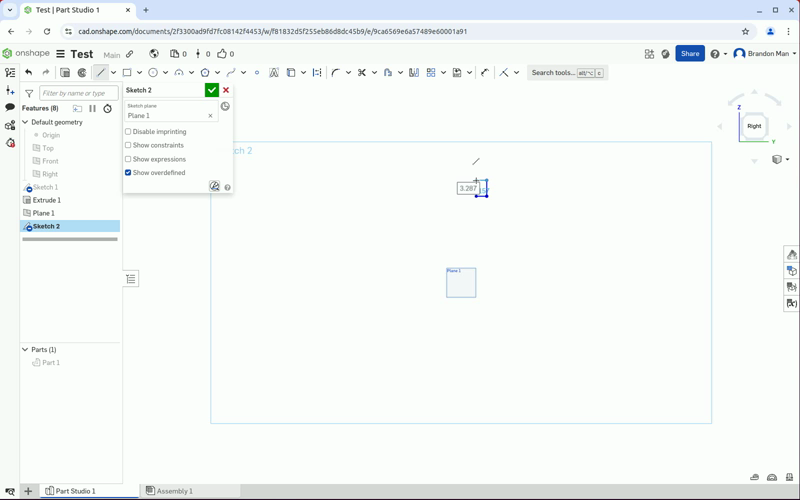
click(476, 180)
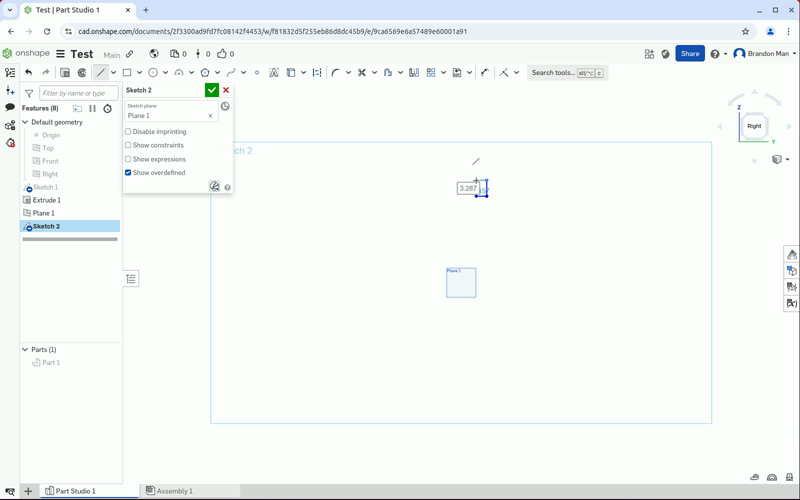
key_up(shift)
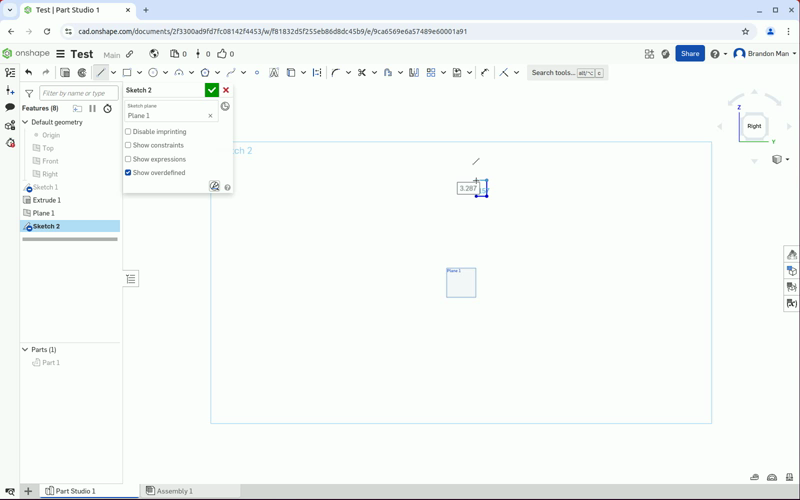
mouse_move(506, 180)
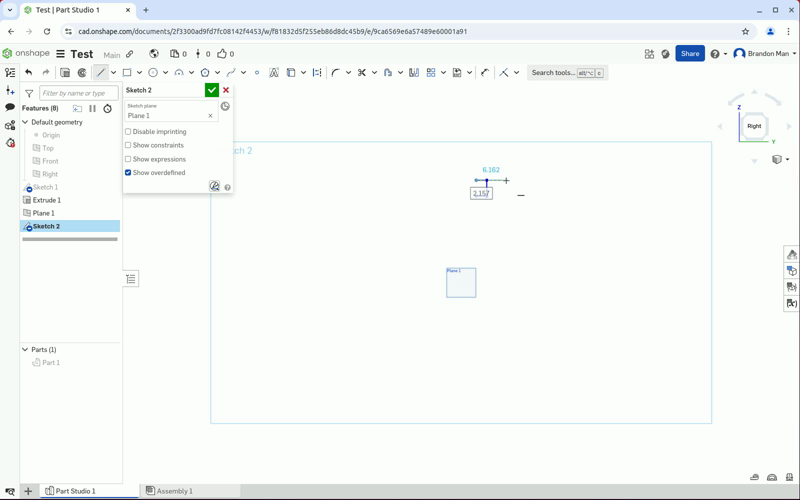
key_down(shift)
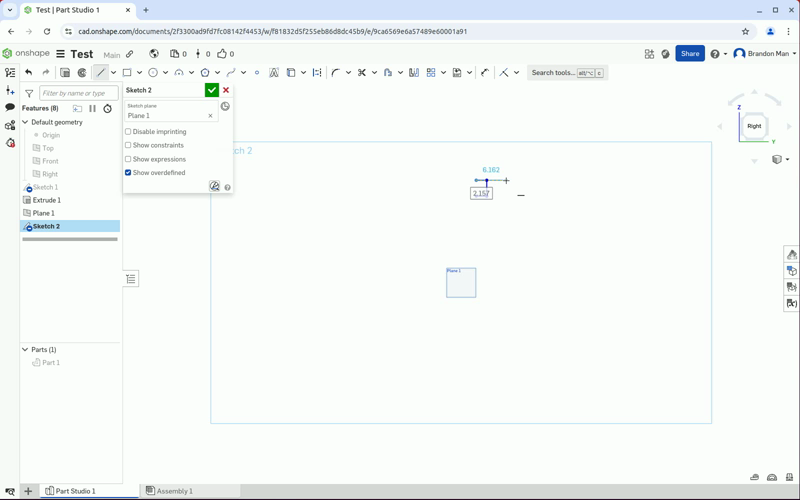
mouse_move(476, 196)
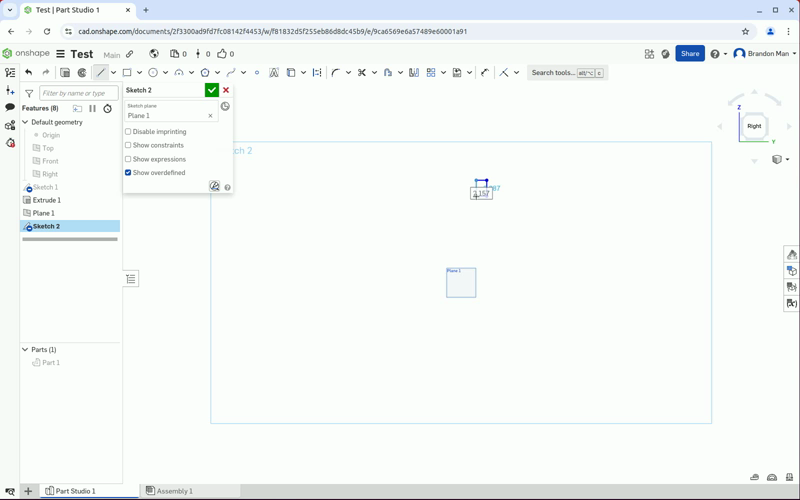
key_up(shift)
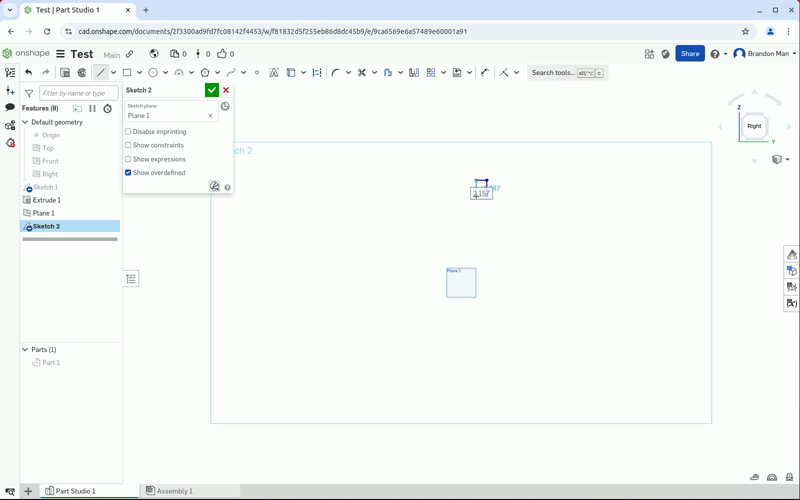
click(476, 196)
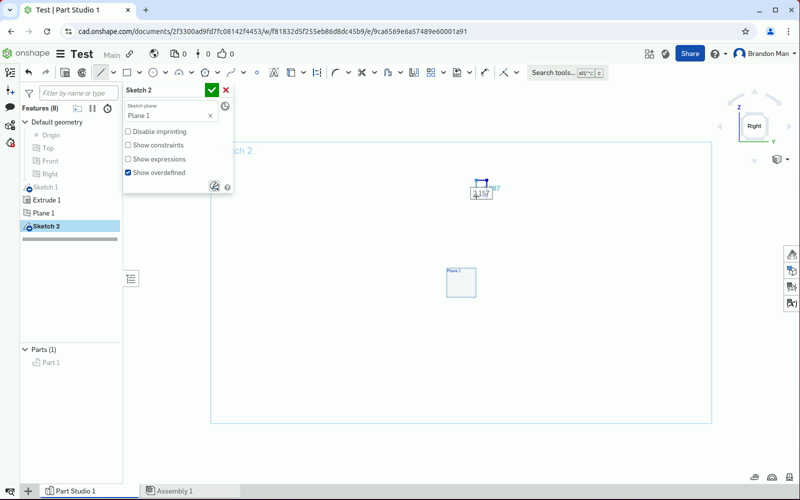
key(esc)
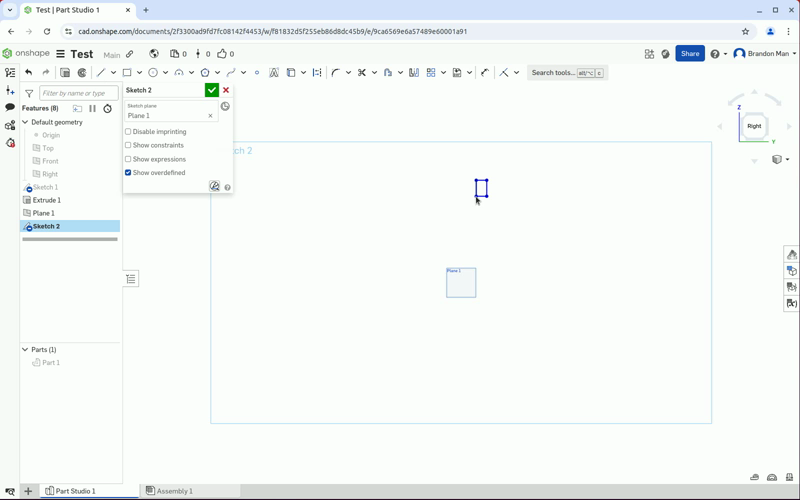
mouse_move(476, 183)
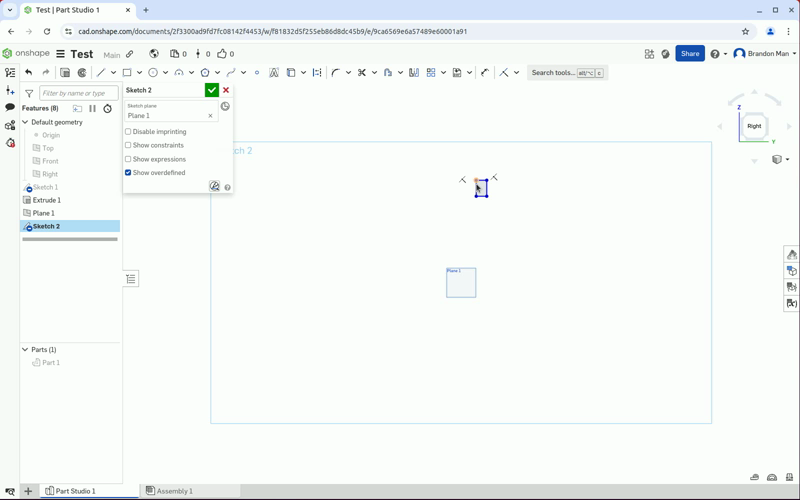
scroll(6)
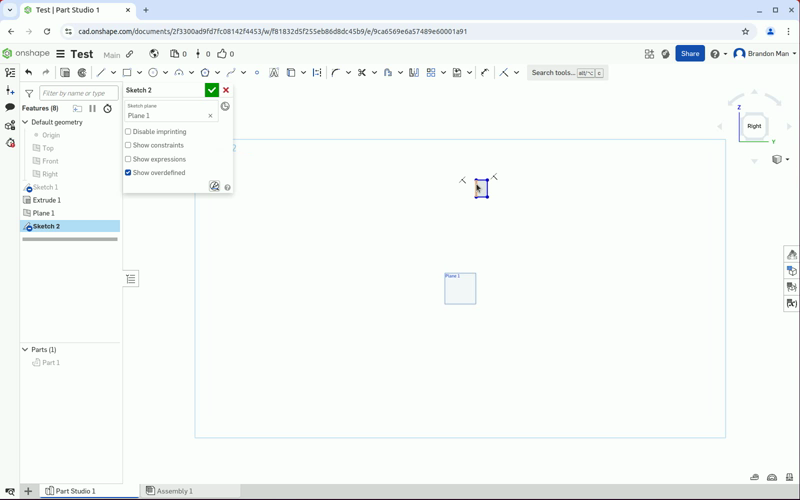
scroll(6)
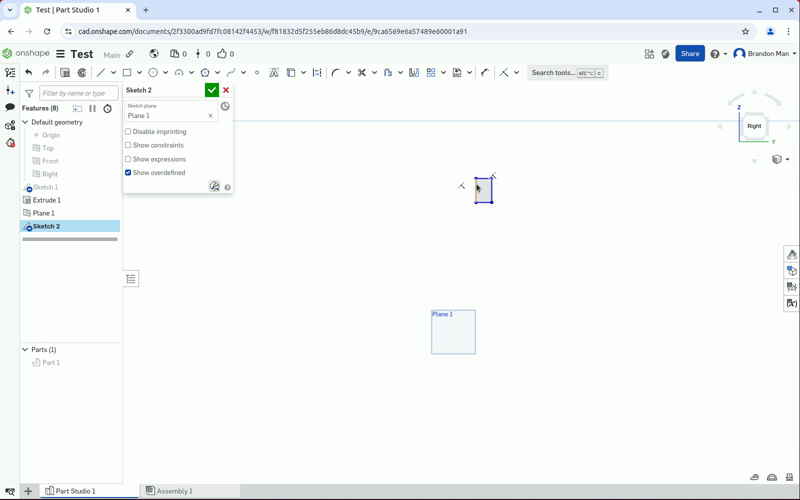
scroll(6)
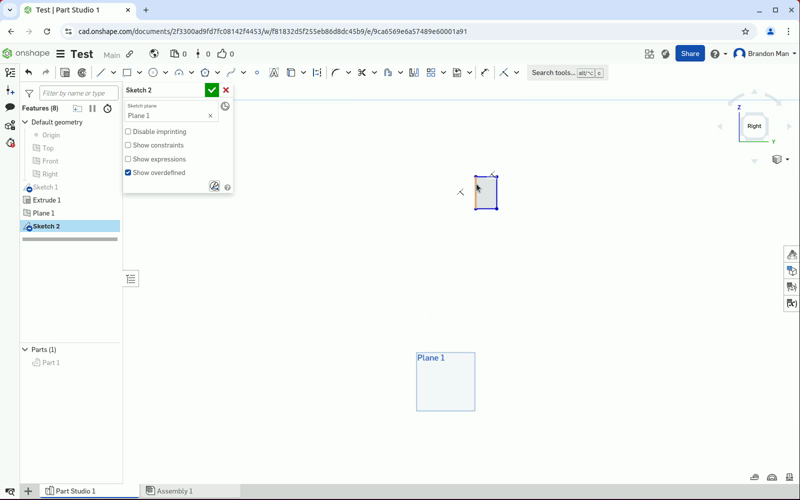
scroll(6)
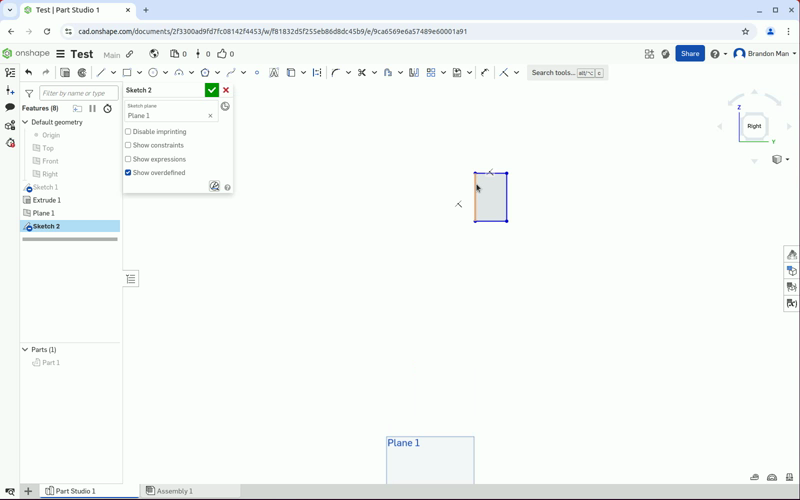
scroll(6)
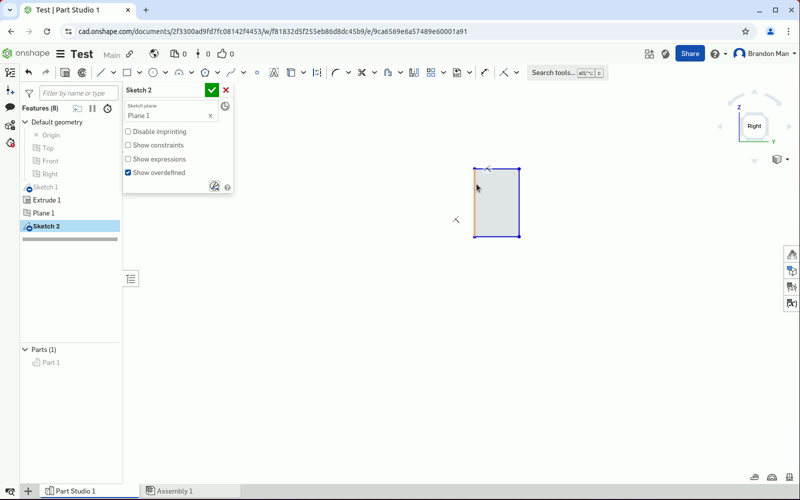
scroll(6)
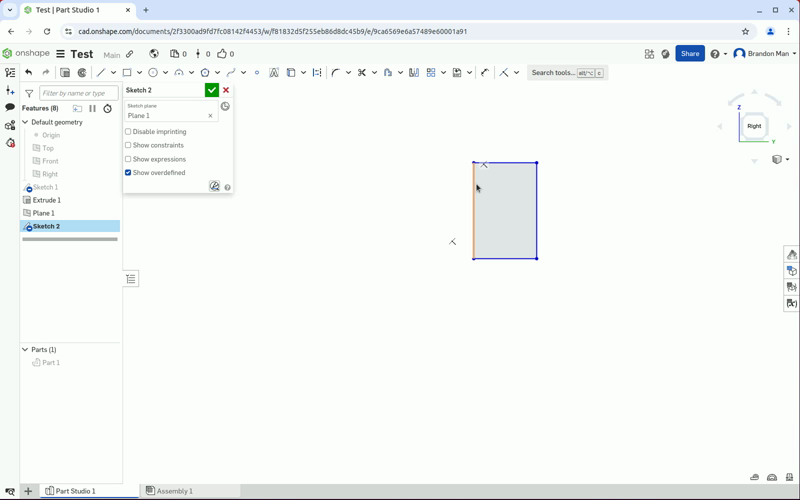
scroll(6)
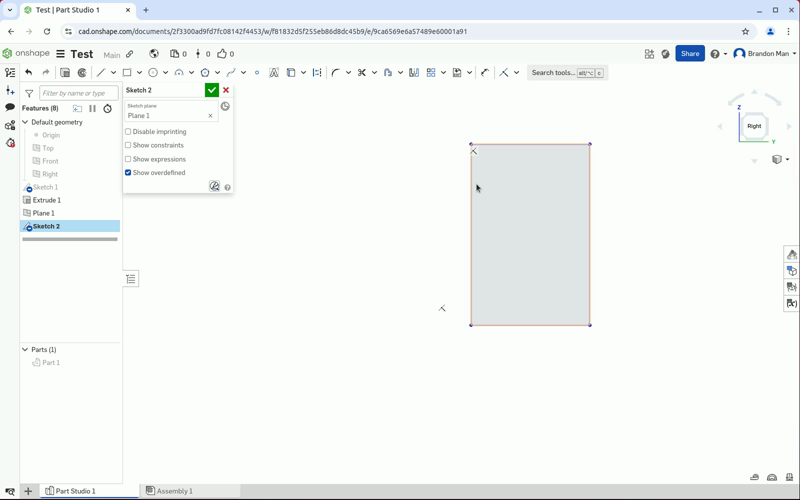
click(476, 183)
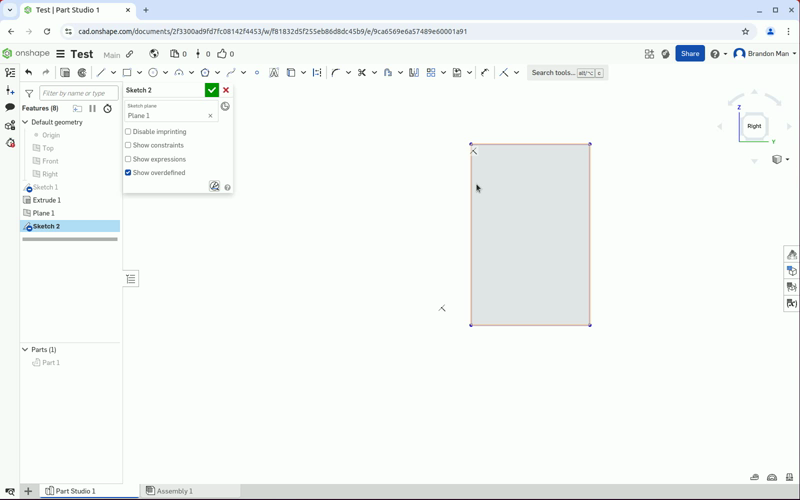
scroll(-6)
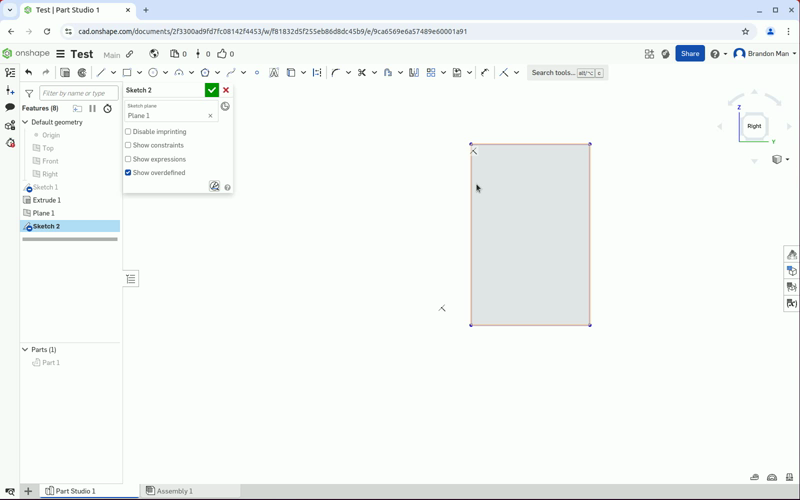
scroll(-6)
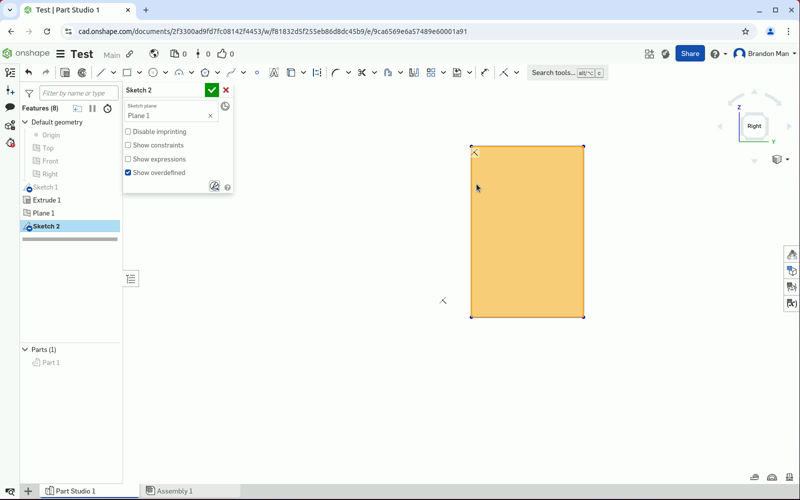
scroll(-6)
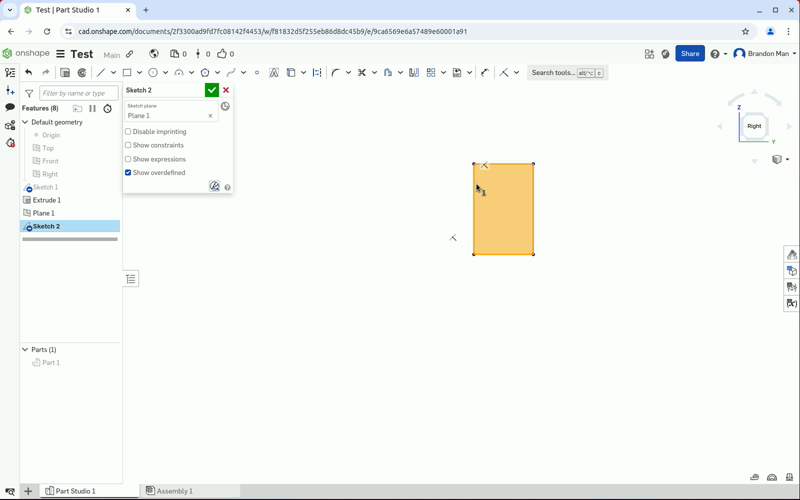
scroll(-6)
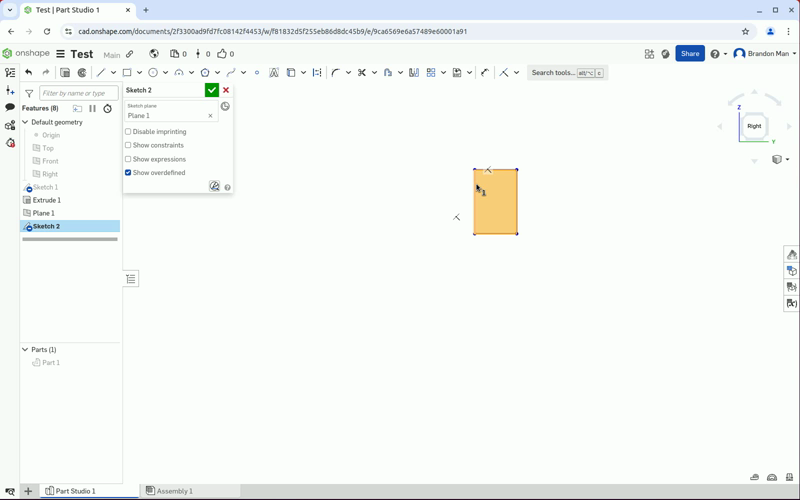
scroll(-6)
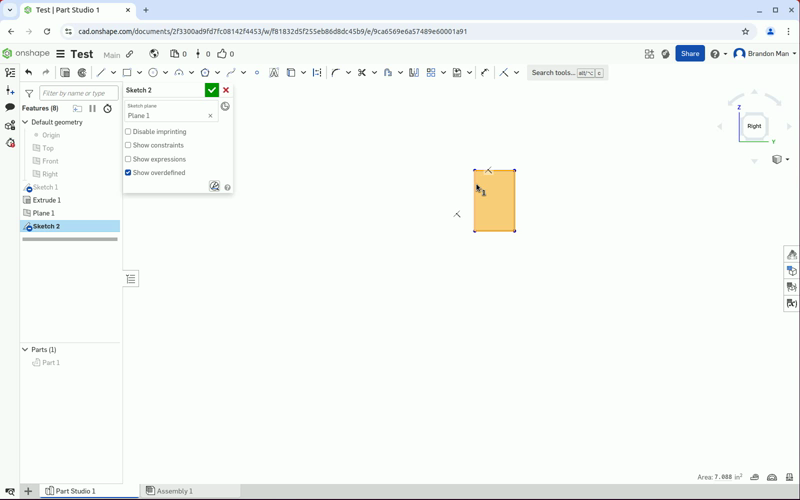
scroll(-6)
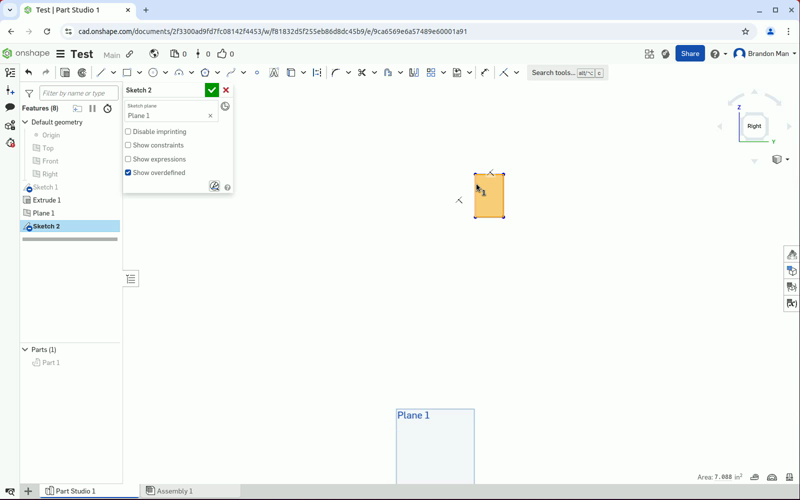
scroll(-6)
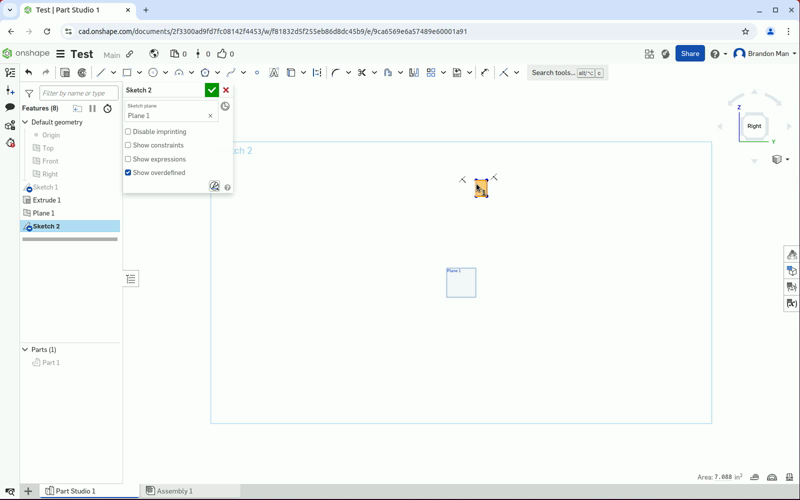
mouse_move(73, 352)
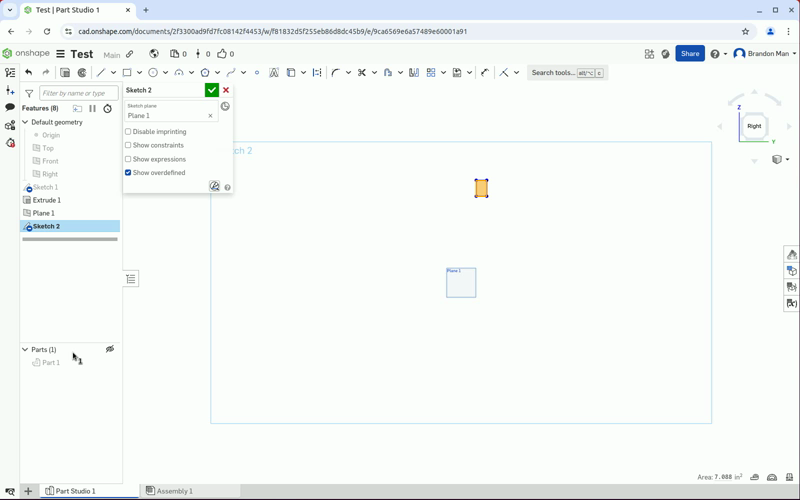
key(shift+y)
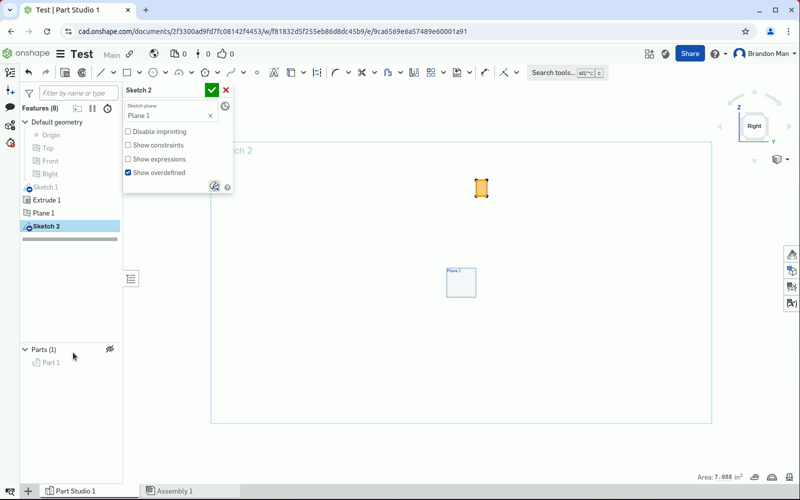
key(shift+e)
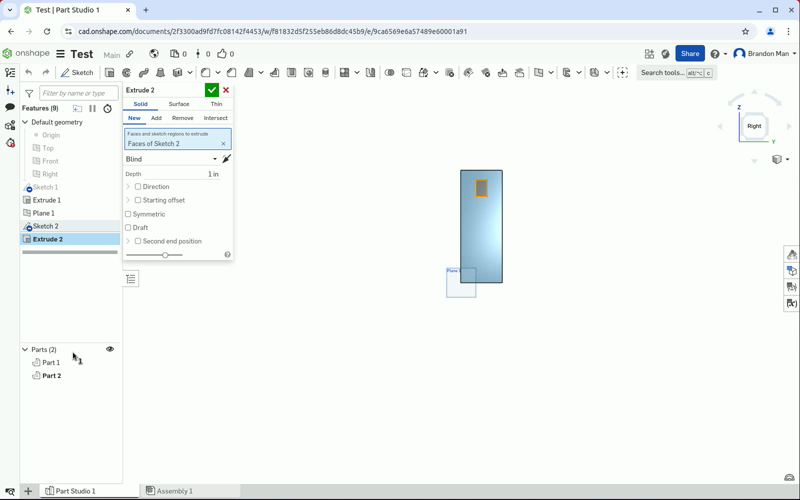
mouse_move(143, 106)
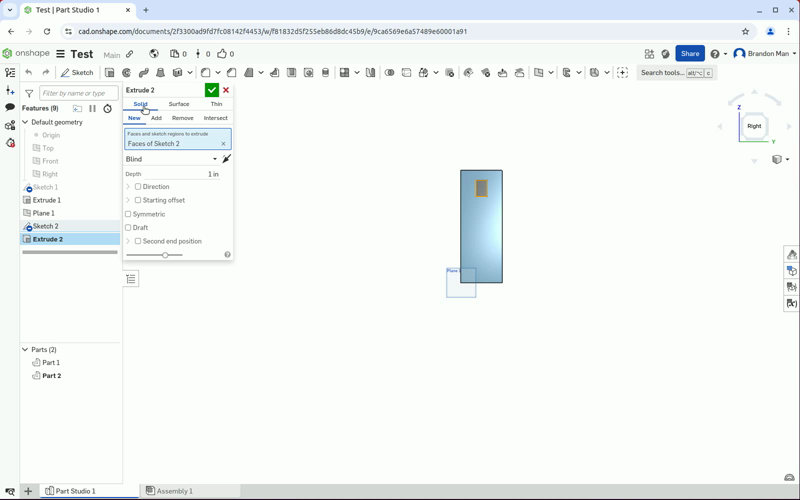
click(143, 106)
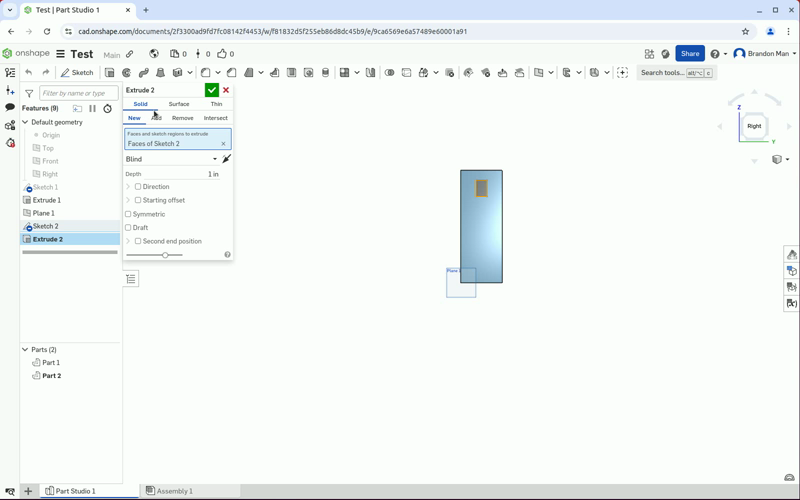
mouse_move(186, 120)
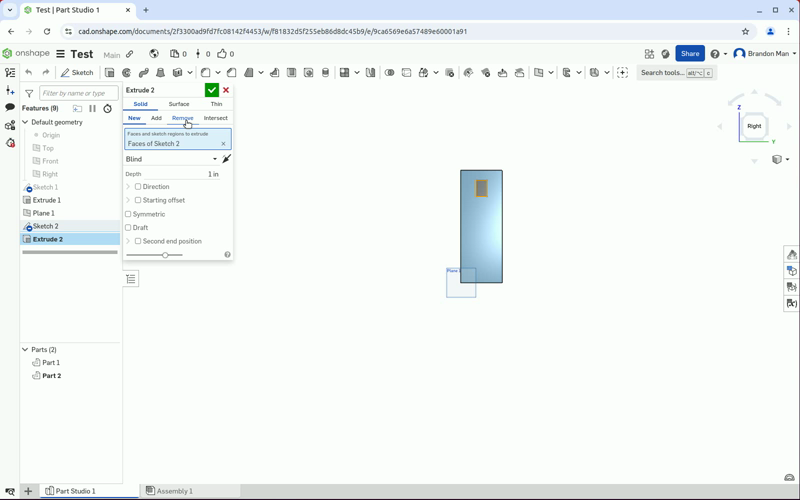
click(186, 120)
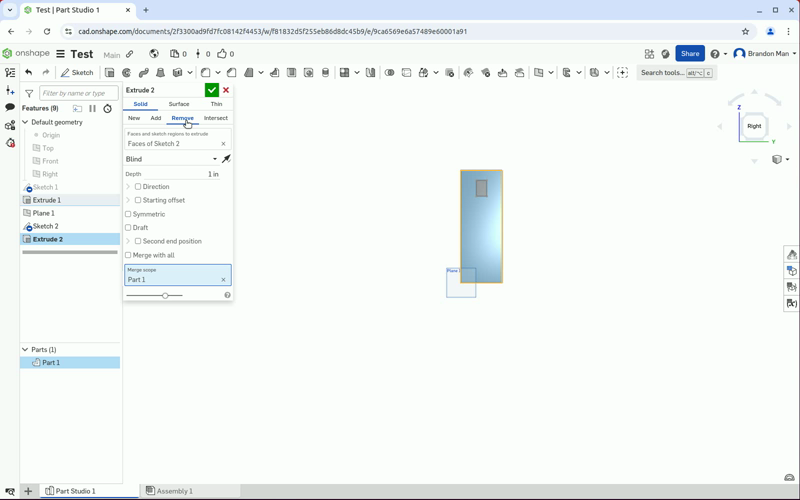
key(tab, 4)
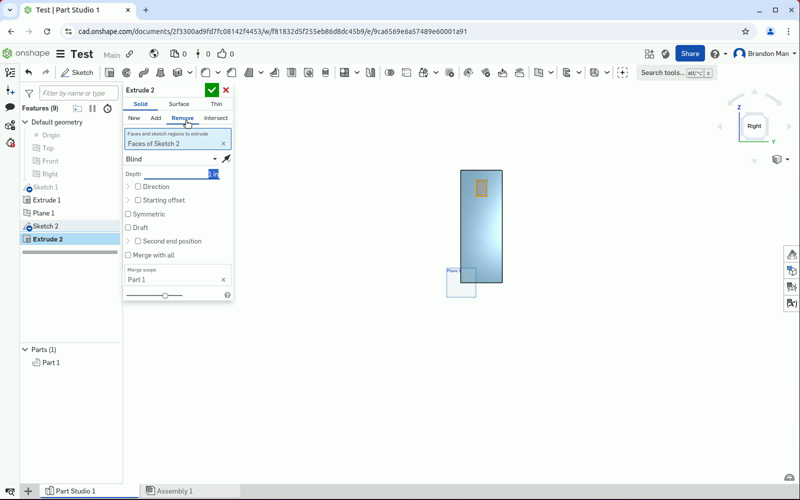
text(0.481)
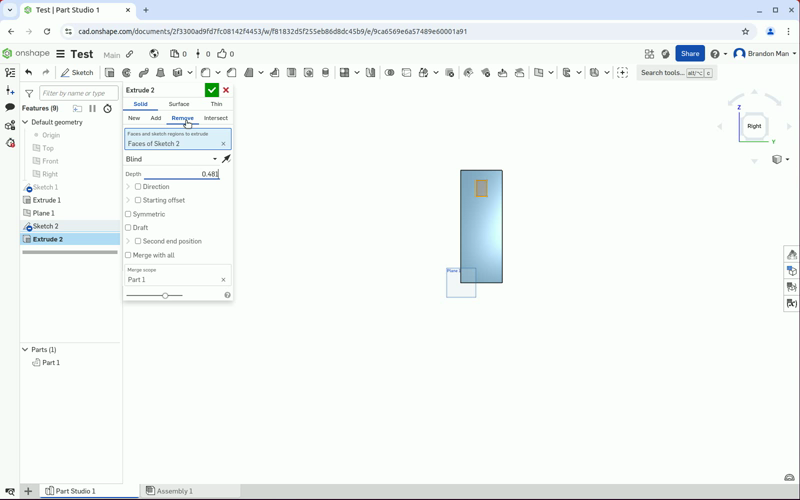
key(tab, 6)
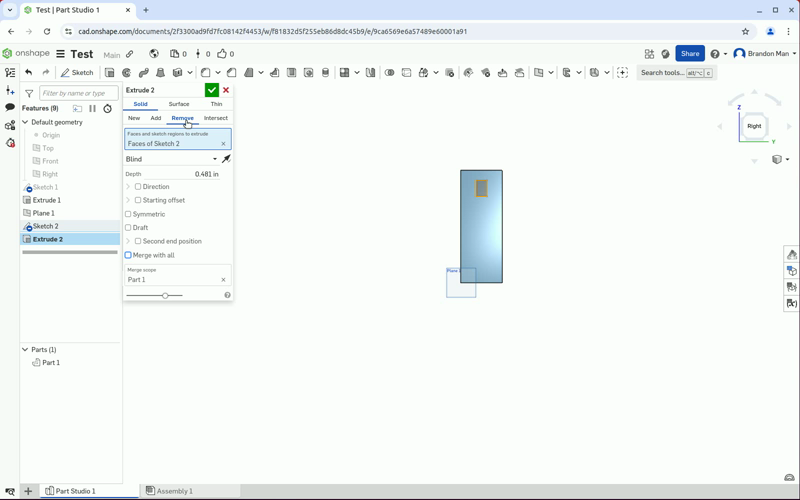
key(space)
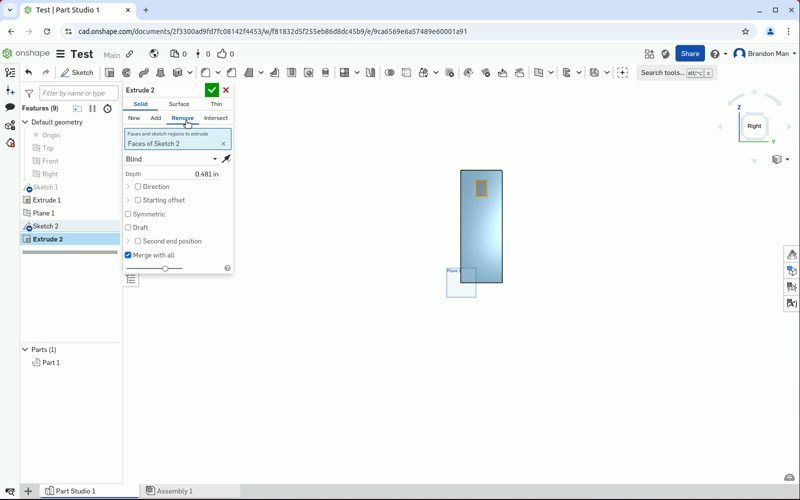
key(enter)
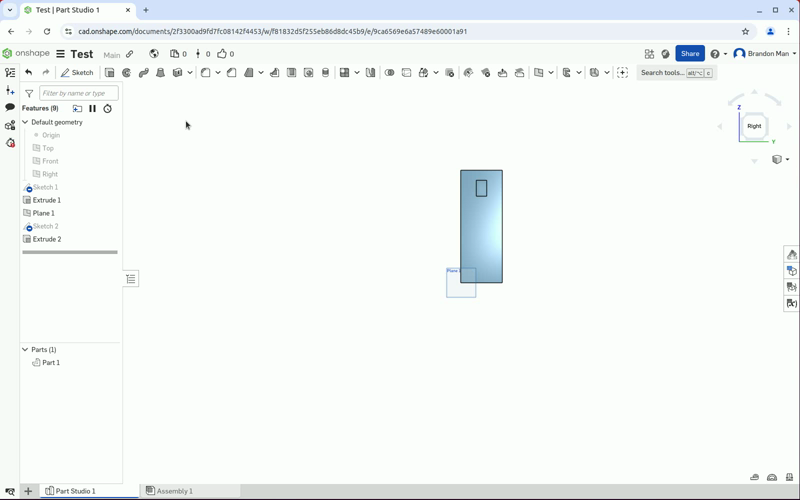
key(shift+h)
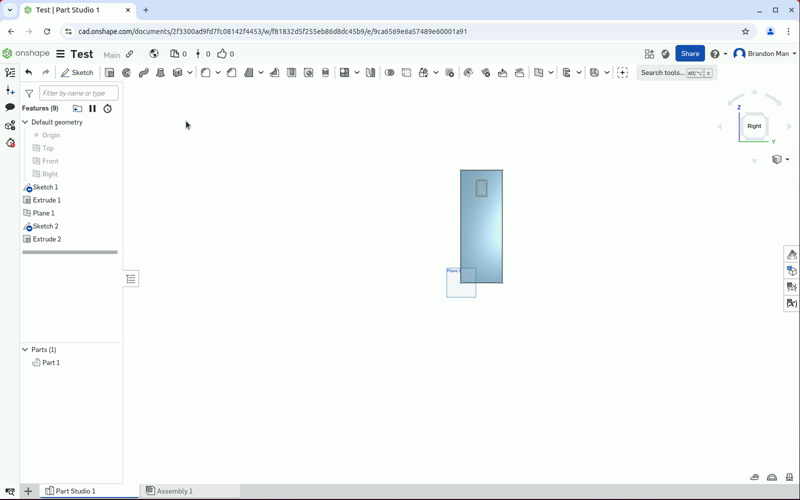
key(shift+h)
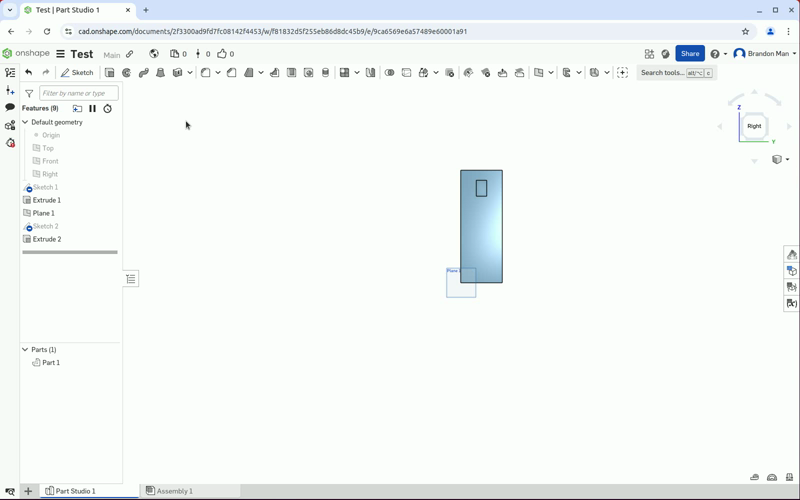
mouse_move(73, 189)
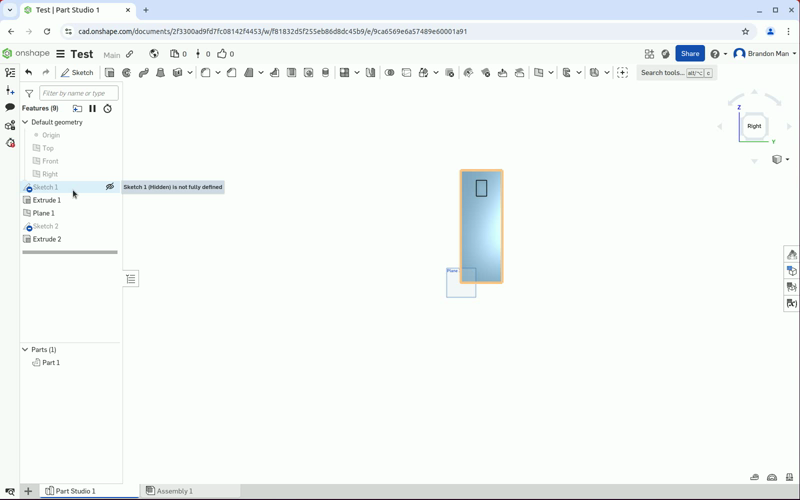
click(73, 189)
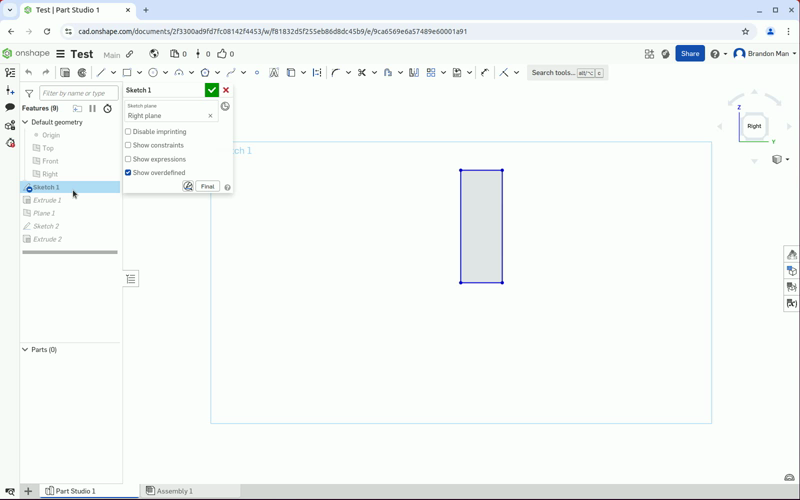
mouse_move(229, 92)
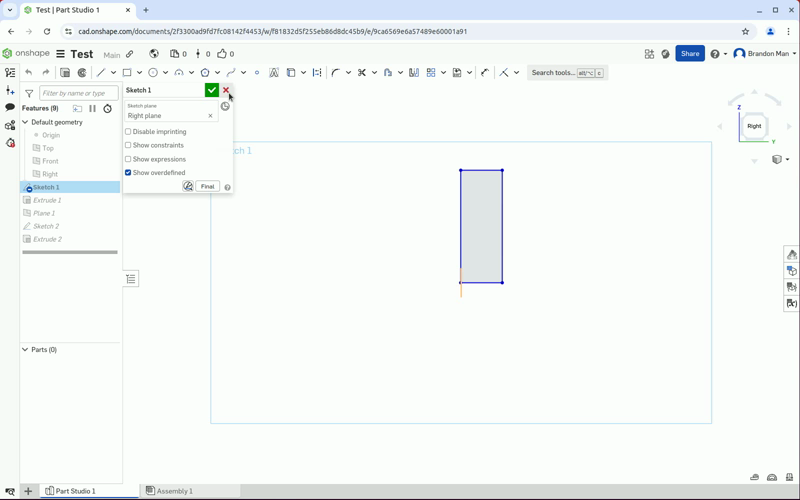
click(229, 92)
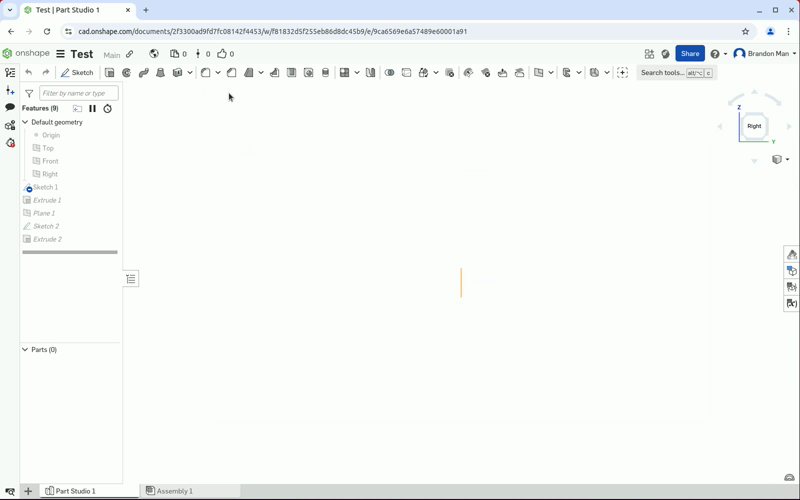
key(shift+s)
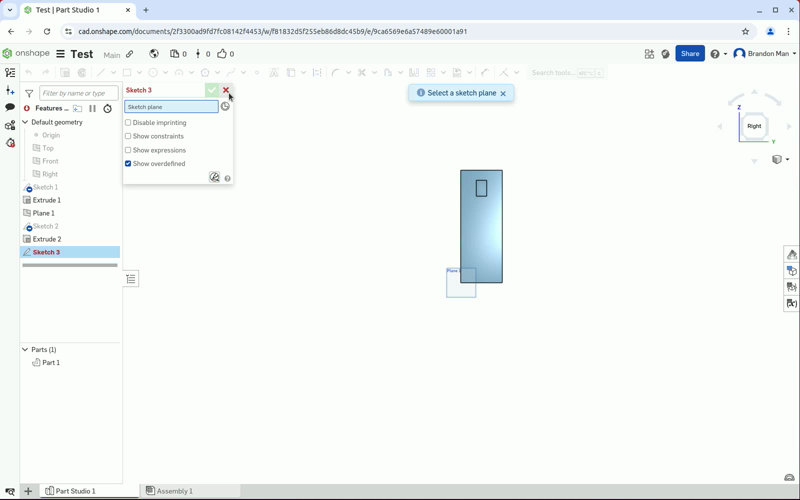
mouse_move(73, 215)
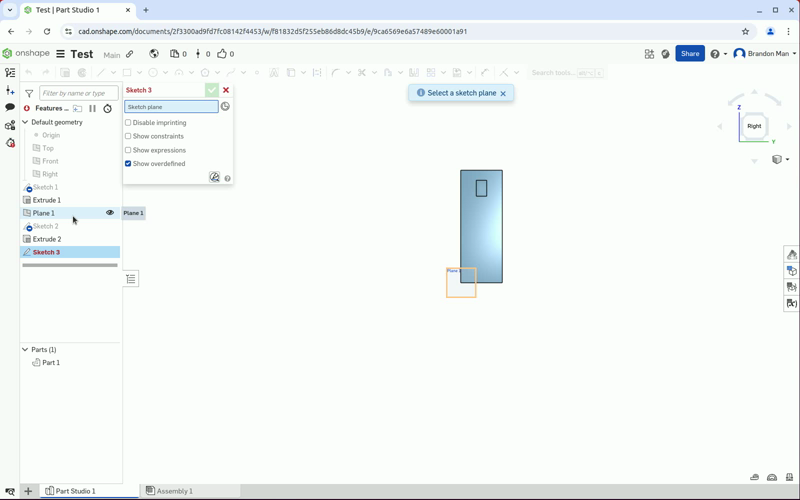
click(73, 215)
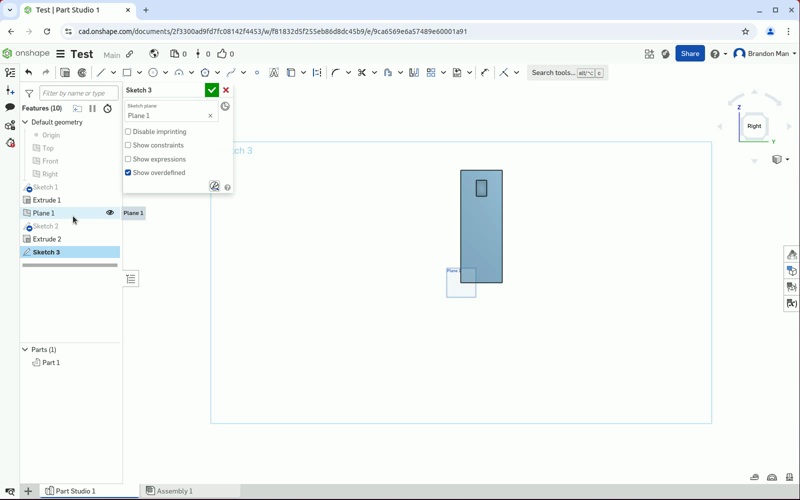
mouse_move(73, 352)
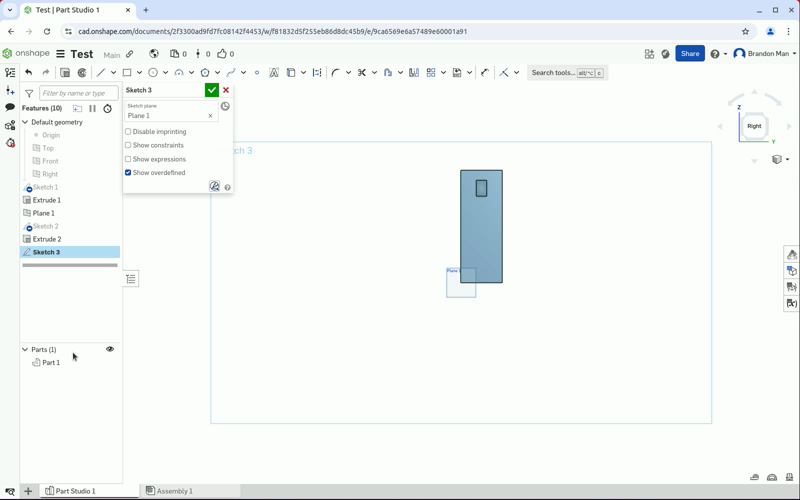
key(y)
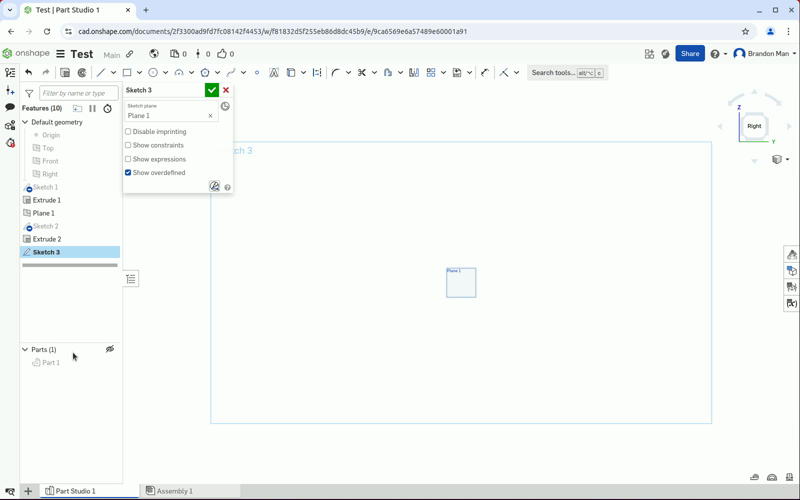
key(l)
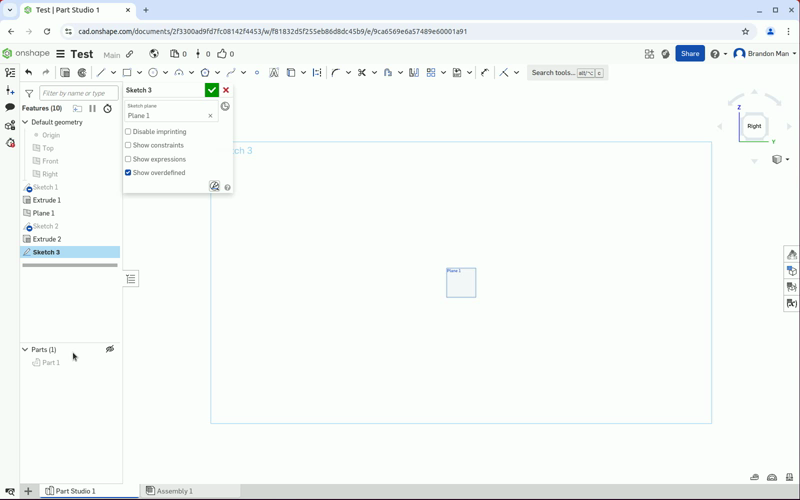
key_down(shift)
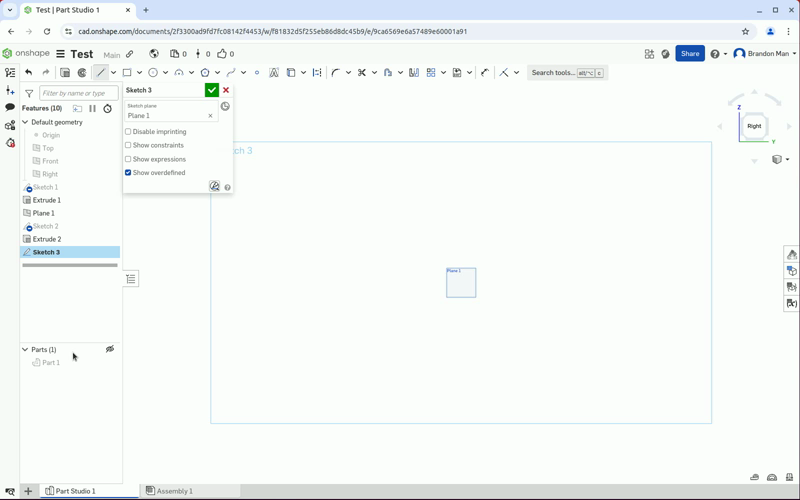
mouse_move(476, 237)
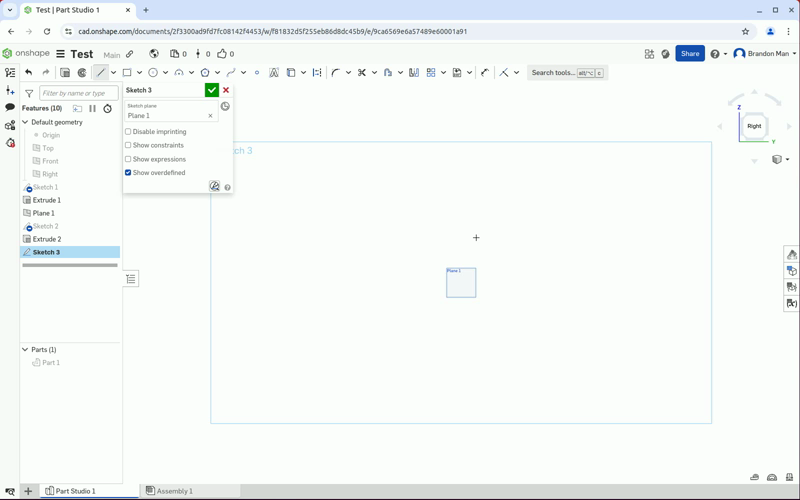
click(476, 237)
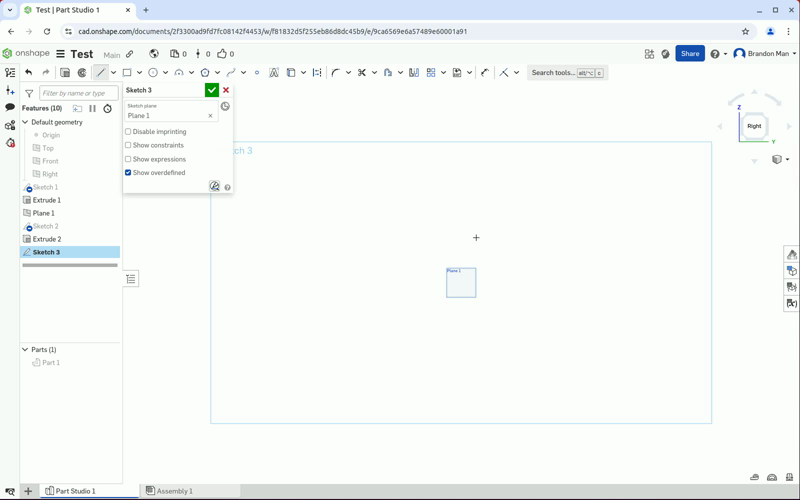
key_up(shift)
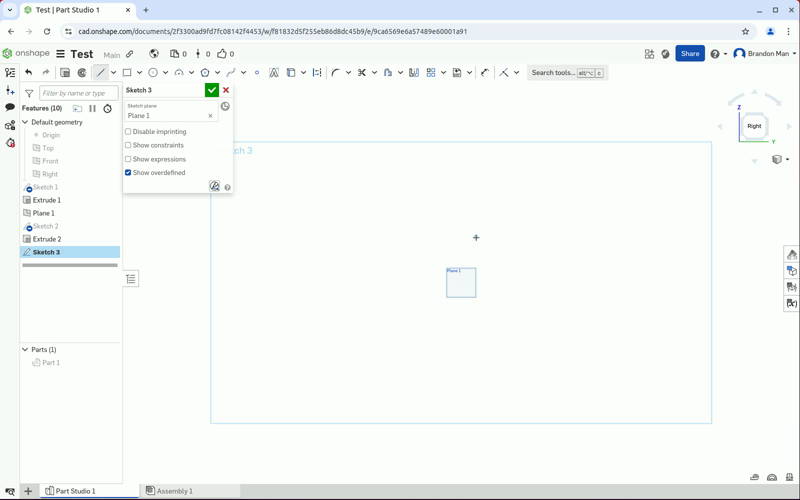
key_down(shift)
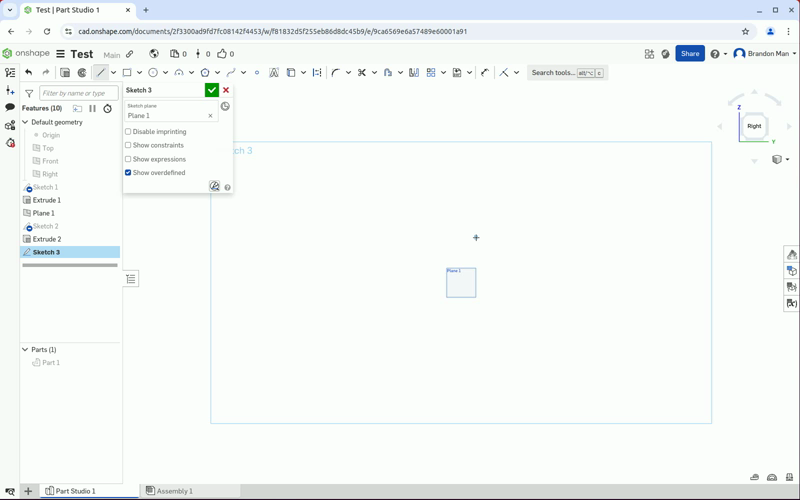
mouse_move(506, 237)
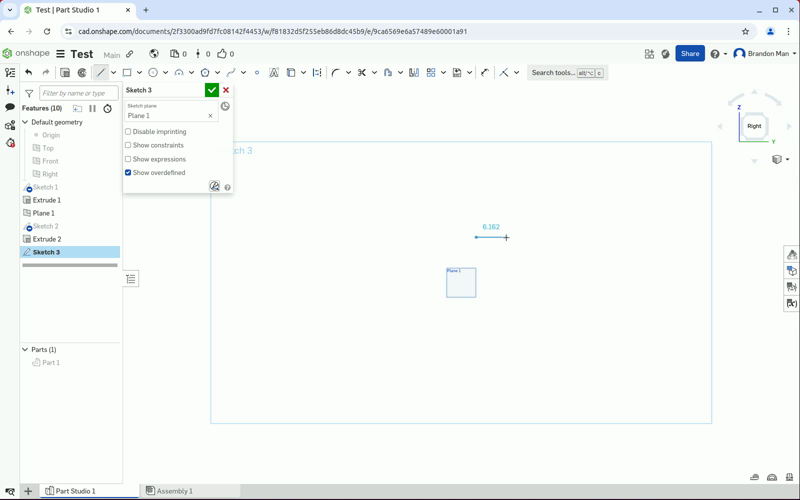
mouse_move(486, 237)
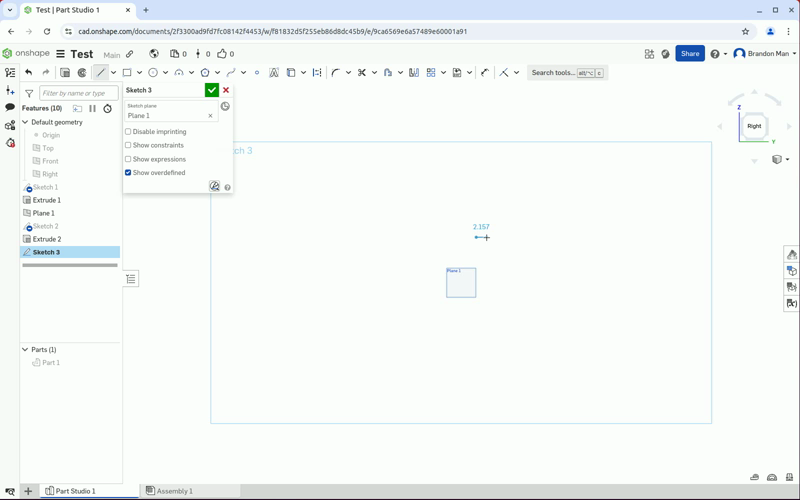
click(486, 237)
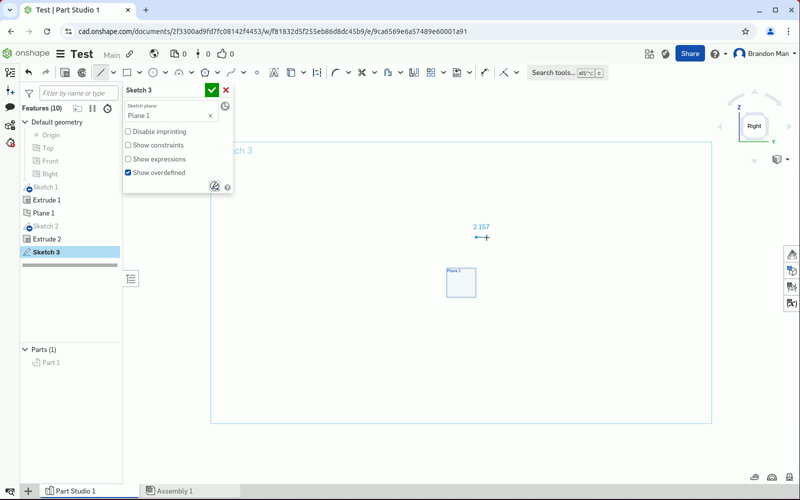
key_up(shift)
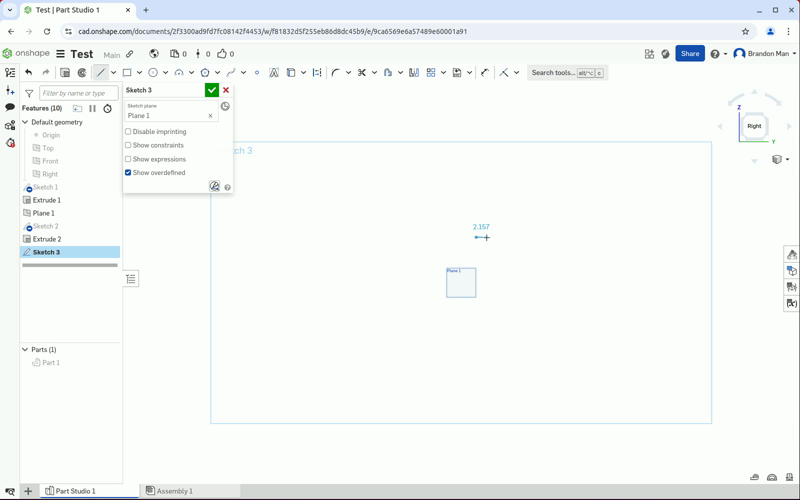
key_down(shift)
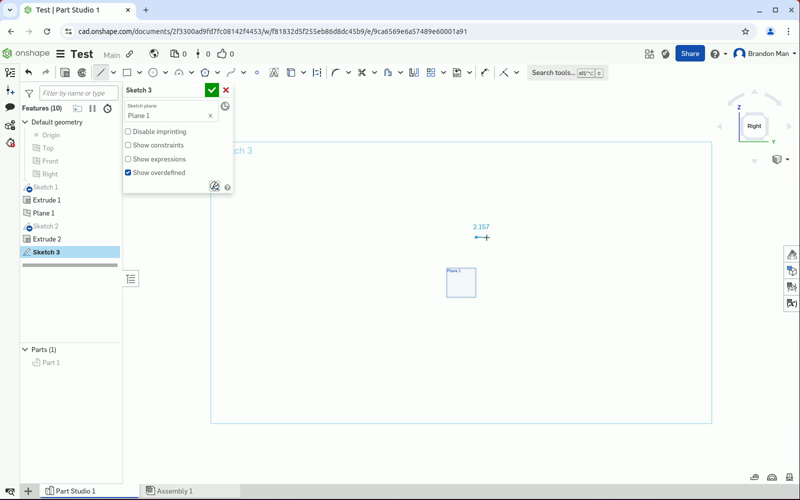
mouse_move(516, 237)
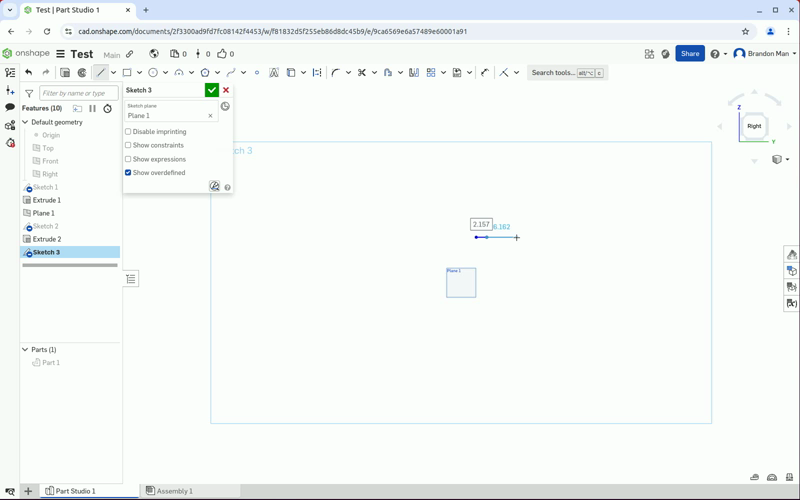
mouse_move(486, 220)
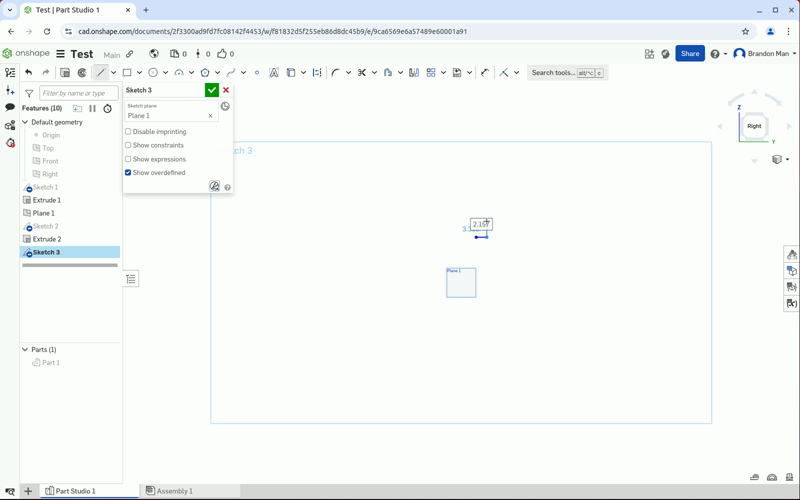
click(486, 220)
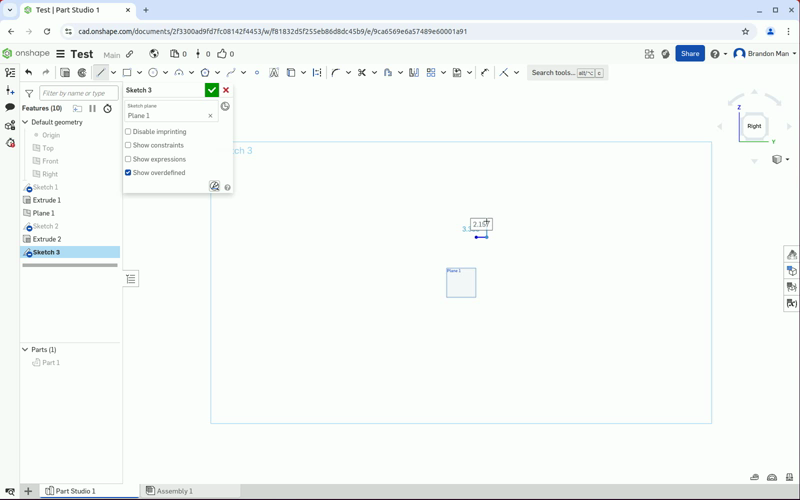
key_up(shift)
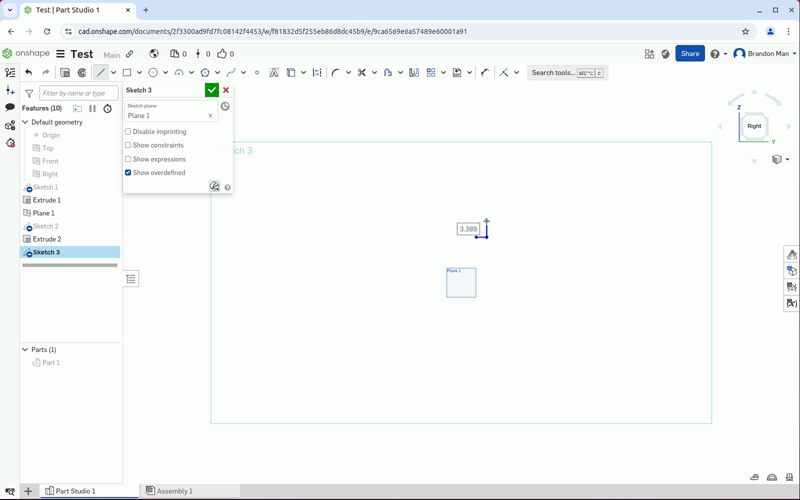
key_down(shift)
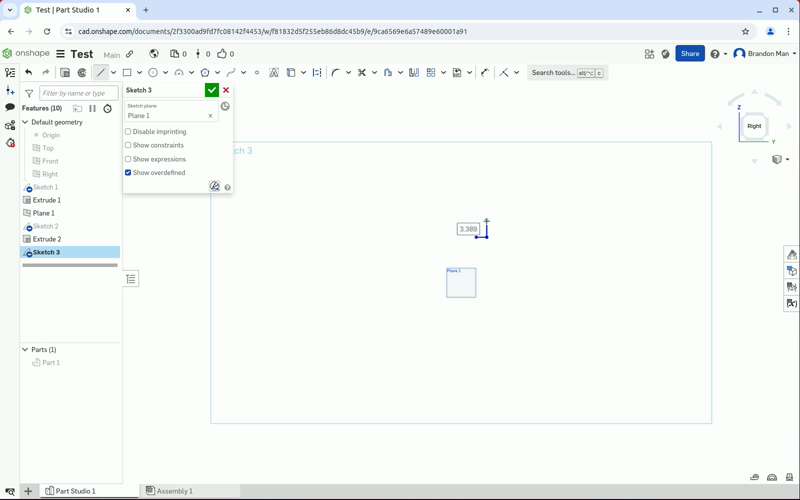
mouse_move(516, 220)
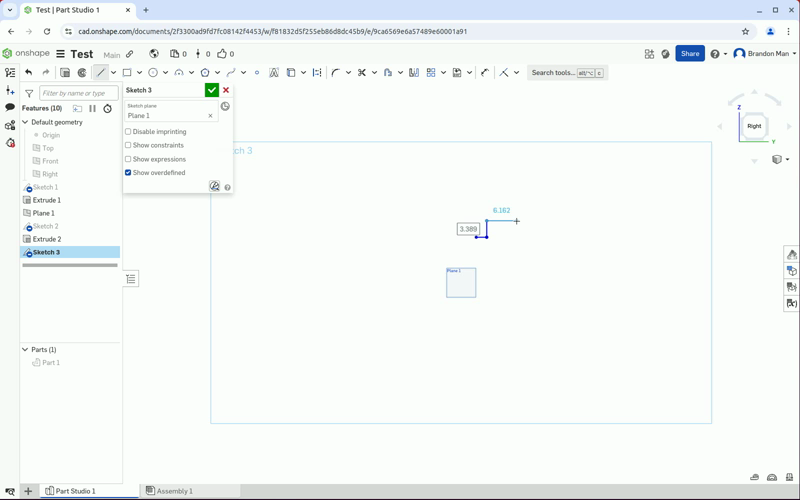
mouse_move(476, 220)
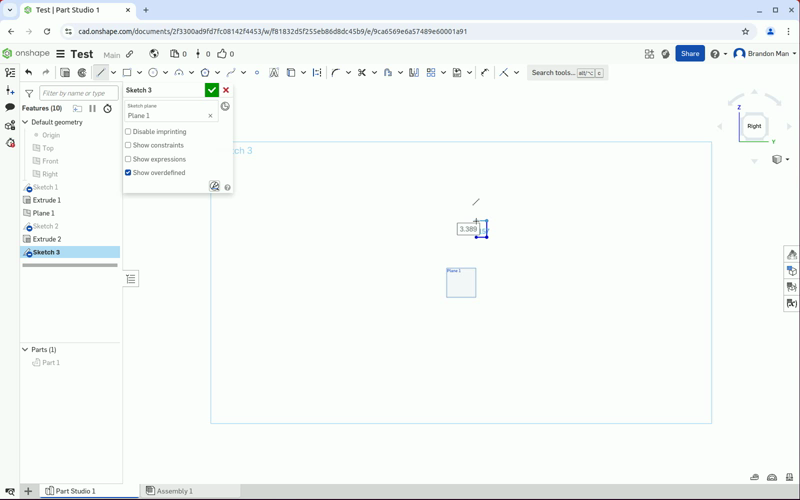
click(476, 220)
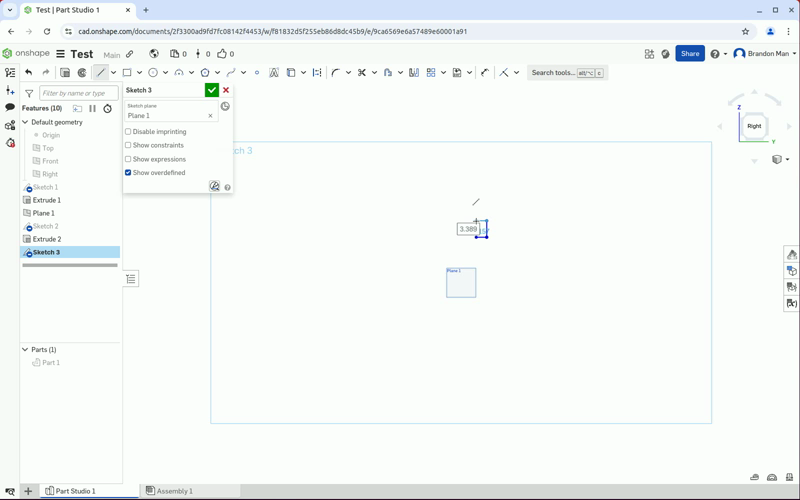
key_up(shift)
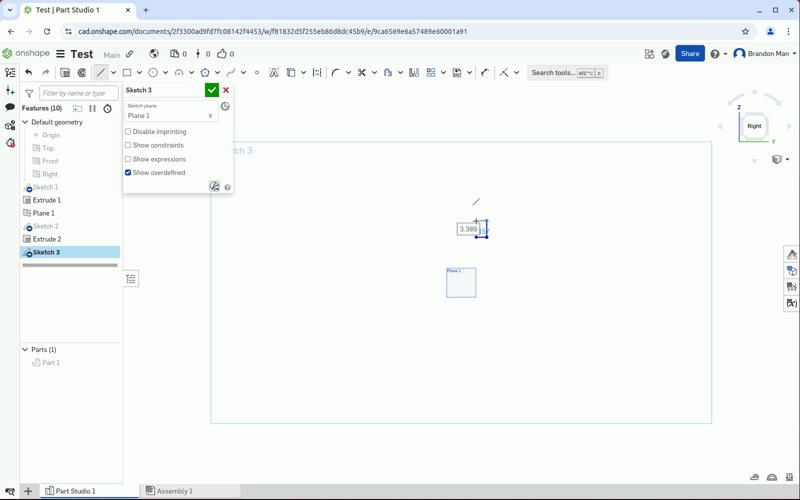
mouse_move(506, 220)
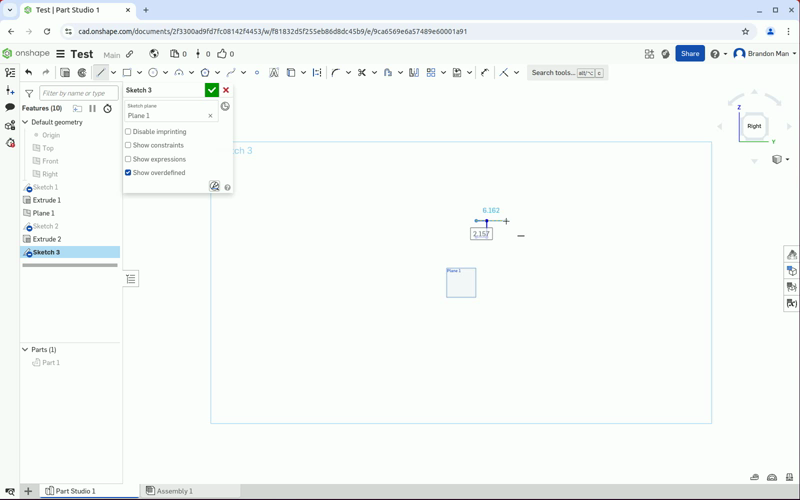
key_down(shift)
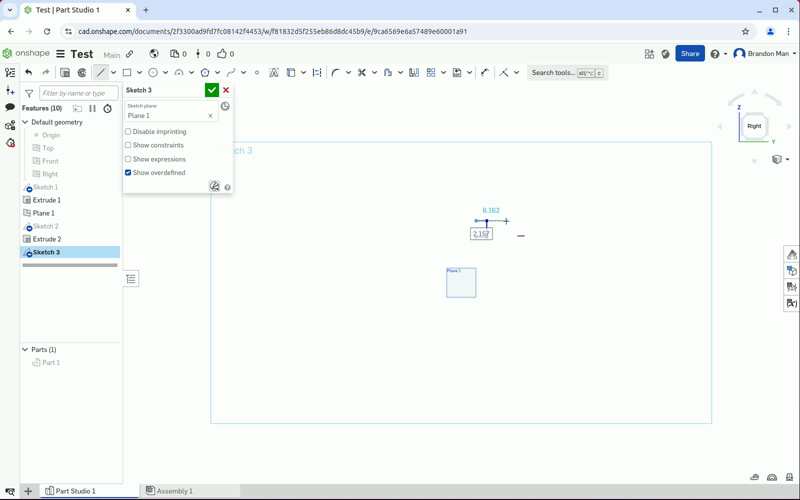
mouse_move(476, 237)
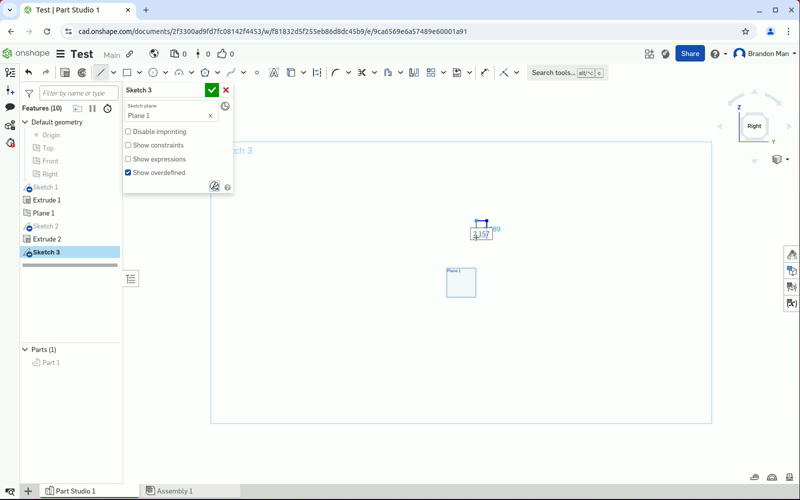
key_up(shift)
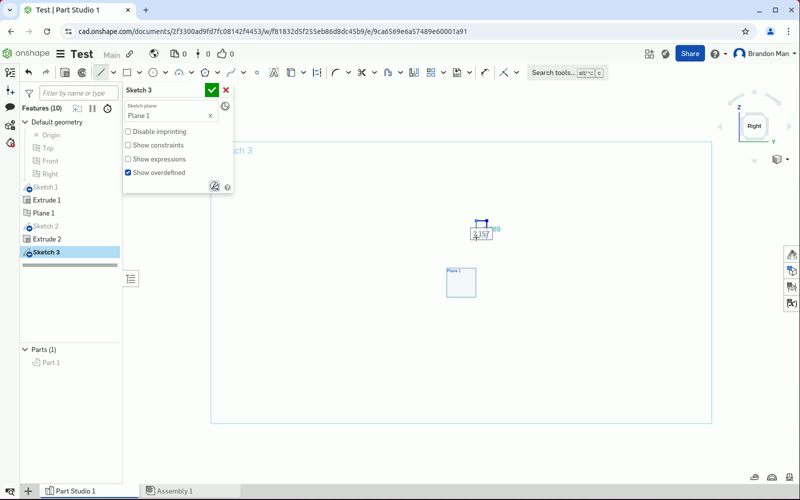
click(476, 237)
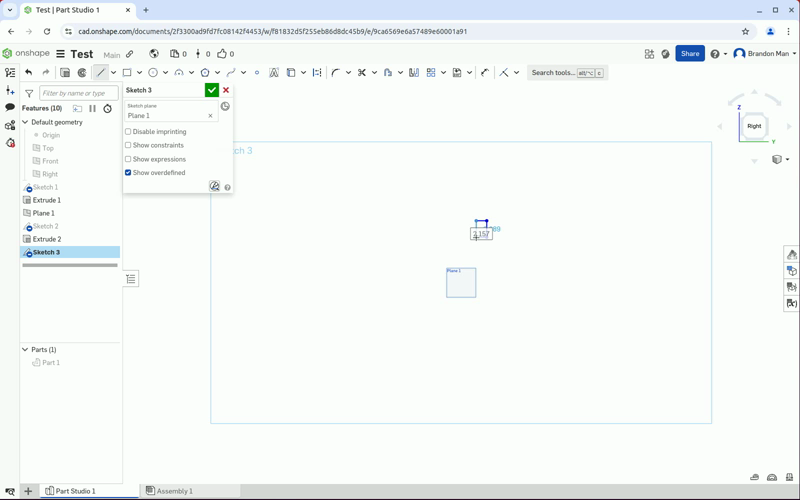
key(esc)
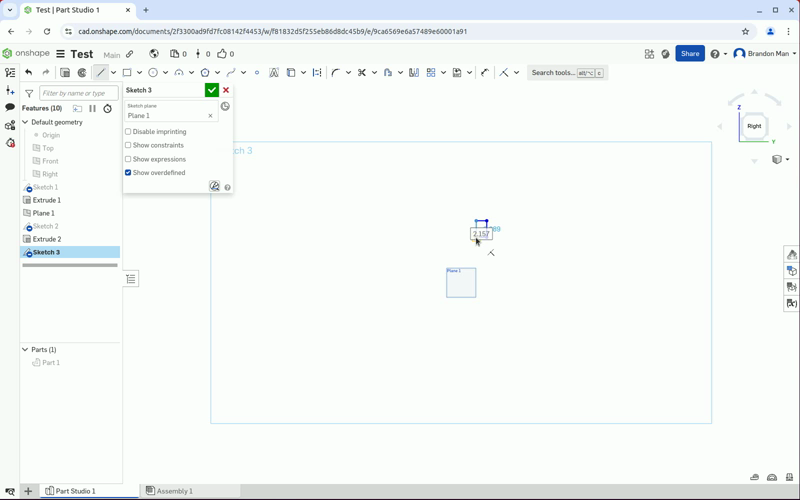
mouse_move(480, 226)
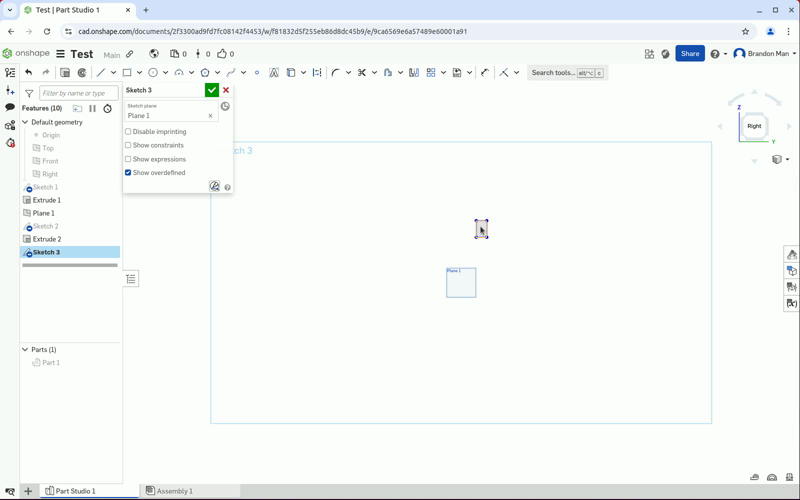
scroll(6)
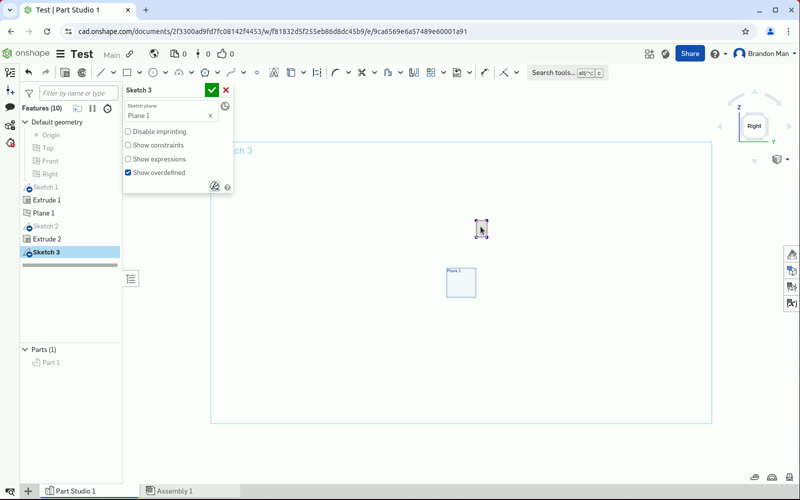
scroll(6)
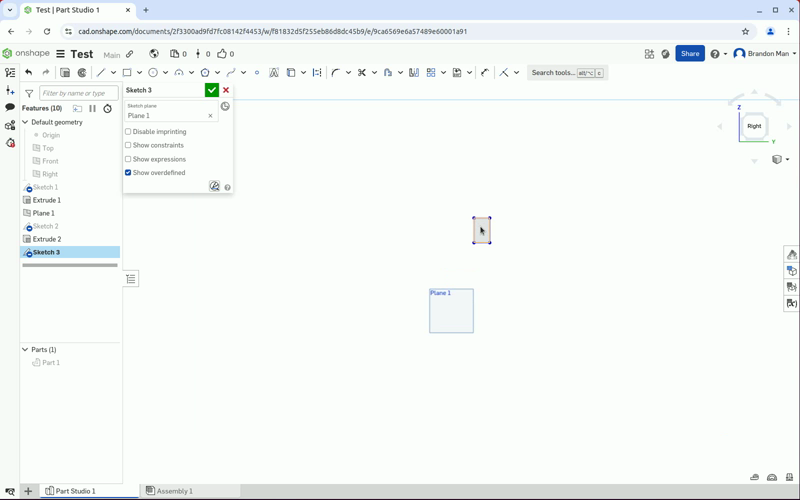
scroll(6)
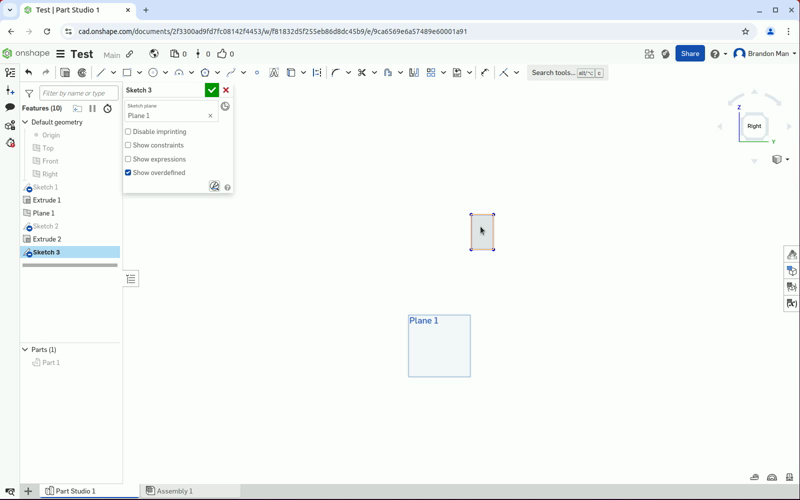
scroll(6)
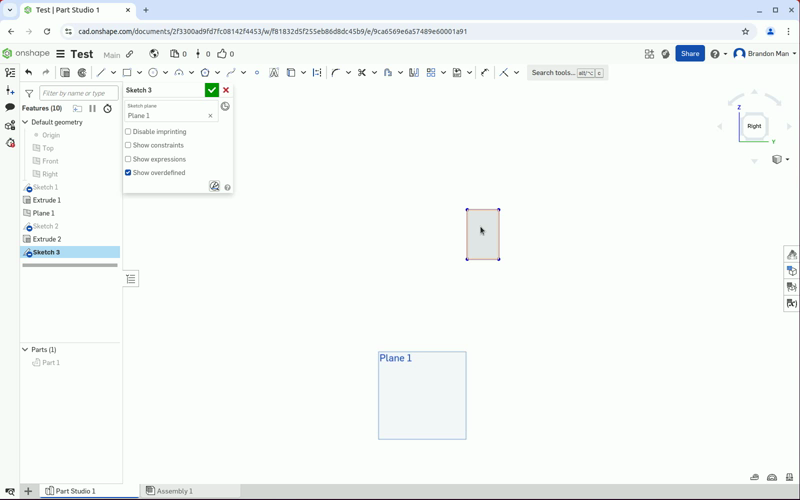
scroll(6)
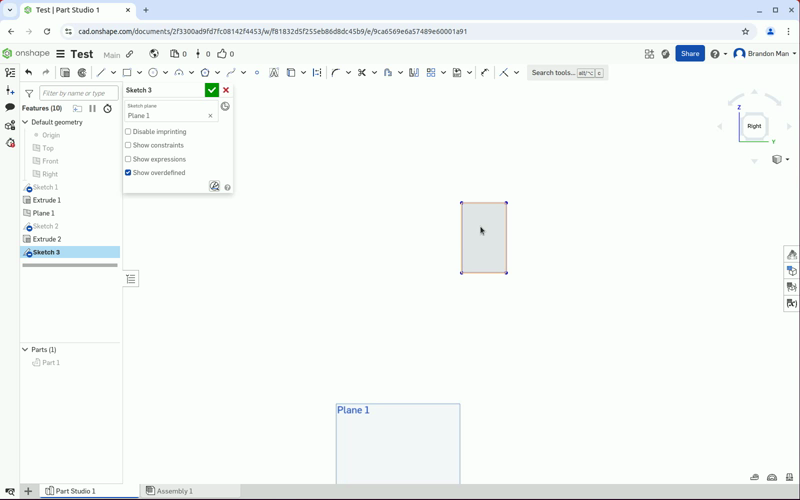
scroll(6)
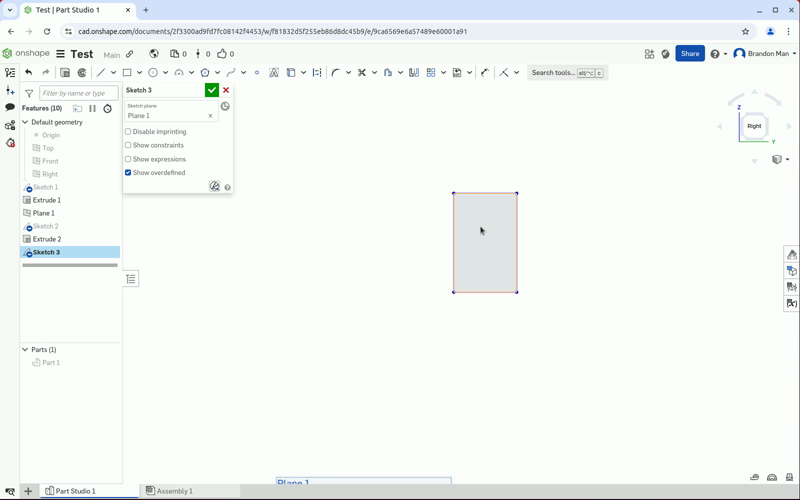
scroll(6)
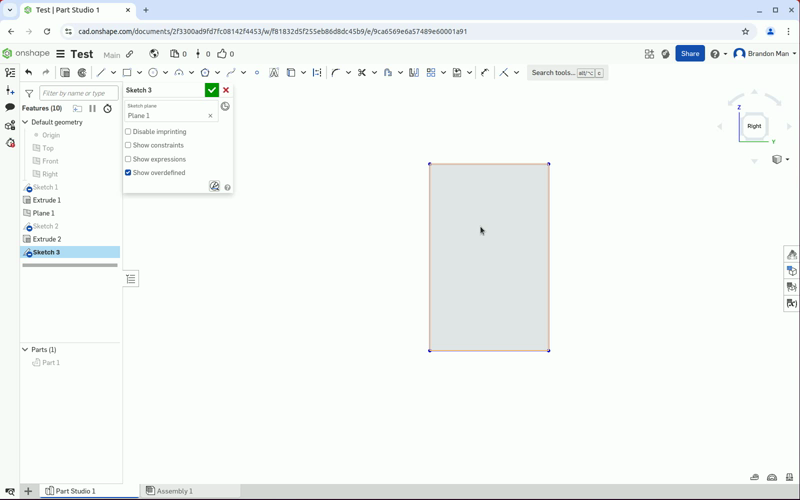
click(480, 226)
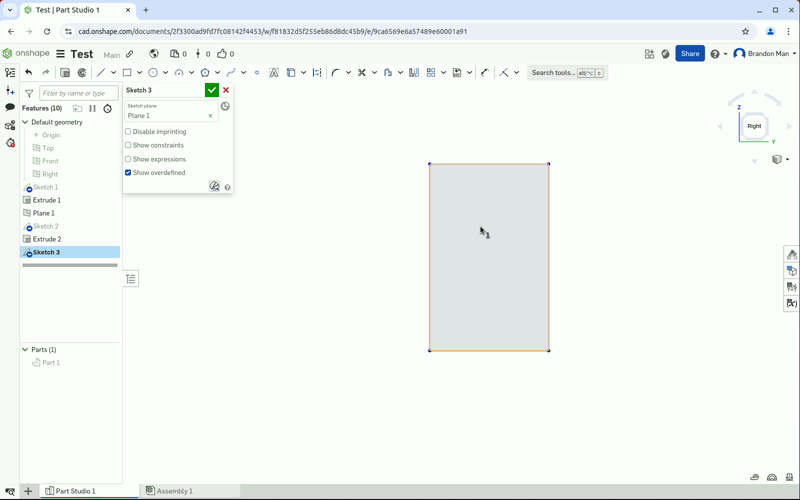
scroll(-6)
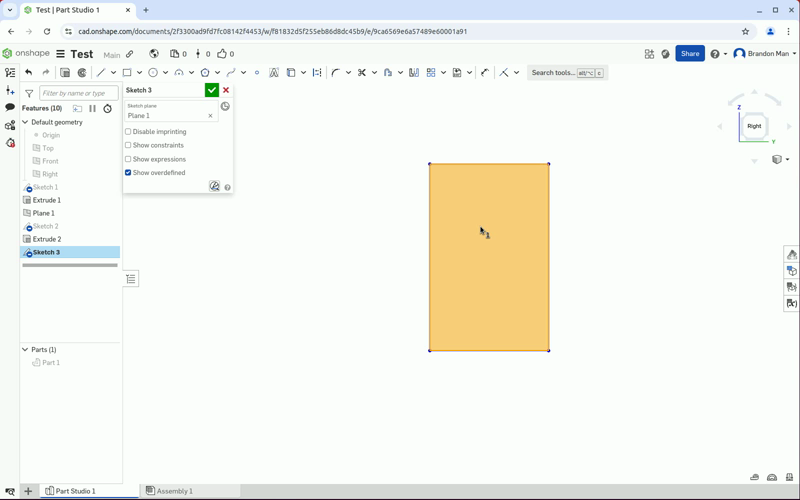
scroll(-6)
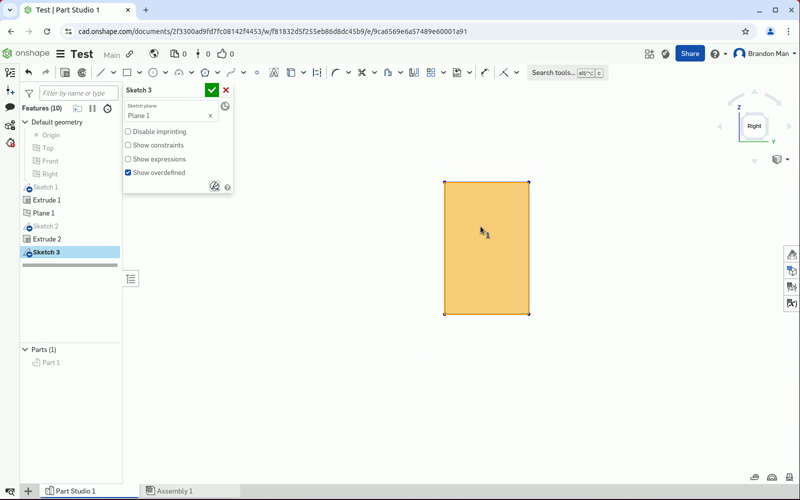
scroll(-6)
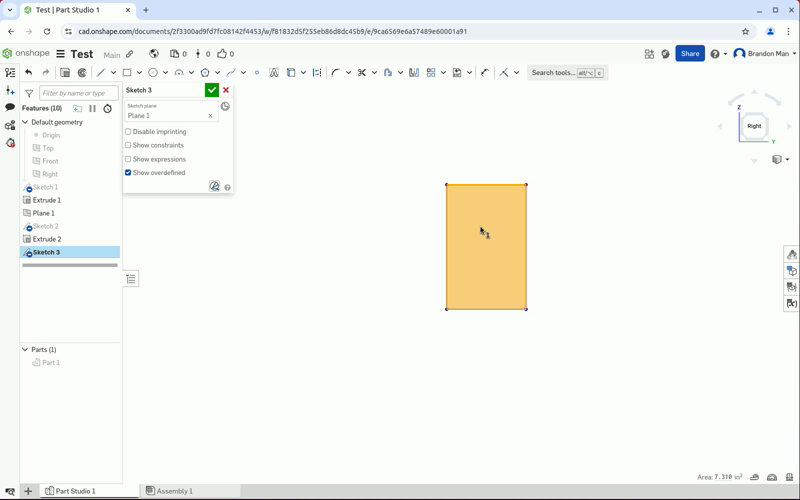
scroll(-6)
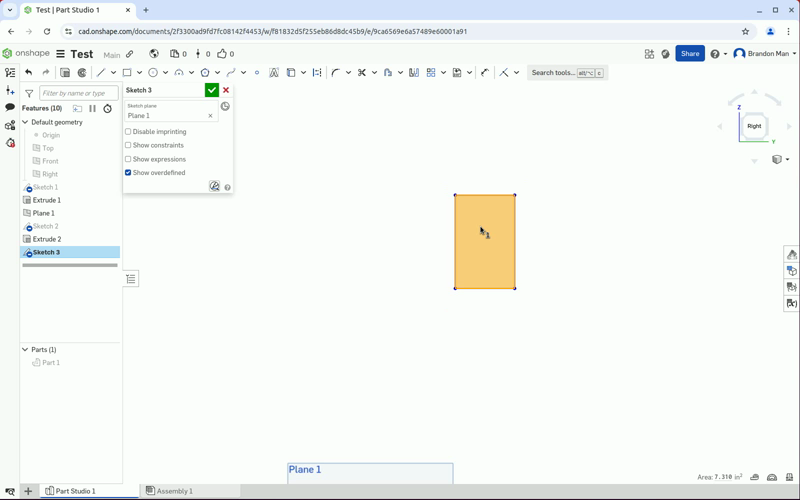
scroll(-6)
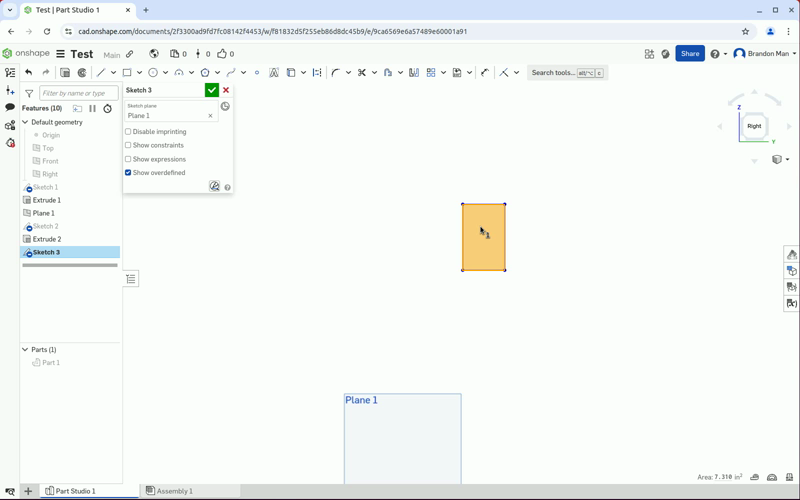
scroll(-6)
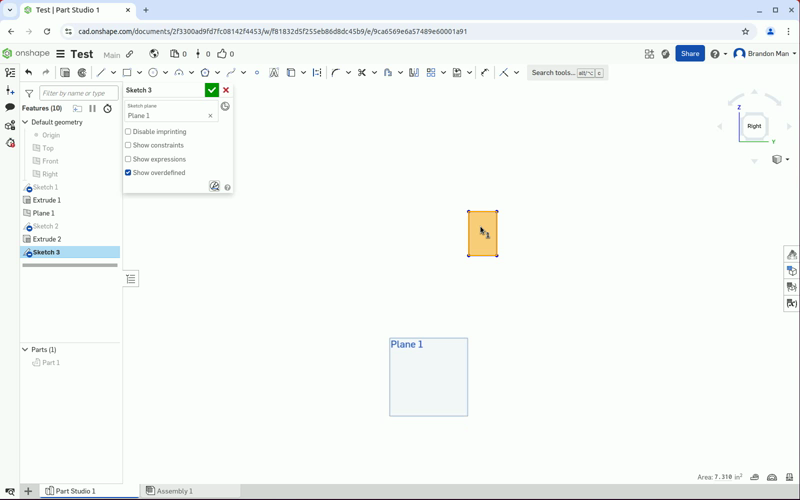
scroll(-6)
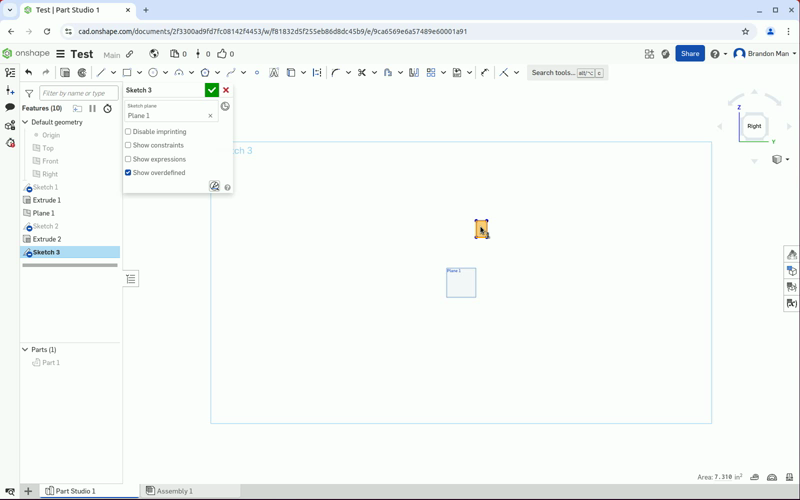
mouse_move(73, 352)
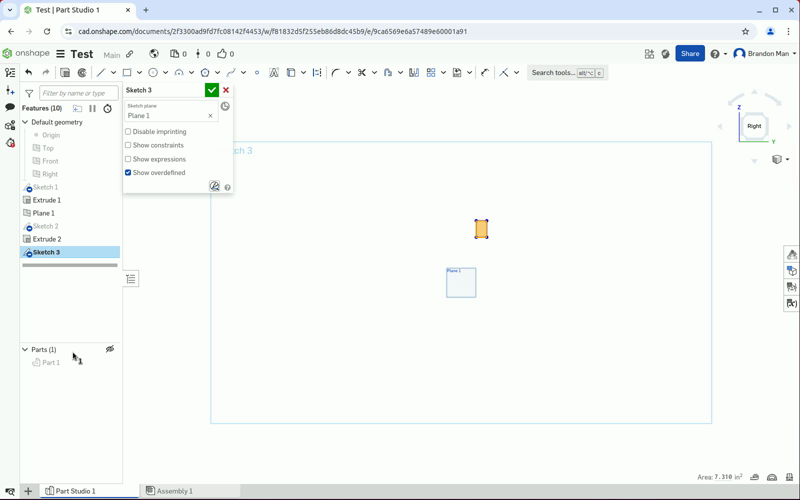
key(shift+y)
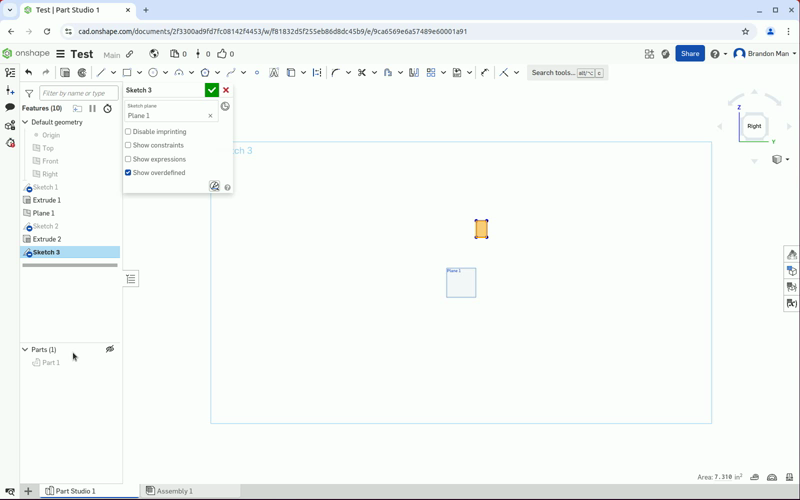
key(shift+e)
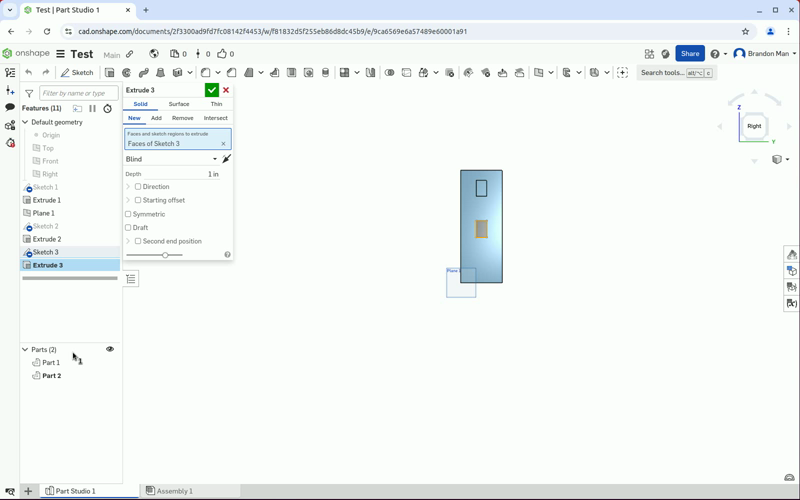
mouse_move(143, 106)
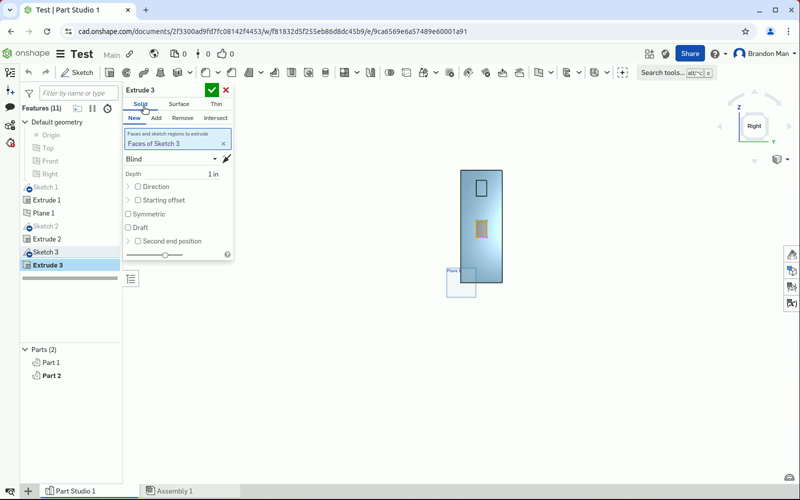
click(143, 106)
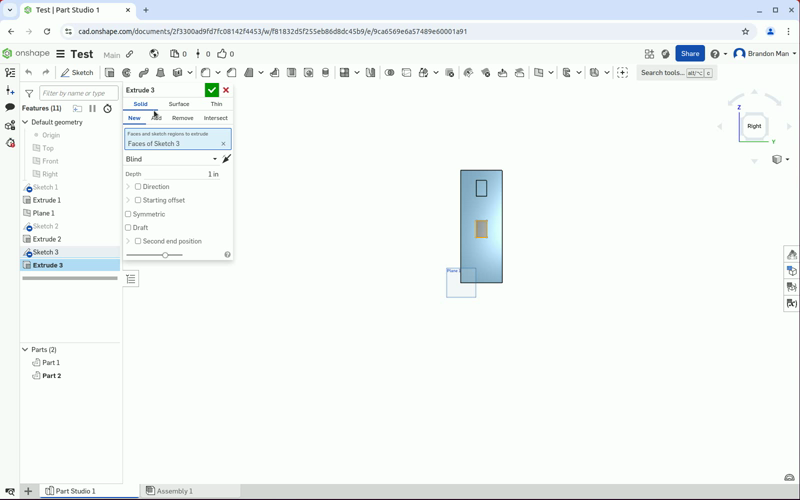
mouse_move(186, 120)
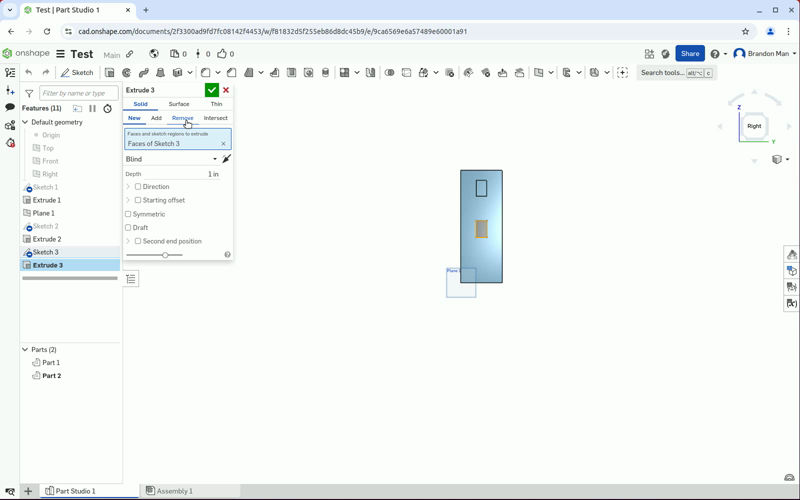
click(186, 120)
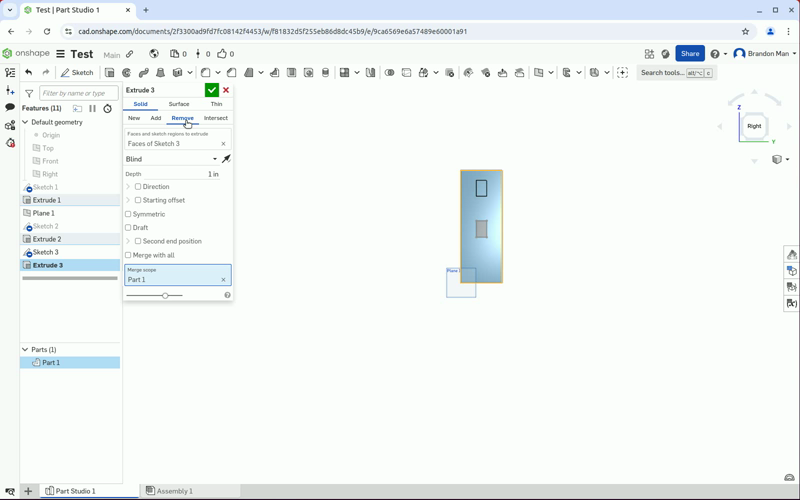
key(tab, 4)
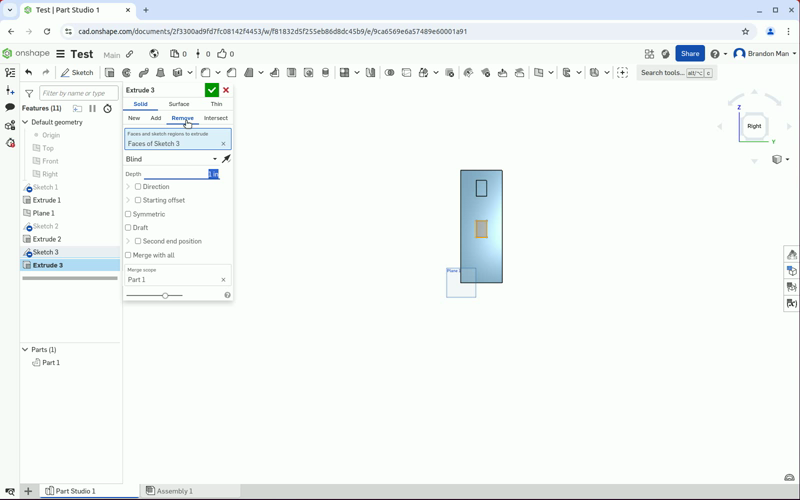
text(0.481)
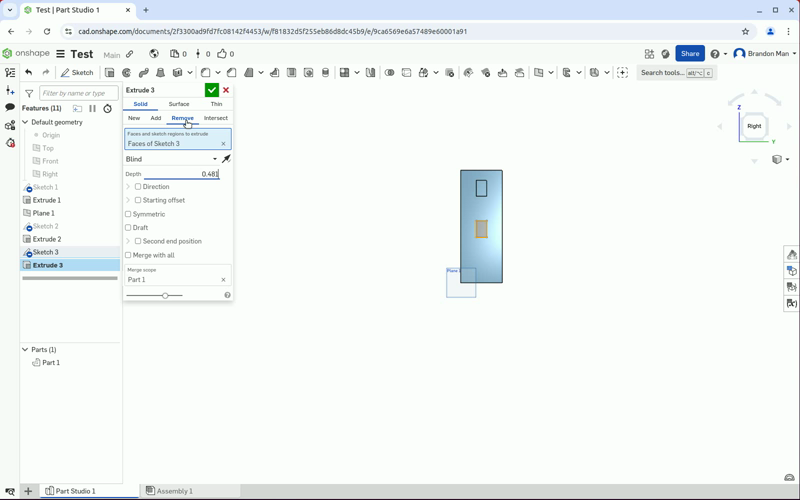
key(tab, 6)
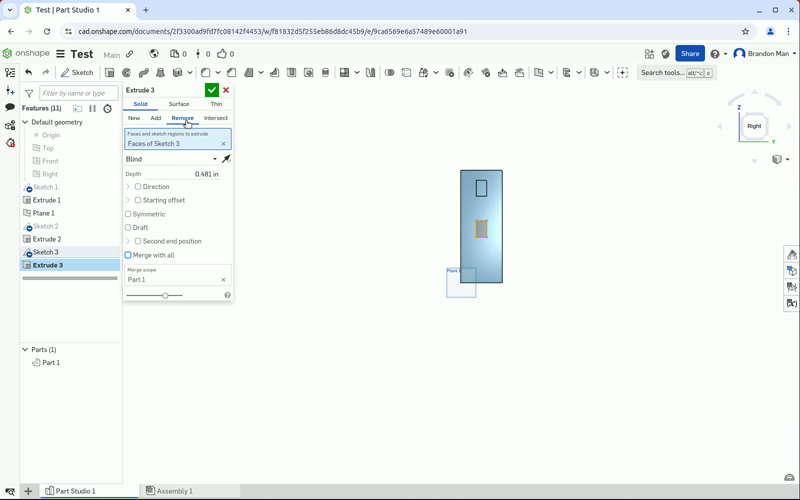
key(space)
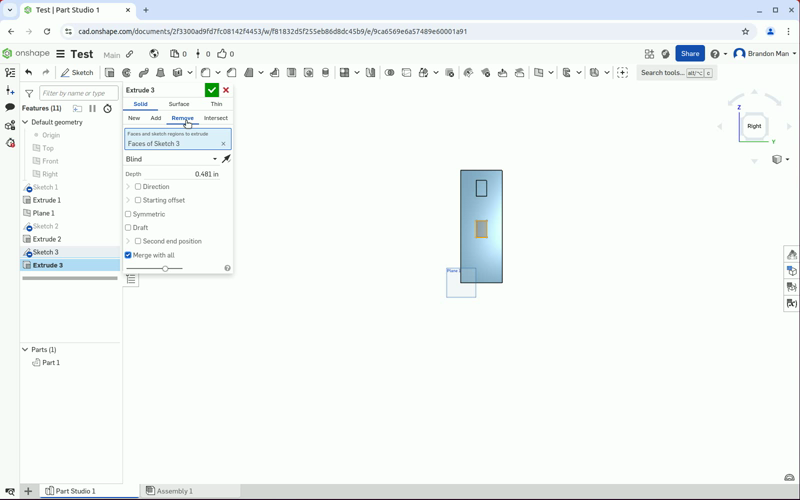
key(enter)
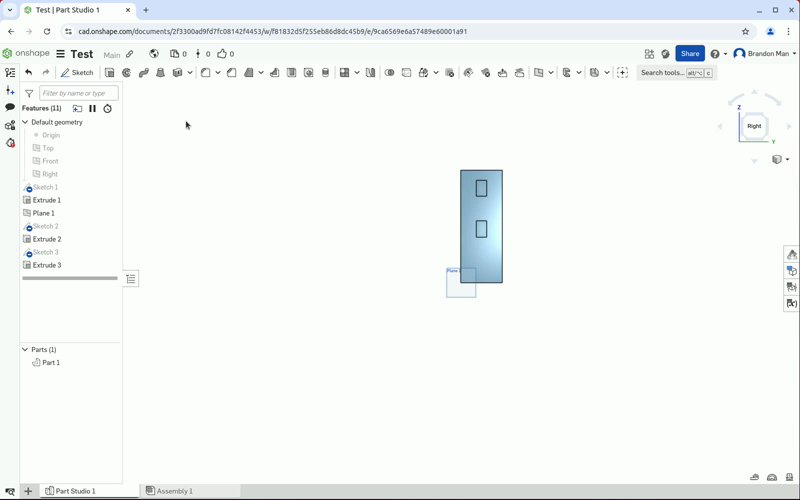
key(shift+h)
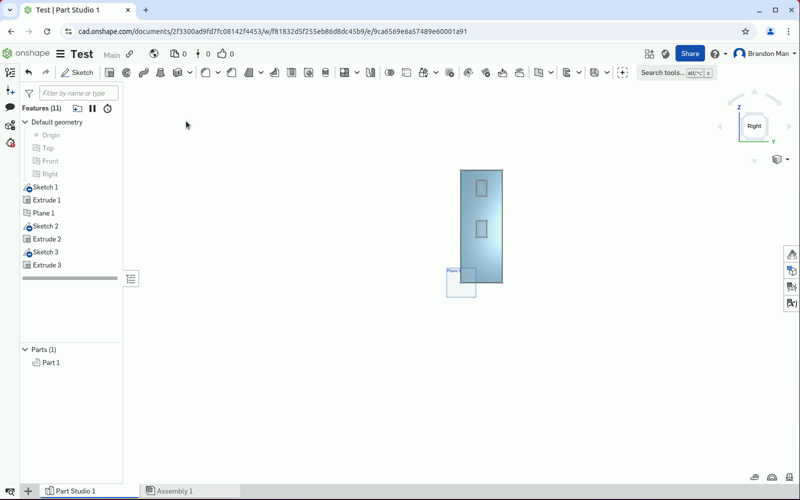
key(shift+h)
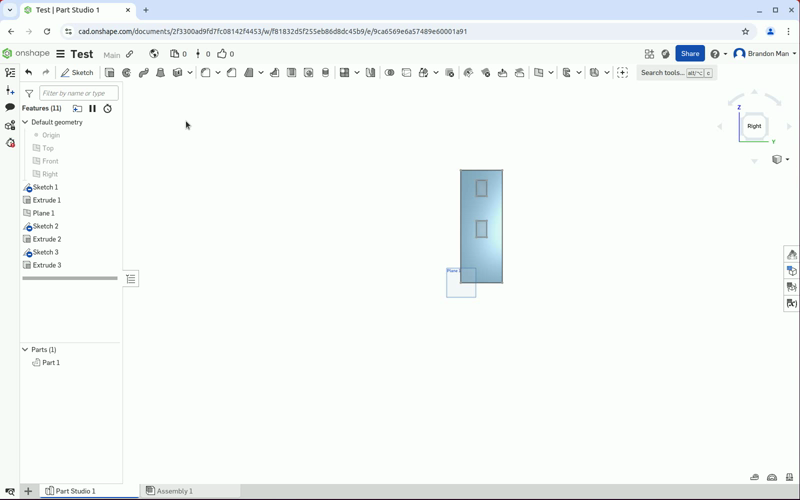
key(shift+7)
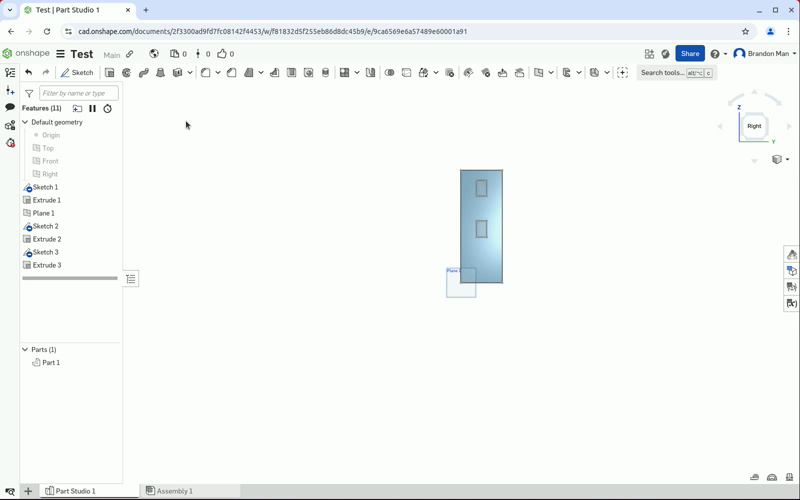
key(right, 2)
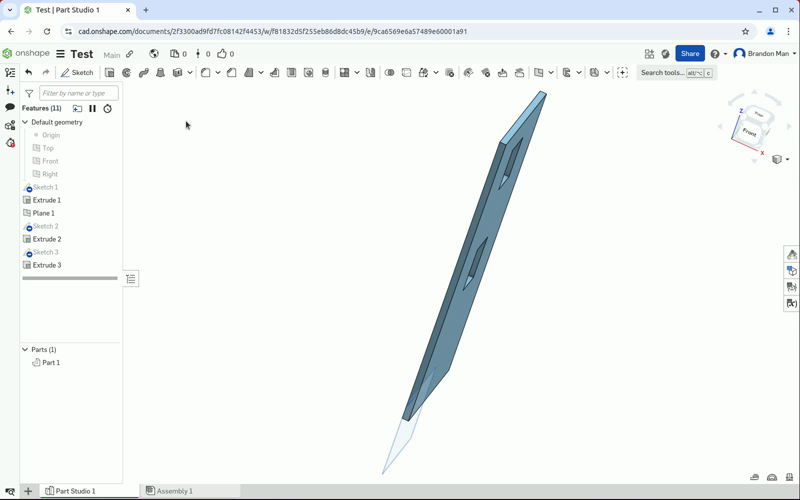
key(down, 2)
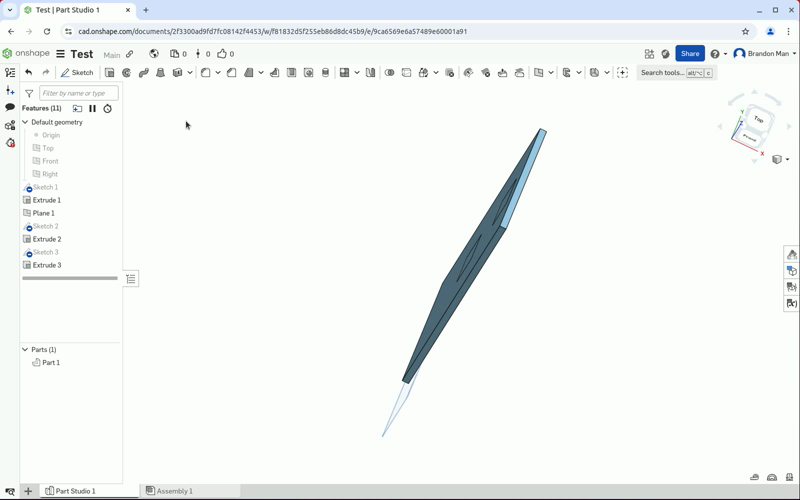
key(up, 2)
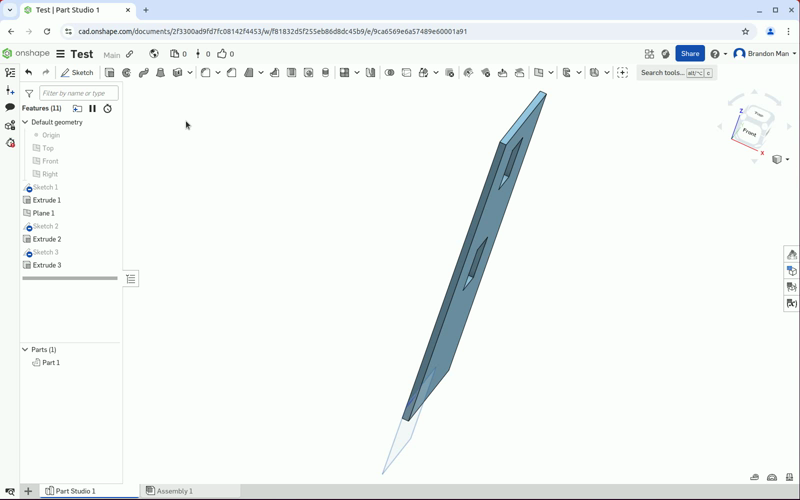
key(left, 2)
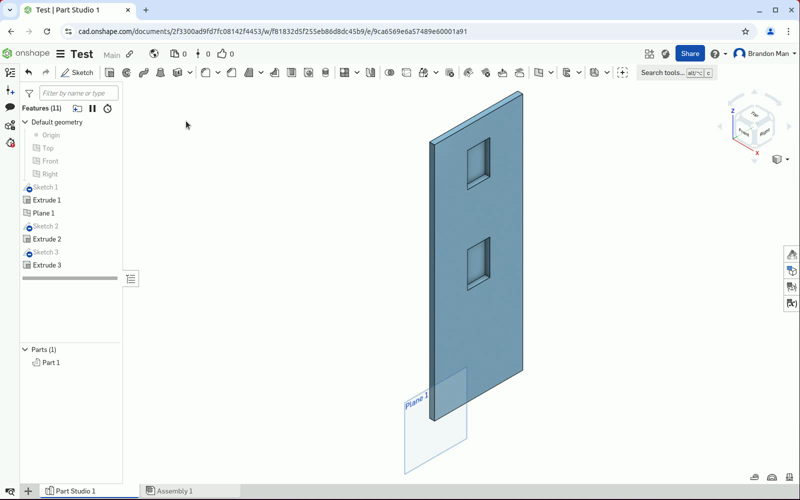
mouse_move(73, 189)
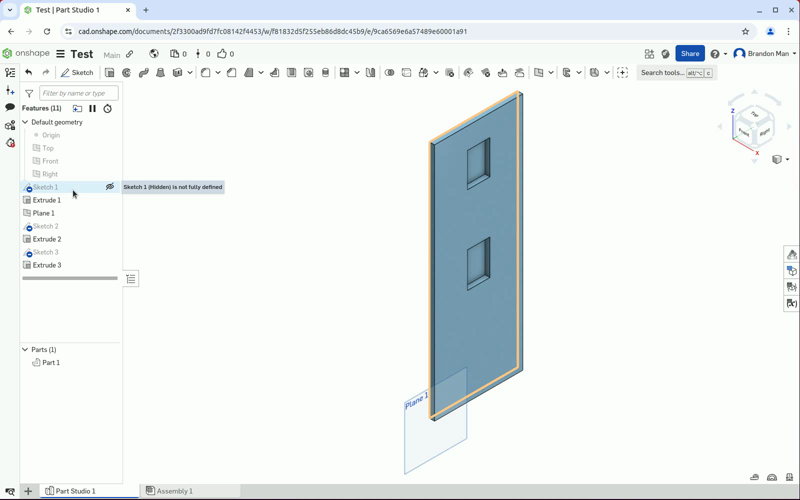
click(73, 189)